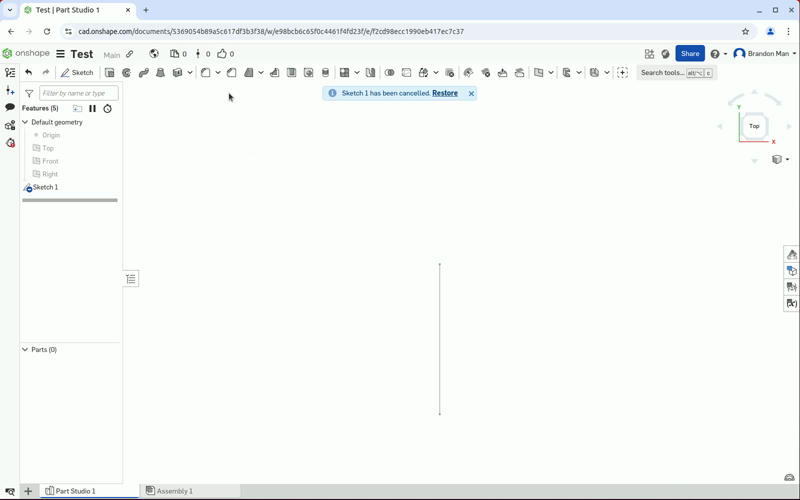
key(shift+h)
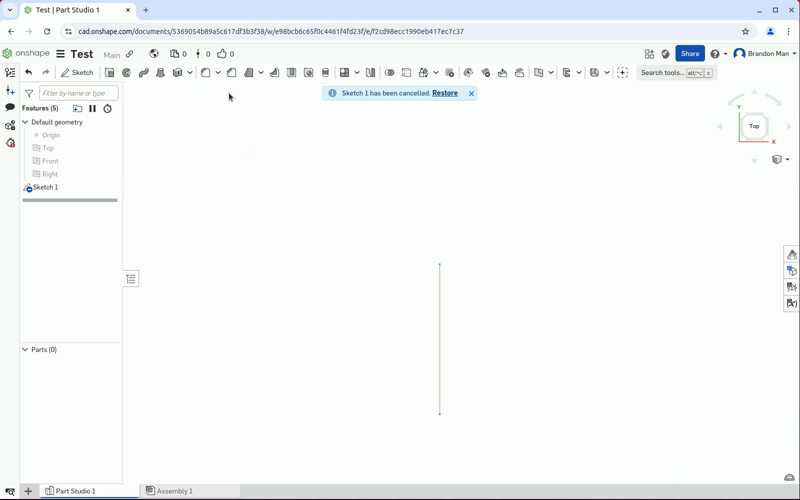
key(shift+s)
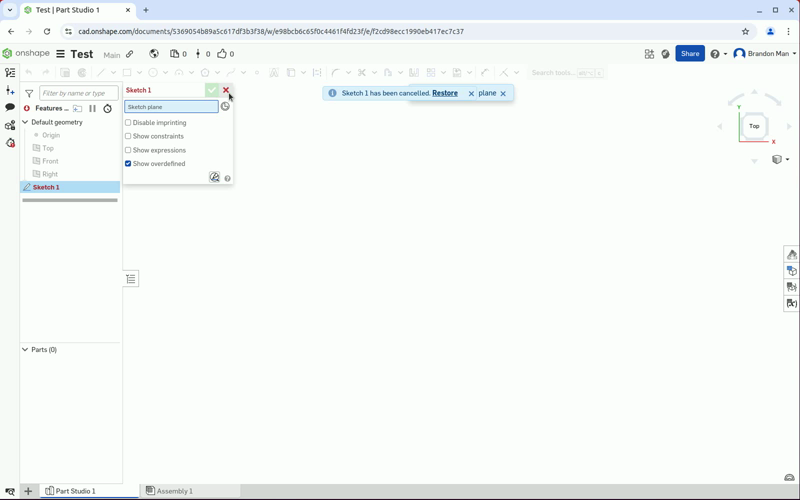
mouse_move(73, 150)
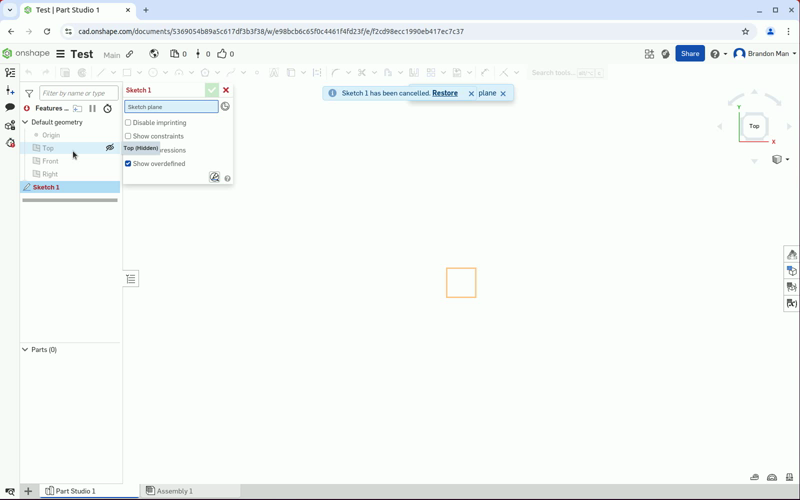
click(73, 150)
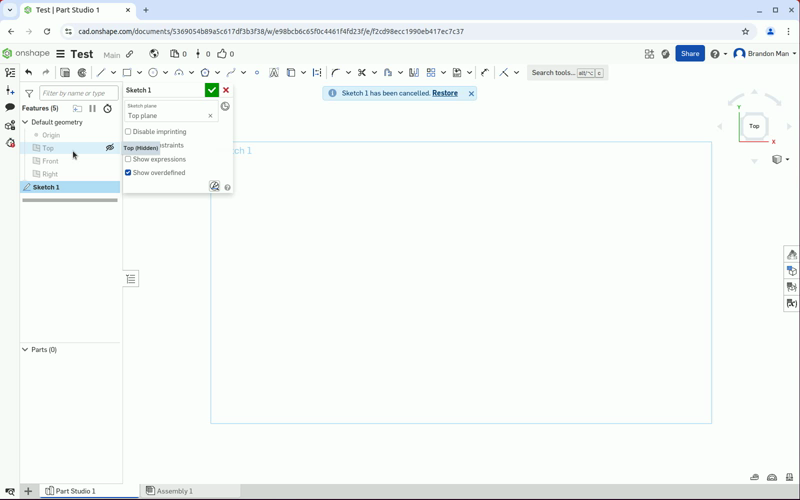
mouse_move(73, 352)
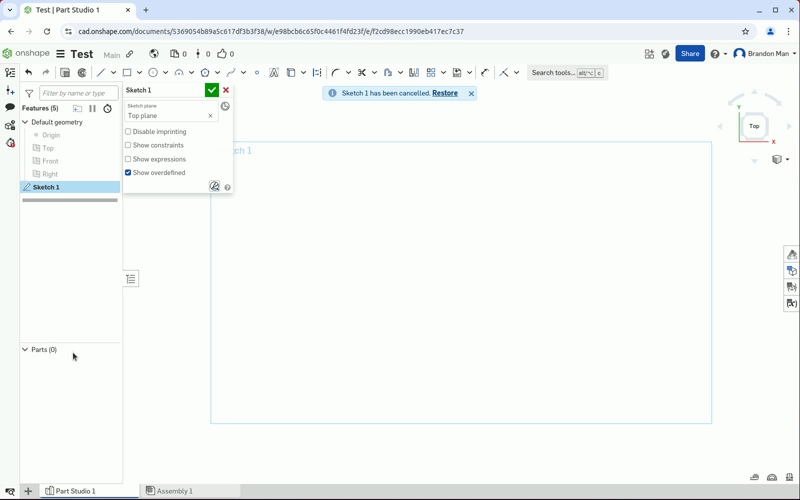
key(y)
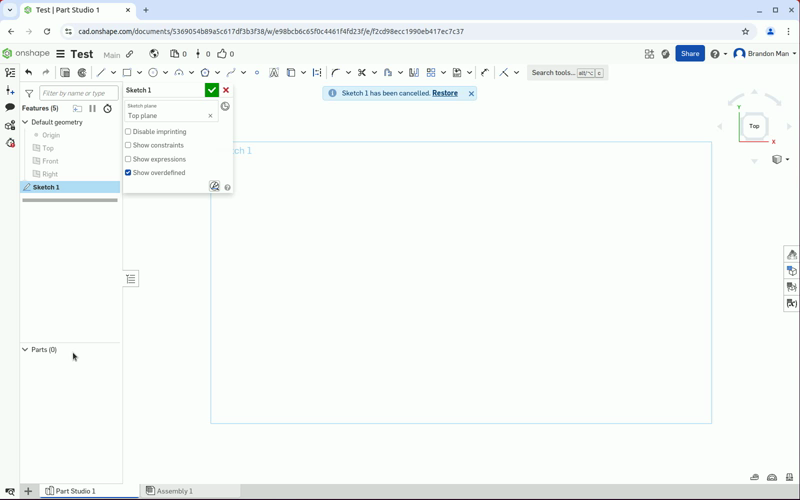
key(a)
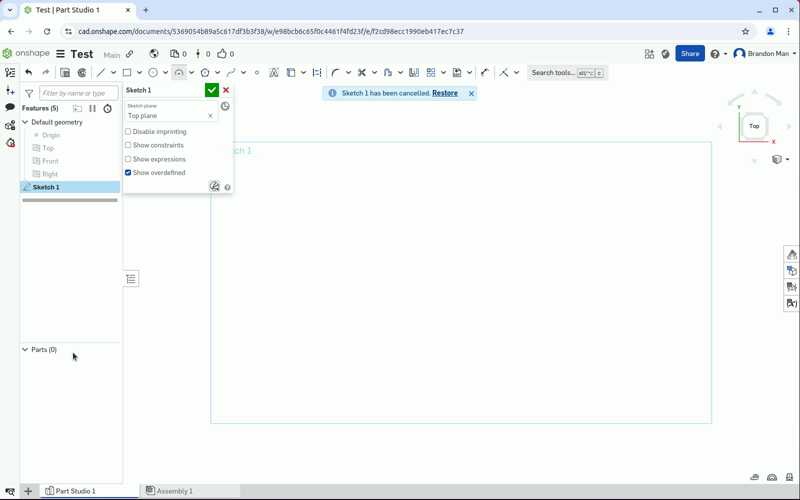
key_down(shift)
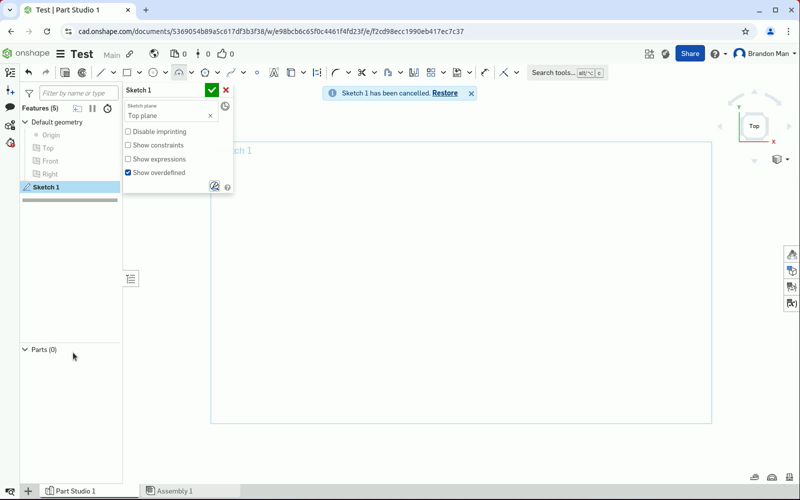
mouse_move(502, 325)
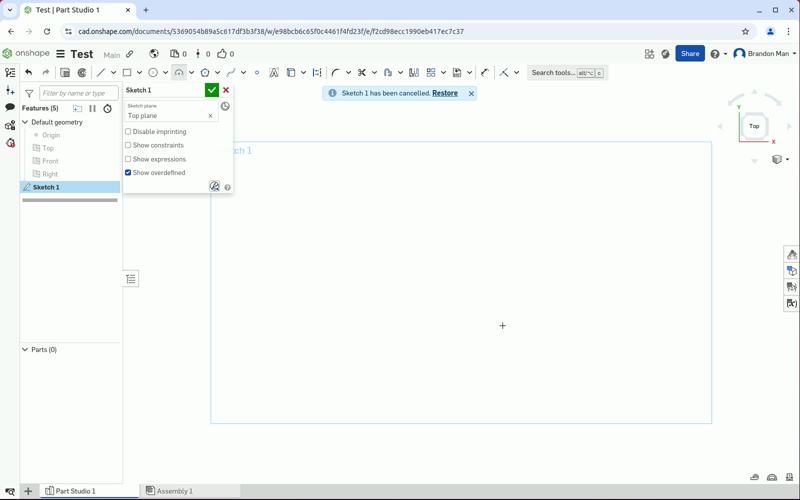
click(502, 325)
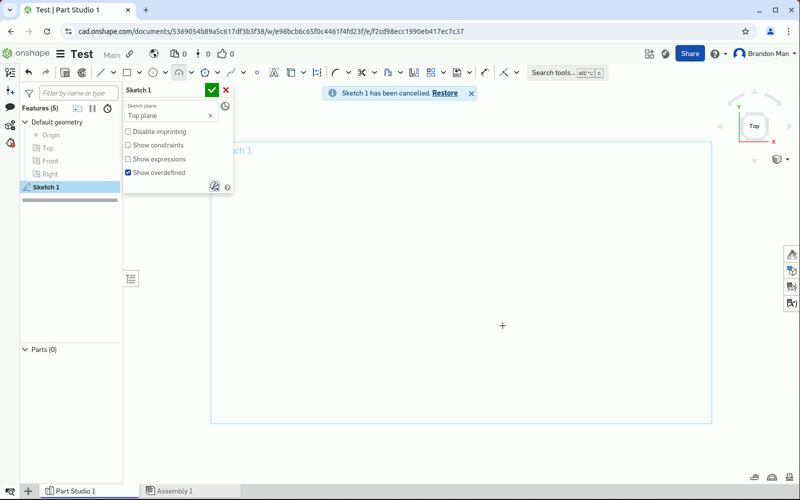
key_up(shift)
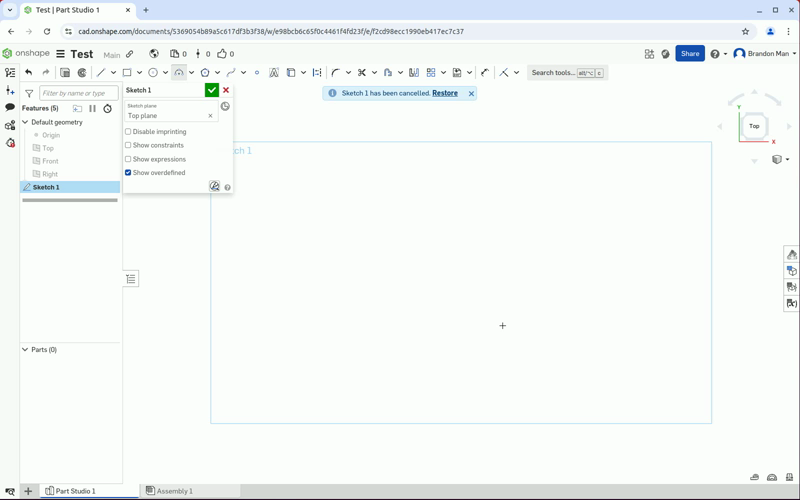
key_down(shift)
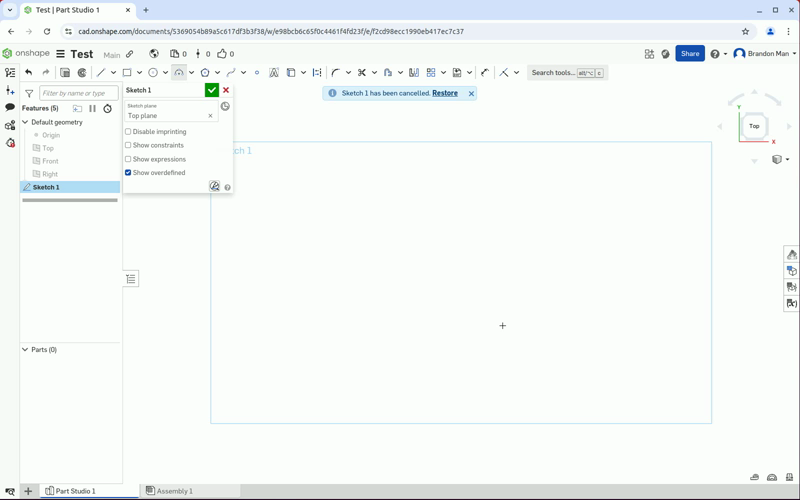
mouse_move(502, 240)
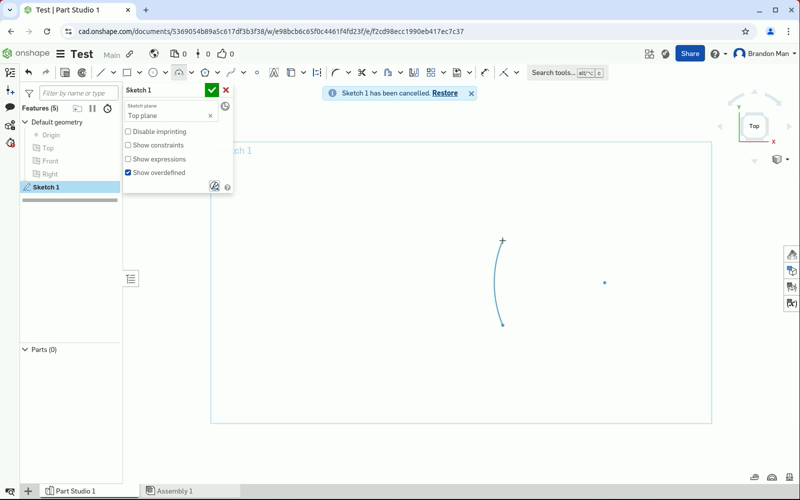
click(502, 240)
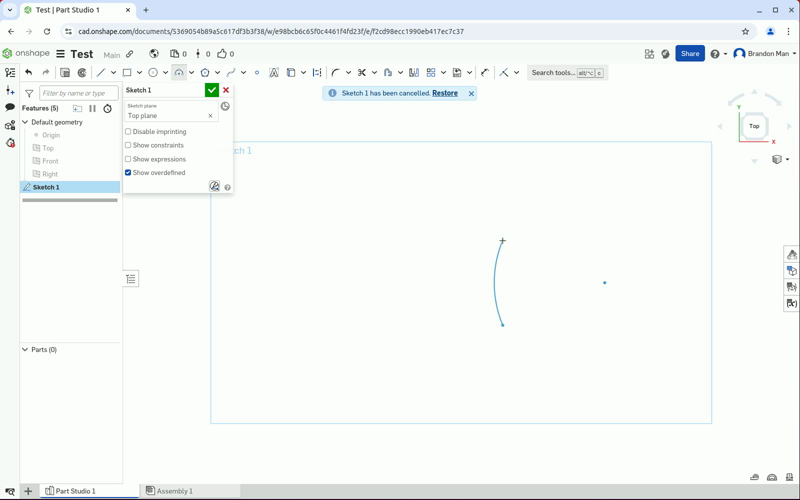
mouse_move(520, 282)
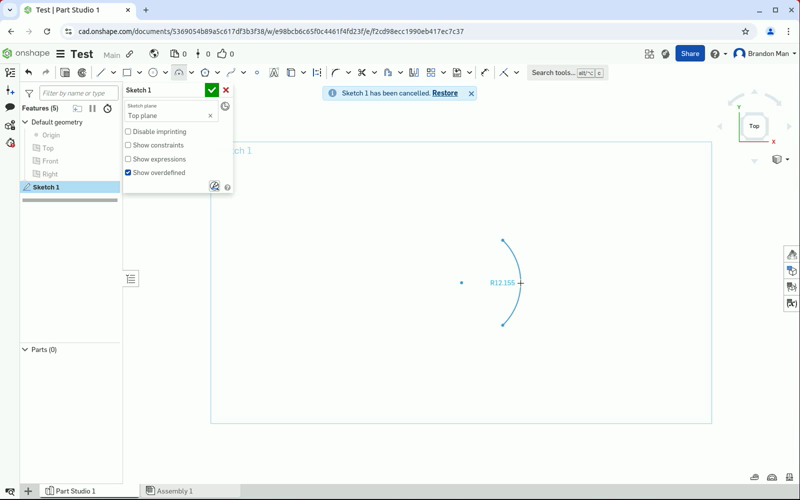
click(520, 282)
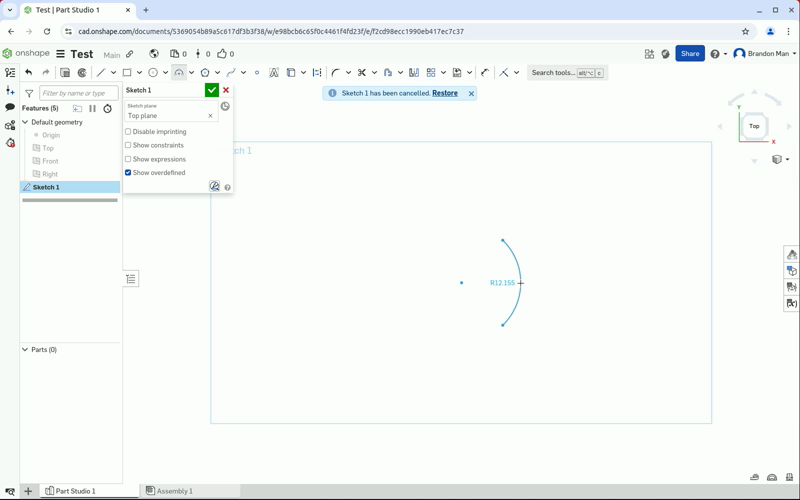
key_up(shift)
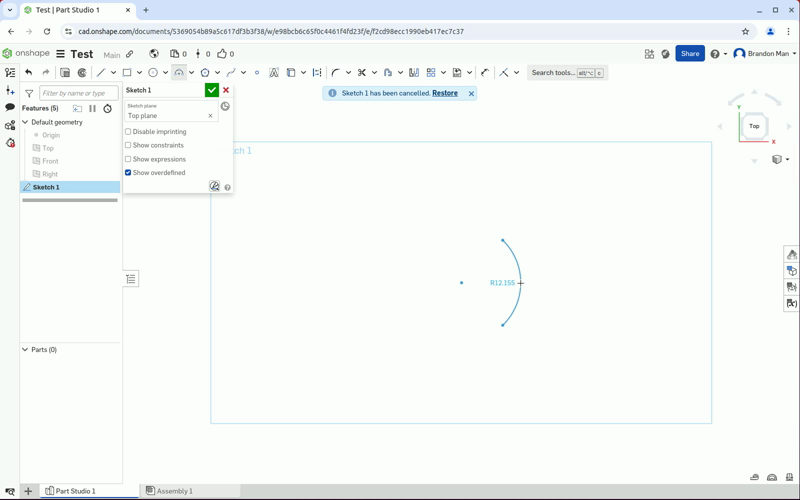
key(esc)
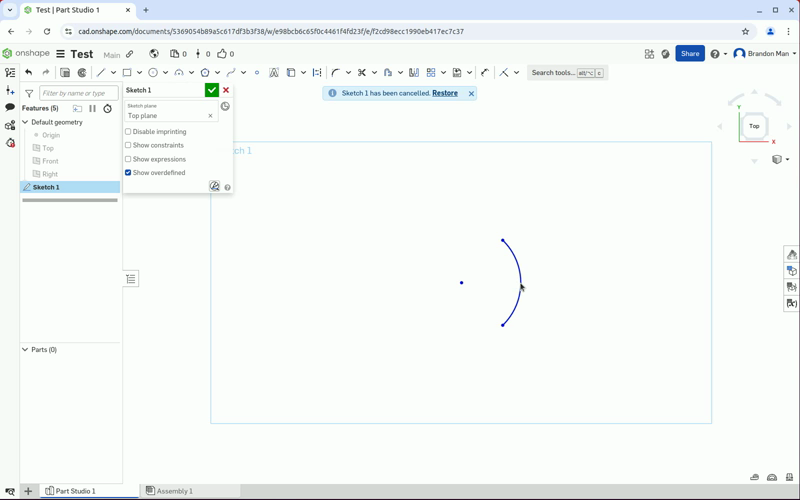
key(l)
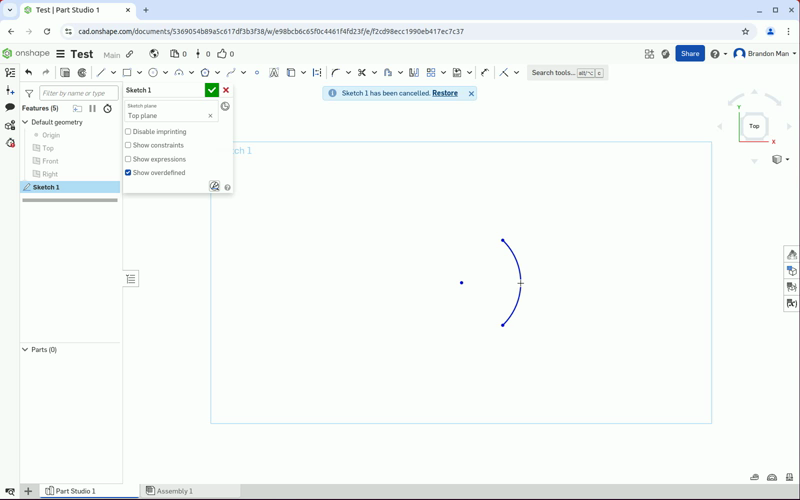
mouse_move(502, 240)
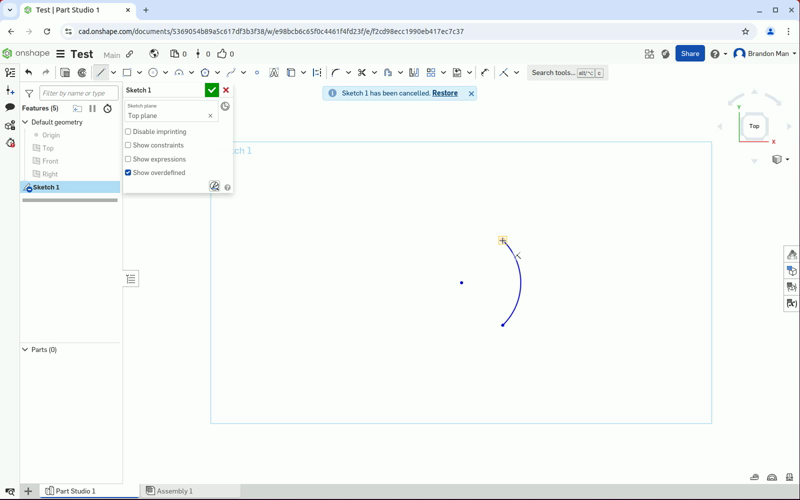
click(502, 240)
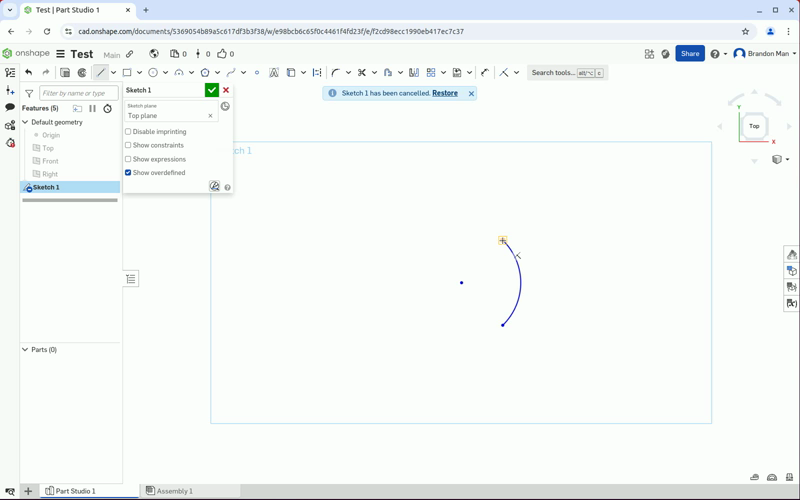
key_down(shift)
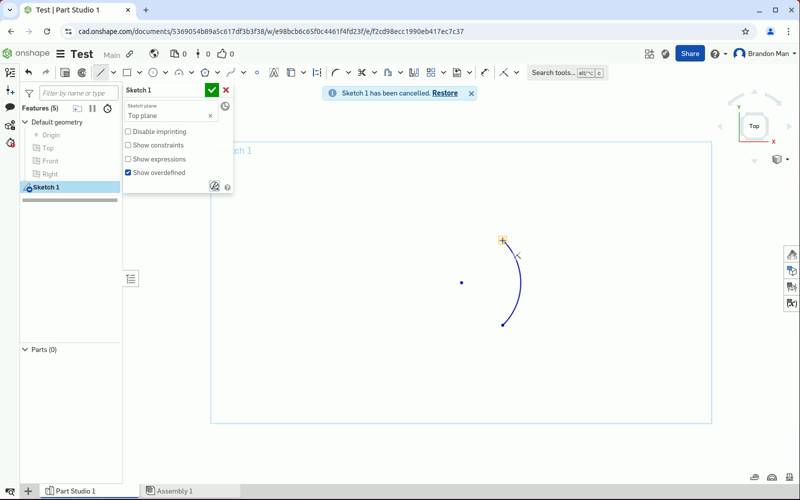
mouse_move(502, 325)
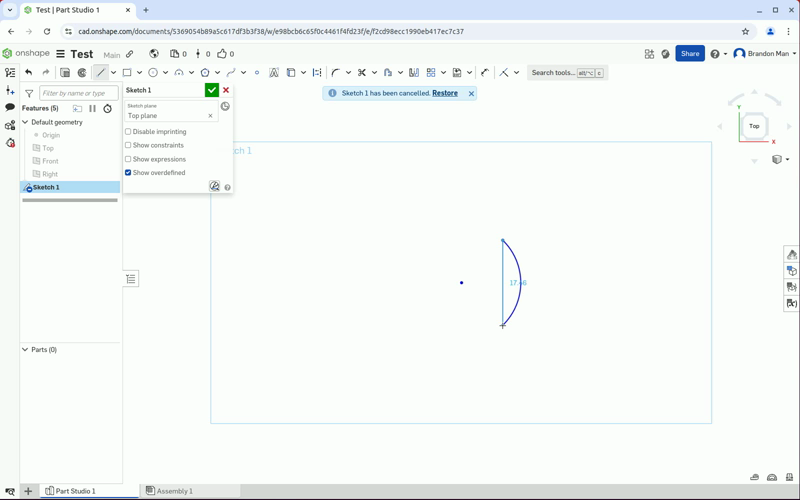
key_up(shift)
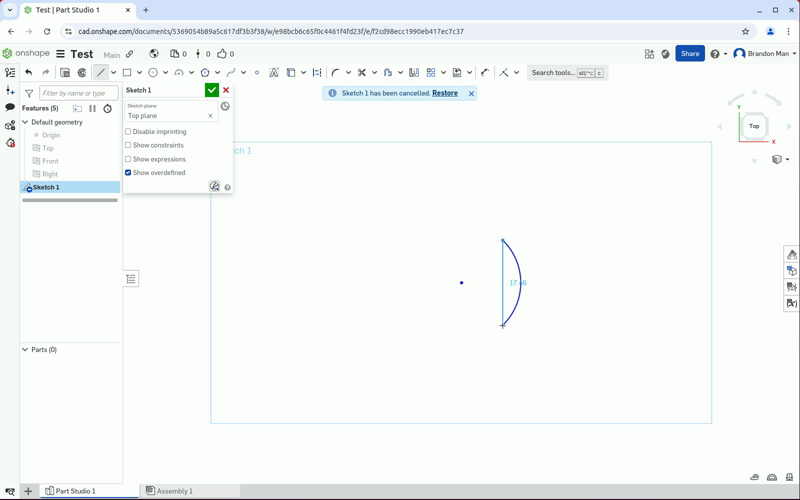
click(502, 325)
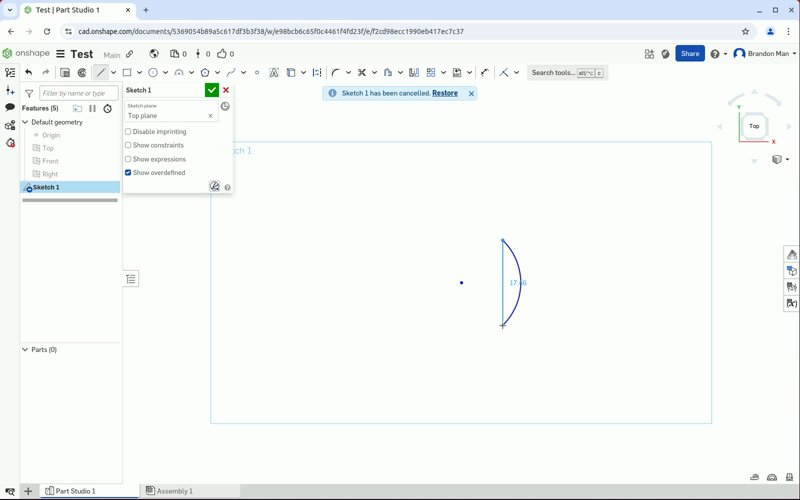
key(esc)
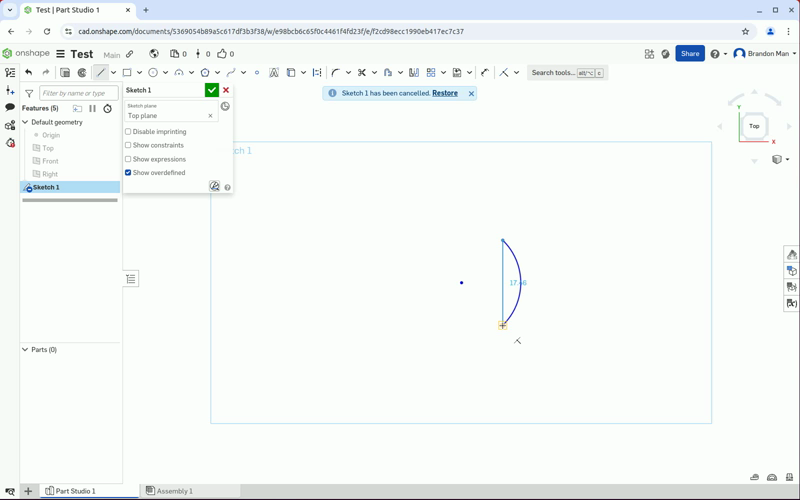
mouse_move(509, 296)
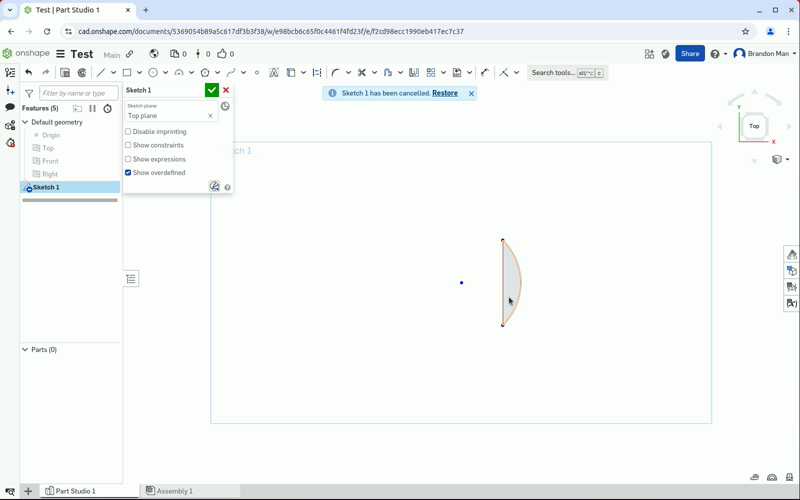
scroll(6)
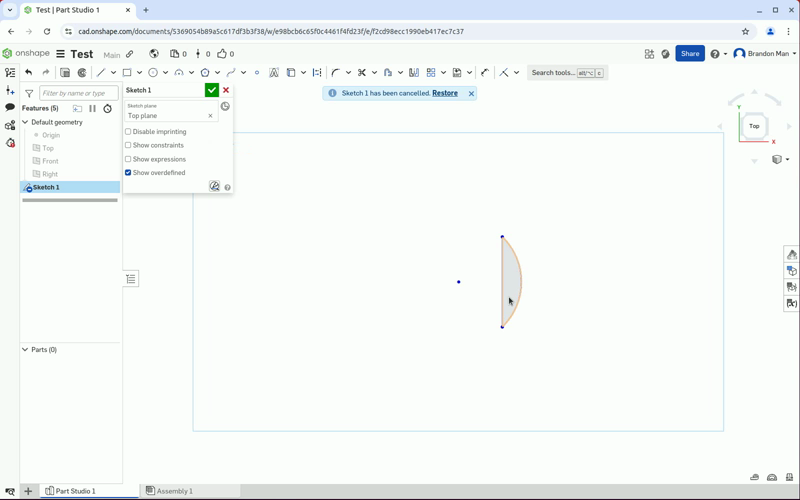
scroll(6)
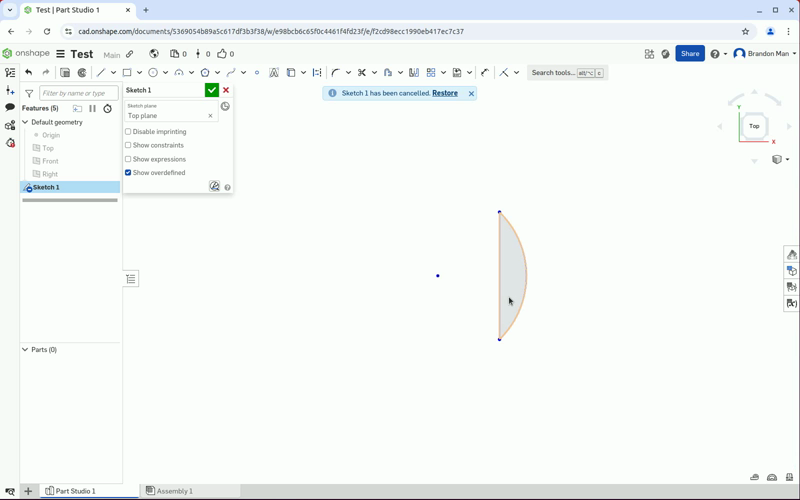
scroll(6)
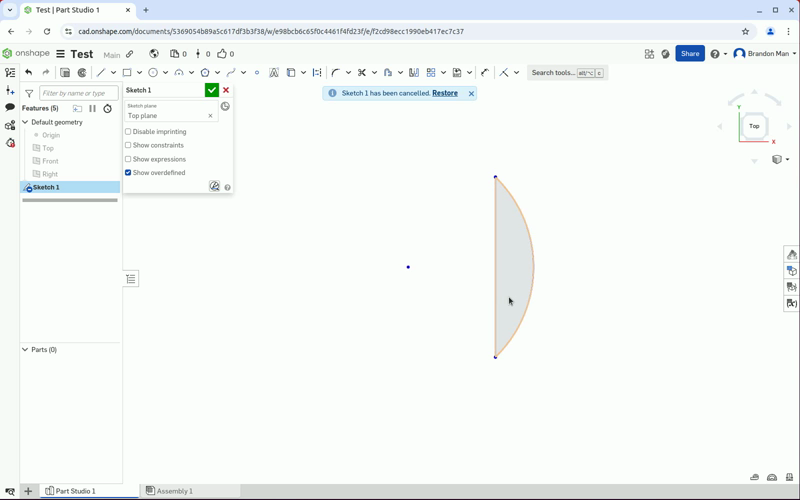
scroll(6)
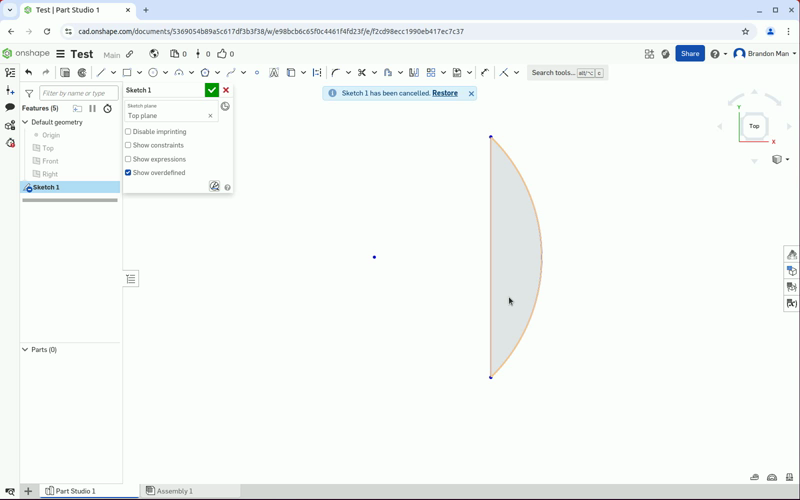
scroll(6)
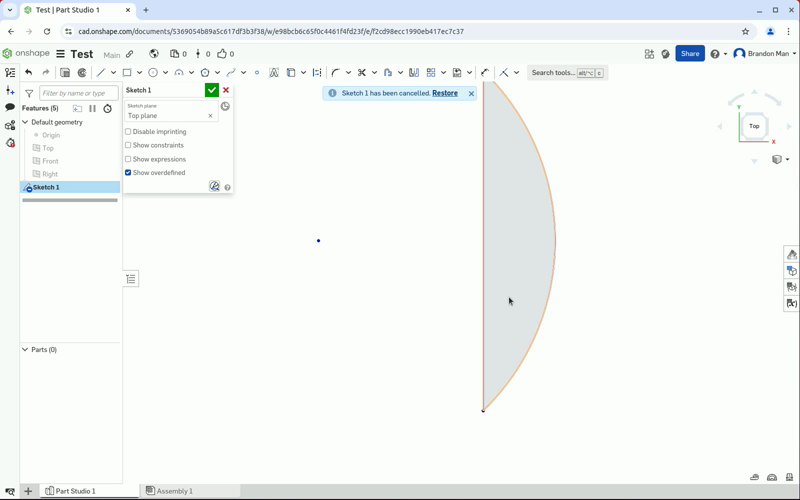
scroll(6)
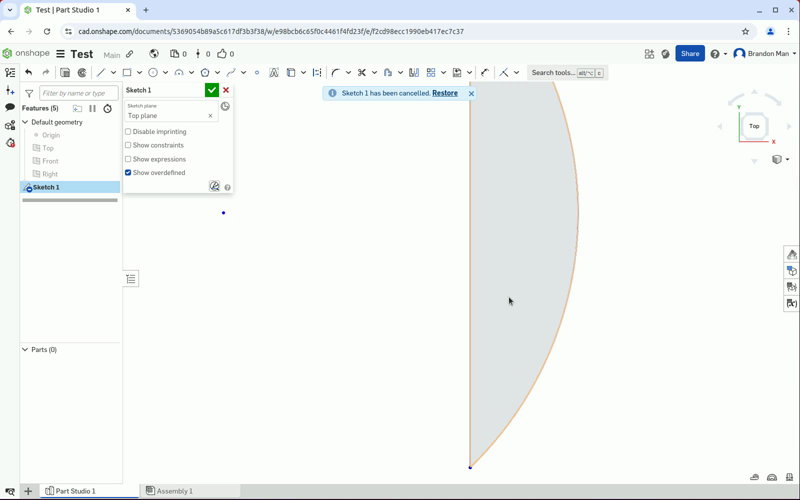
scroll(6)
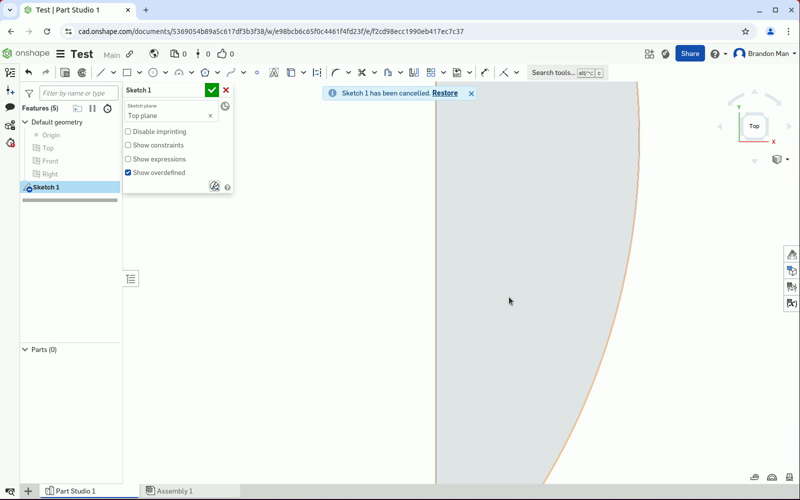
click(509, 296)
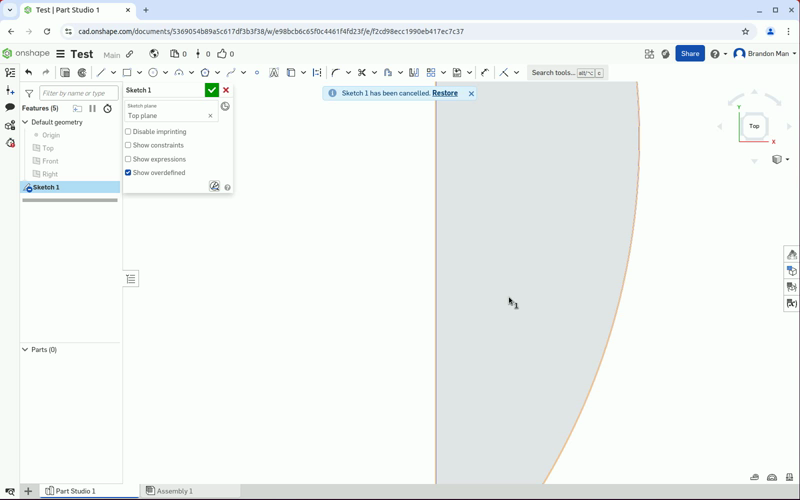
scroll(-6)
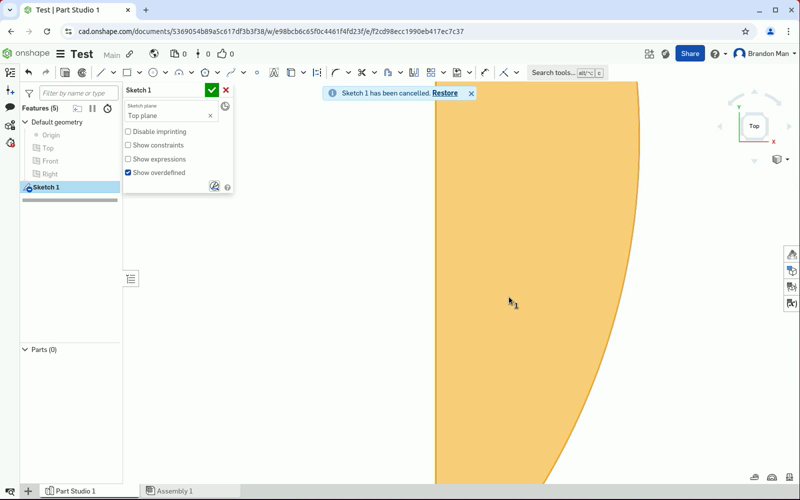
scroll(-6)
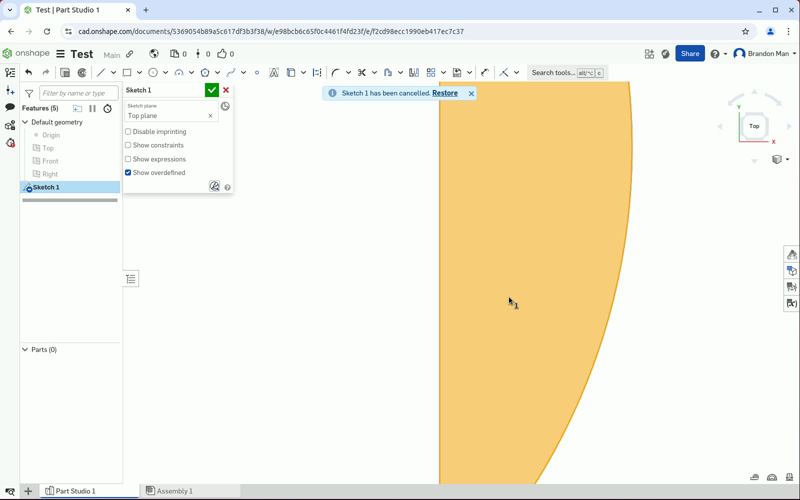
scroll(-6)
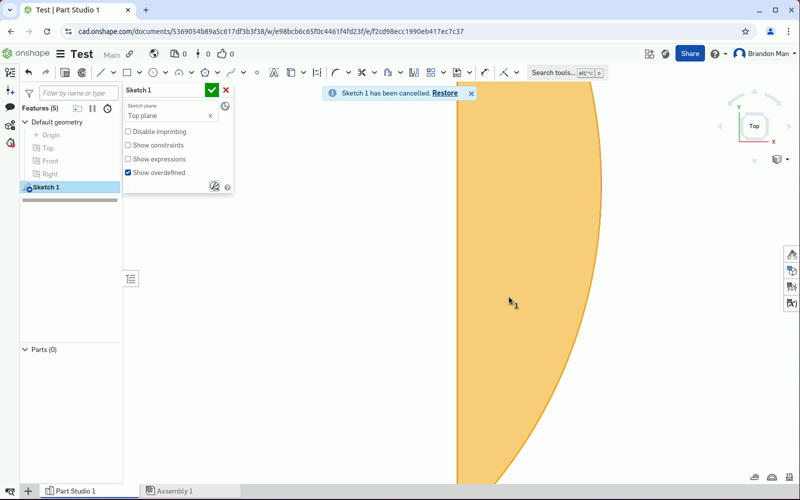
scroll(-6)
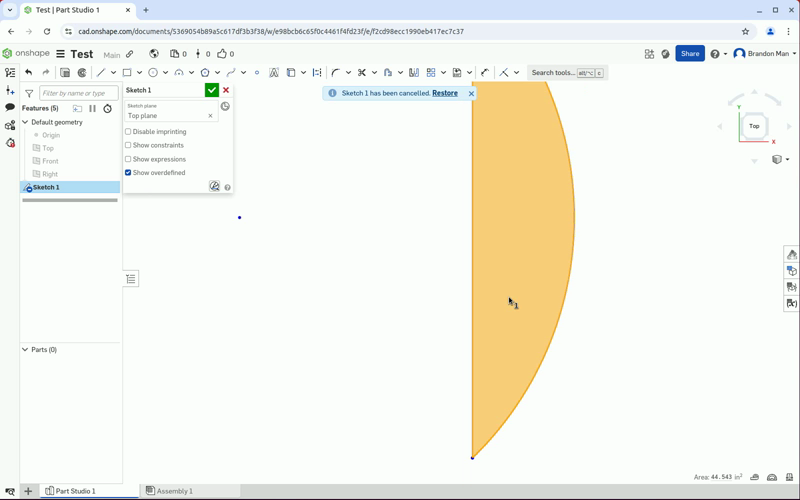
scroll(-6)
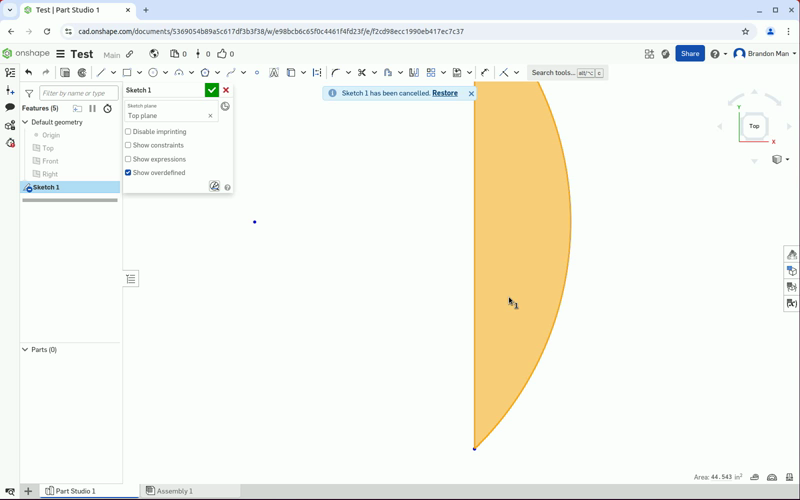
scroll(-6)
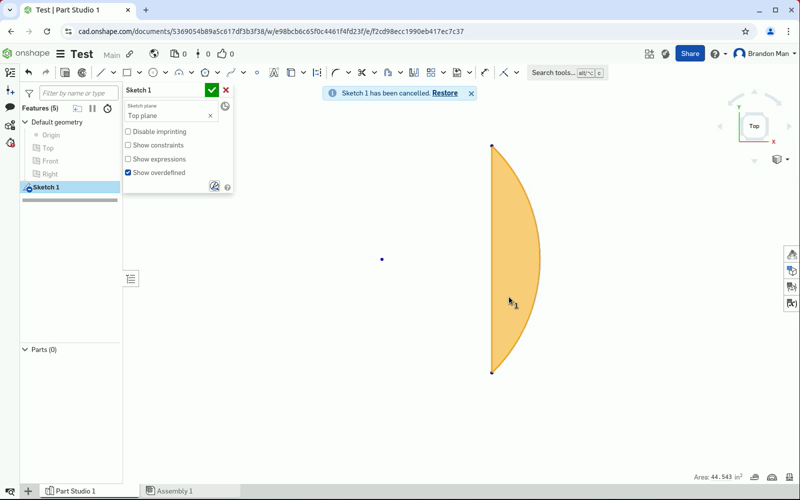
scroll(-6)
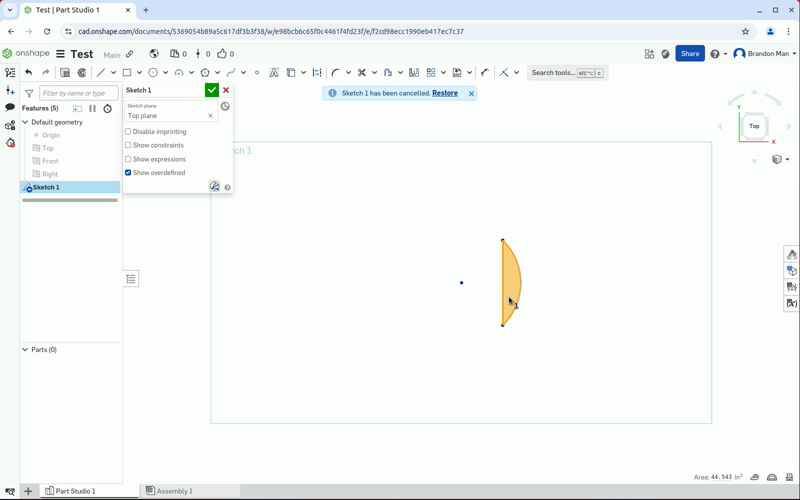
mouse_move(73, 352)
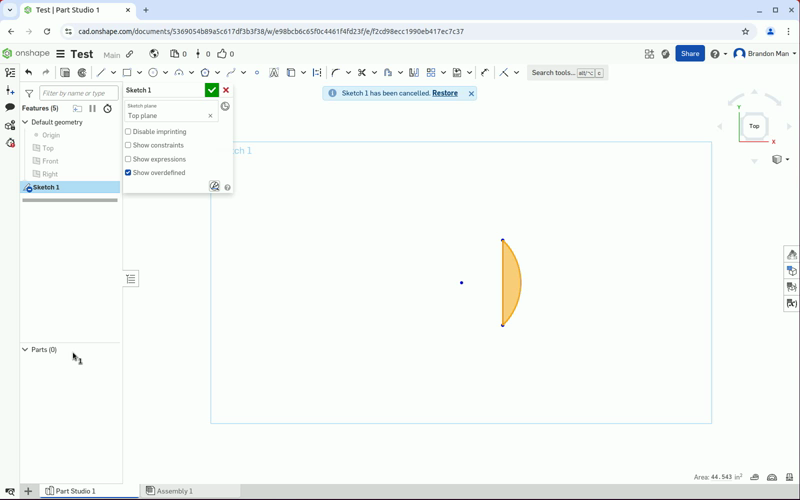
key(shift+y)
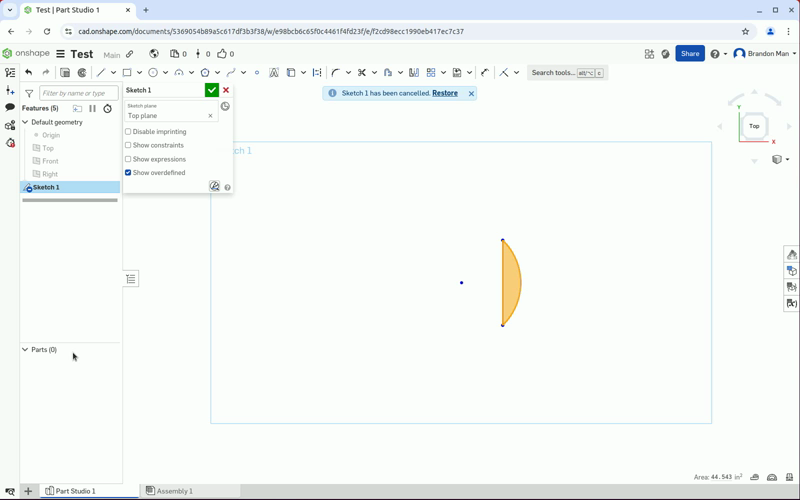
key(shift+e)
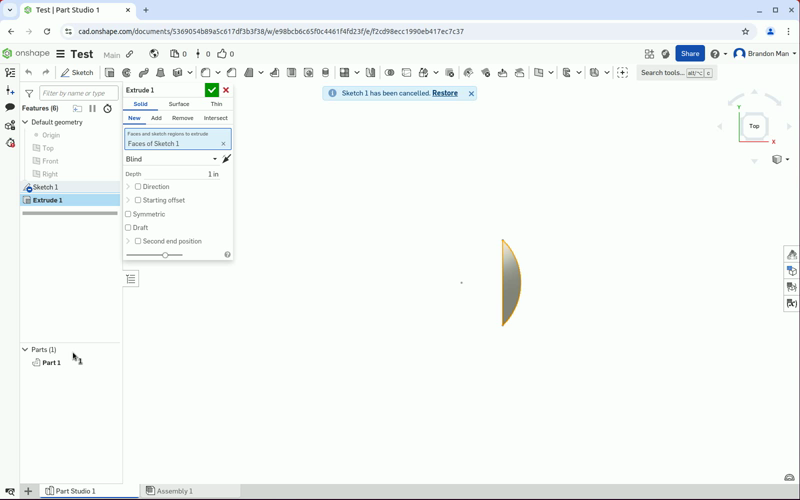
mouse_move(143, 106)
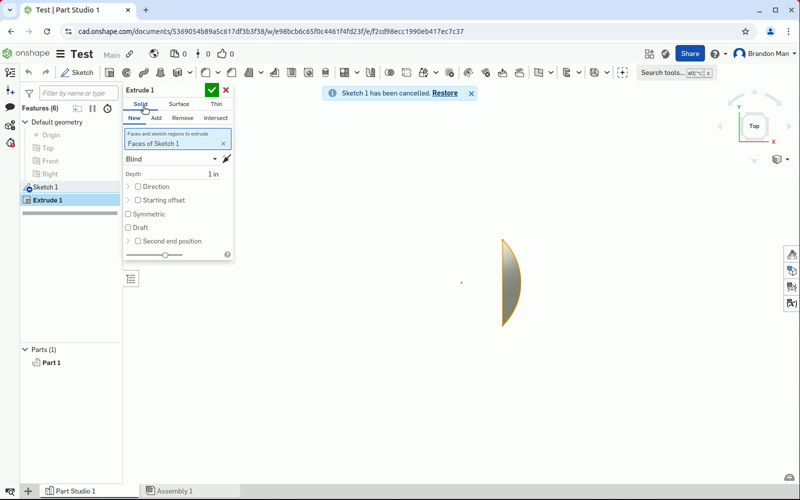
click(143, 106)
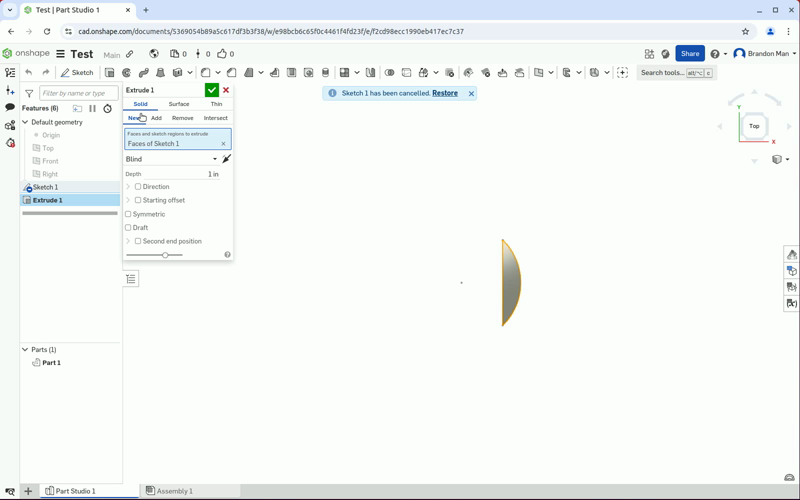
mouse_move(137, 120)
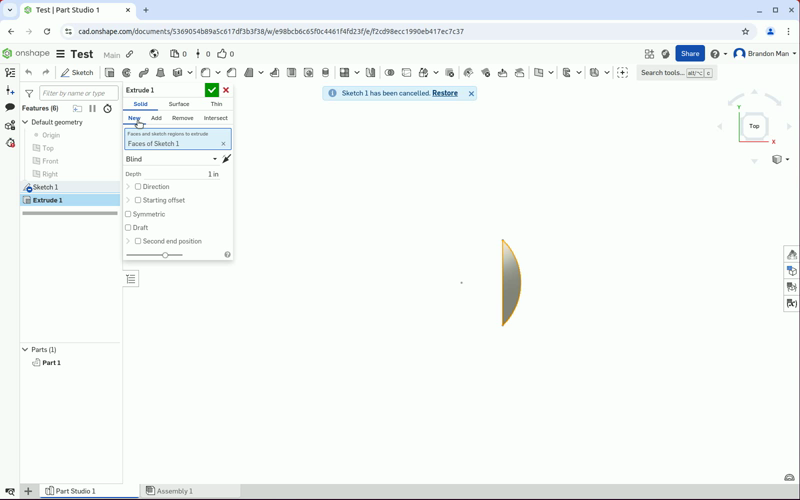
click(137, 120)
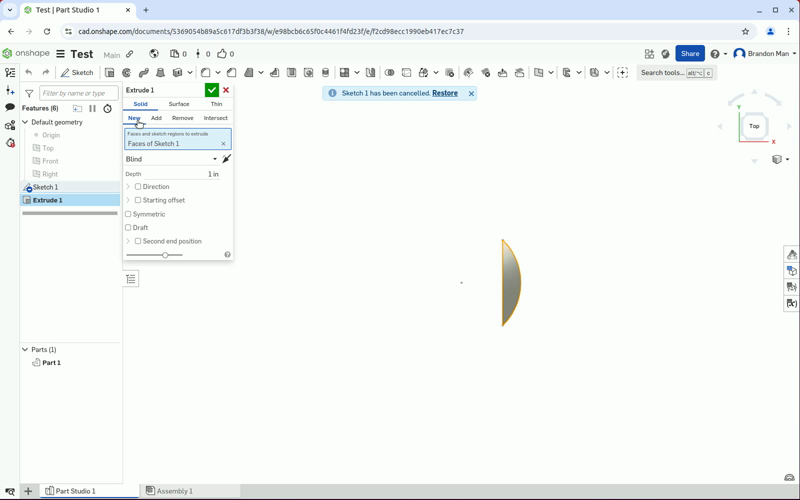
key(tab, 4)
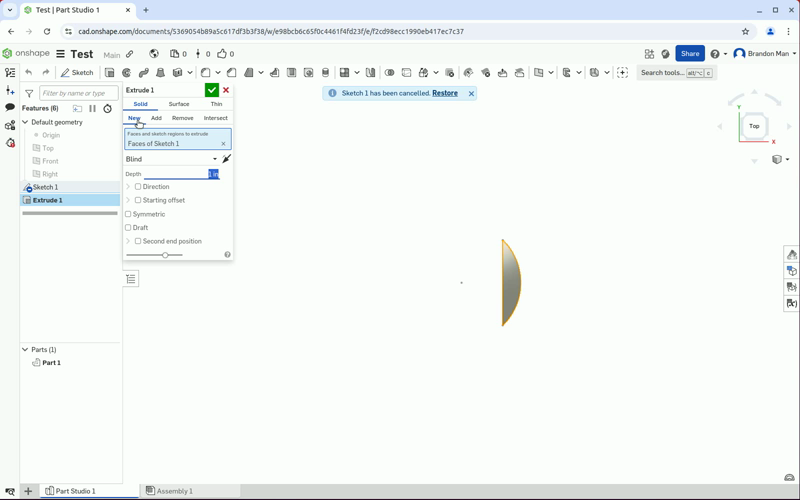
text(23.108)
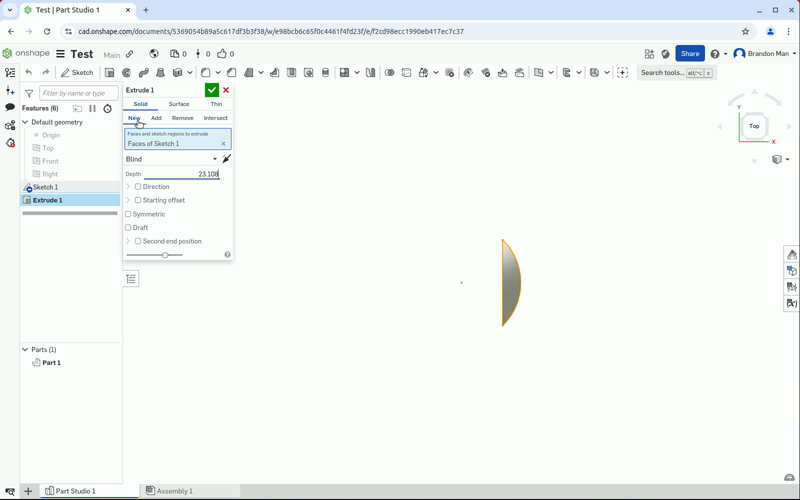
key(enter)
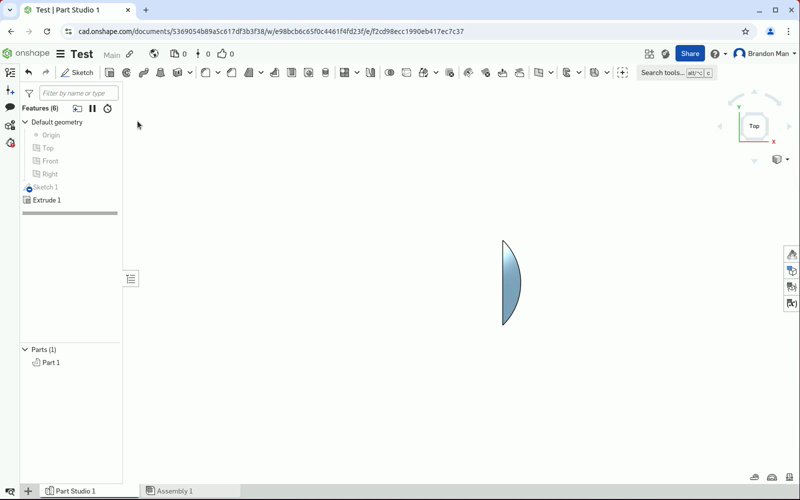
key(shift+h)
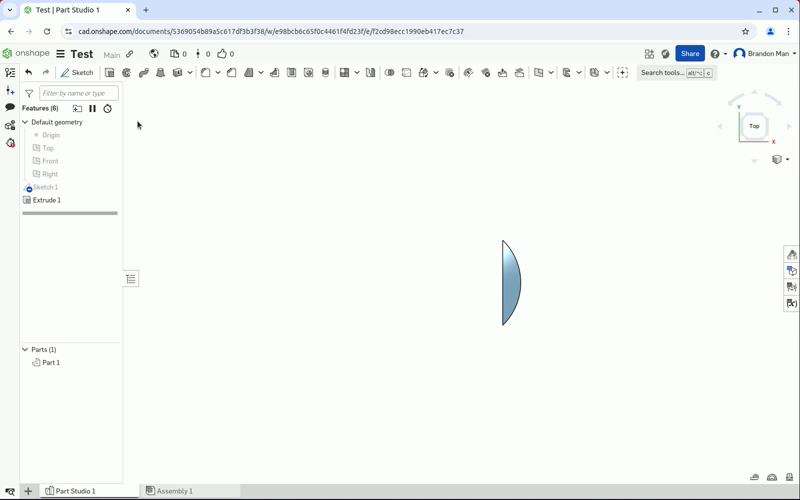
key(shift+h)
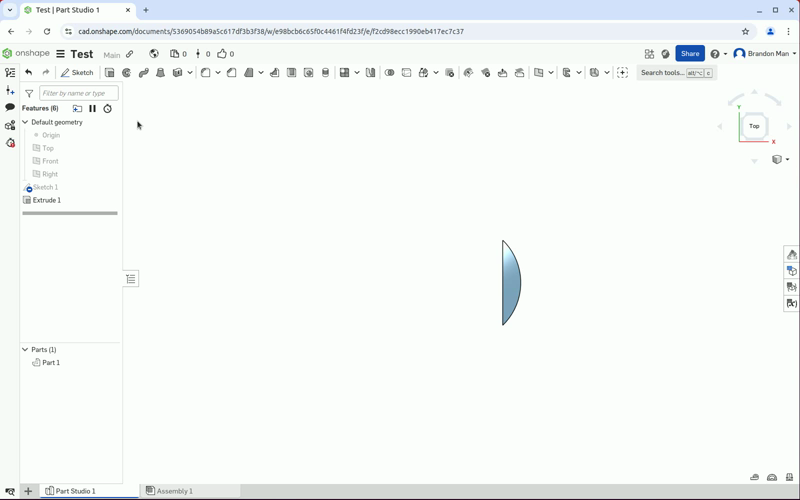
mouse_move(73, 189)
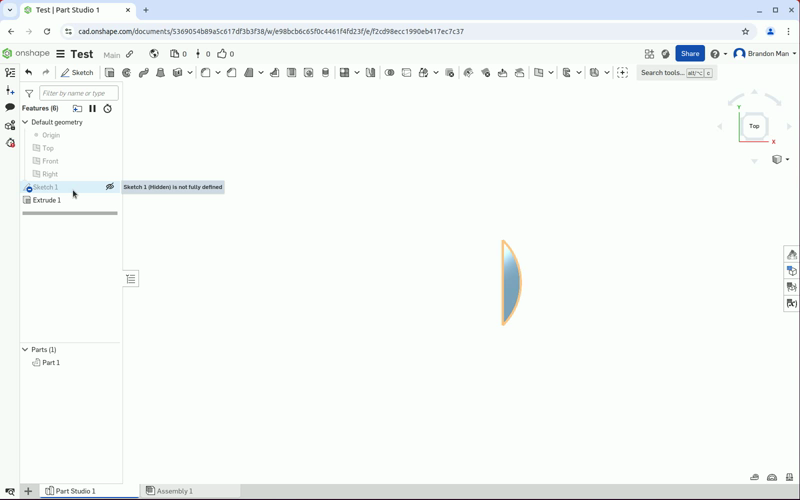
click(73, 189)
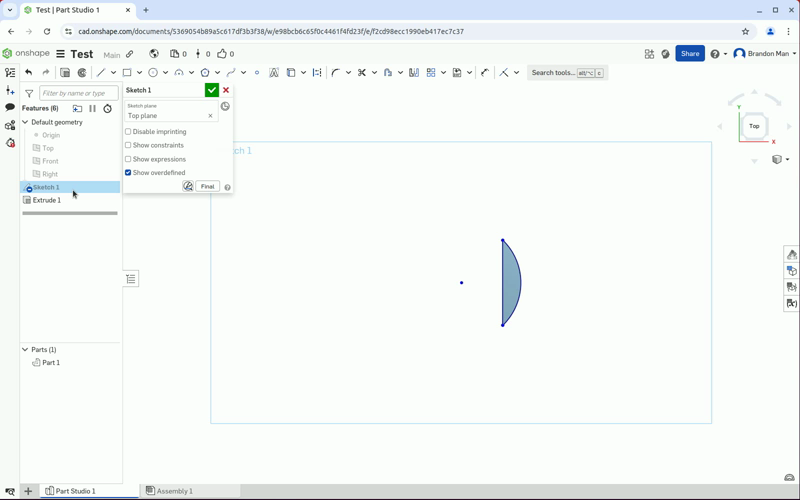
mouse_move(229, 92)
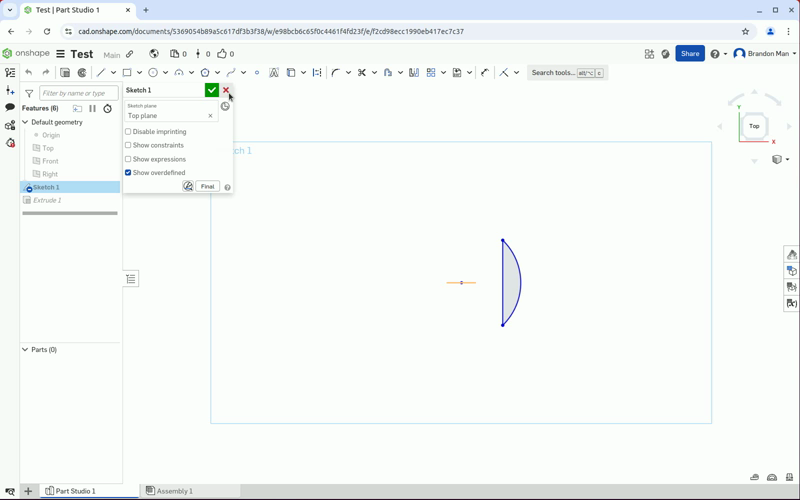
click(229, 92)
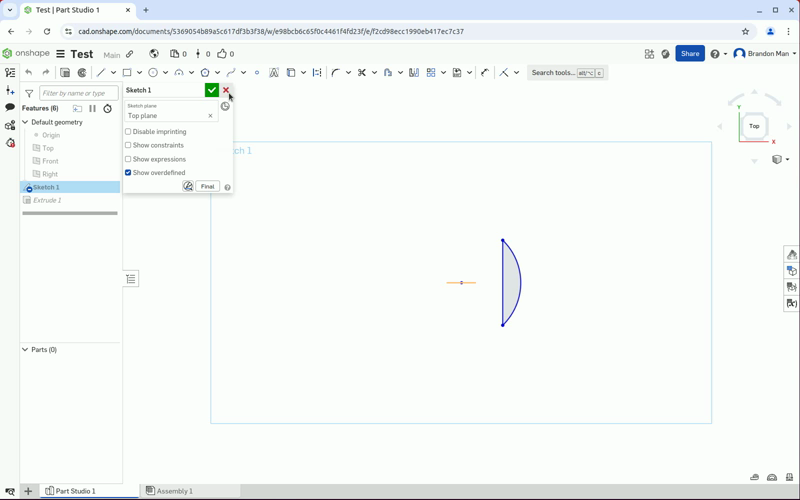
key(shift+s)
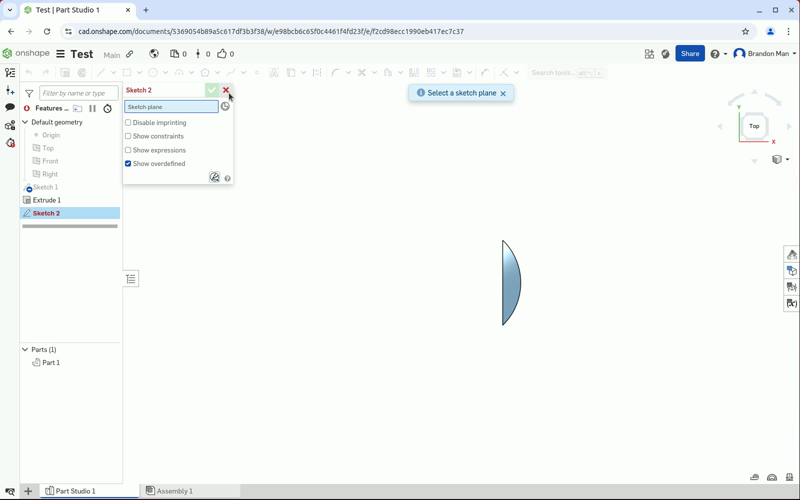
mouse_move(73, 150)
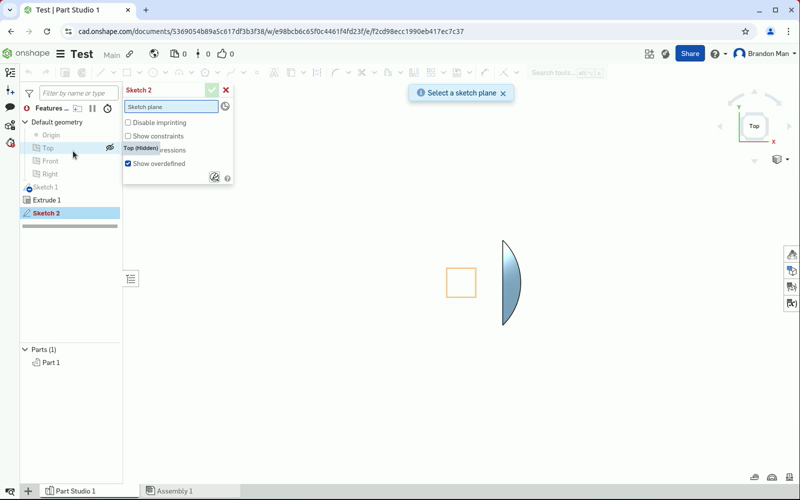
click(73, 150)
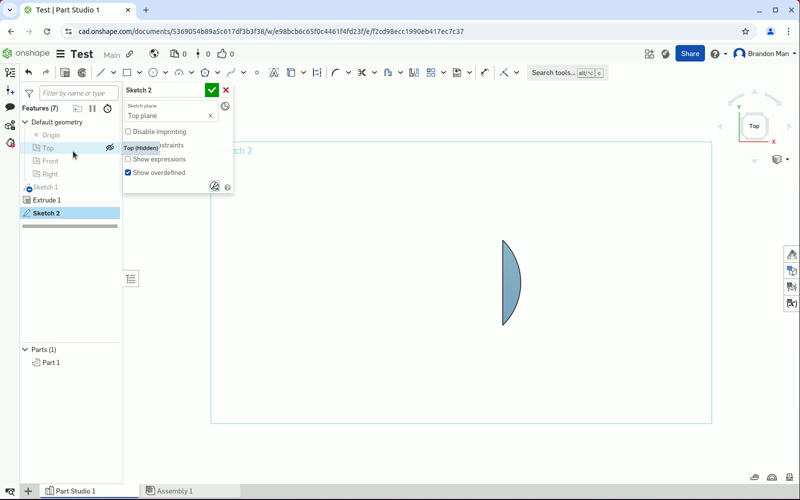
mouse_move(73, 352)
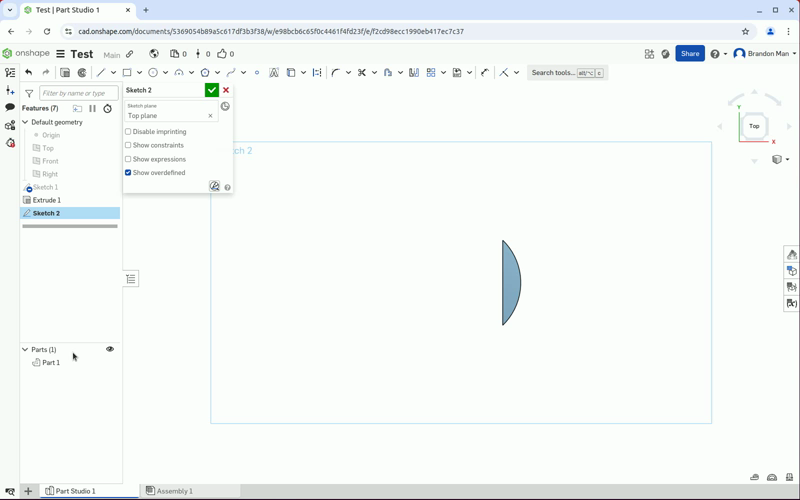
key(y)
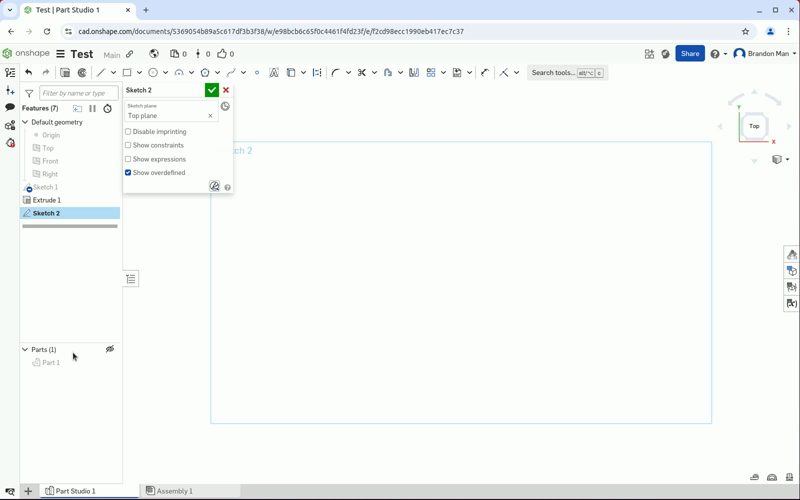
key(l)
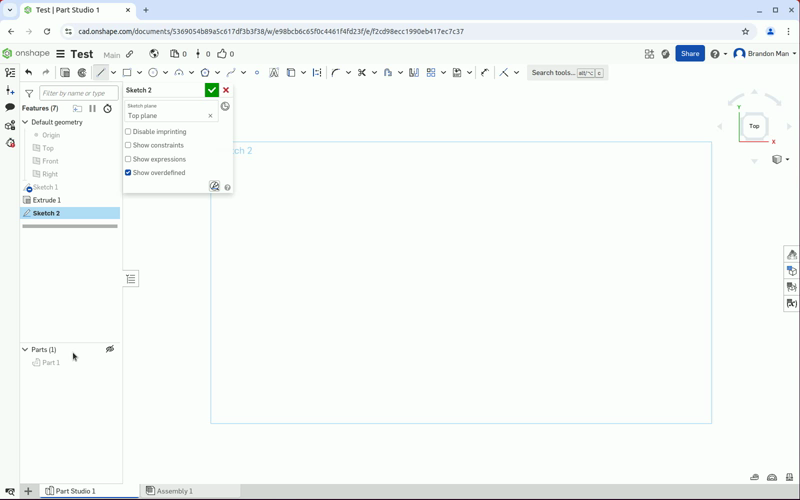
key_down(shift)
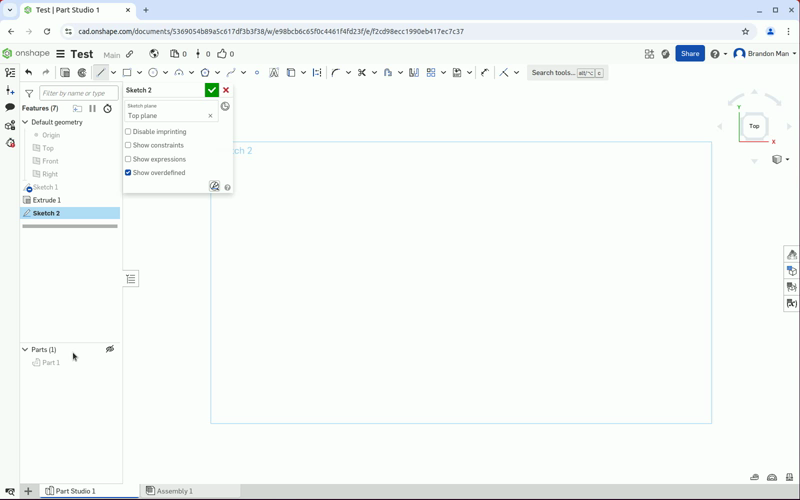
mouse_move(418, 240)
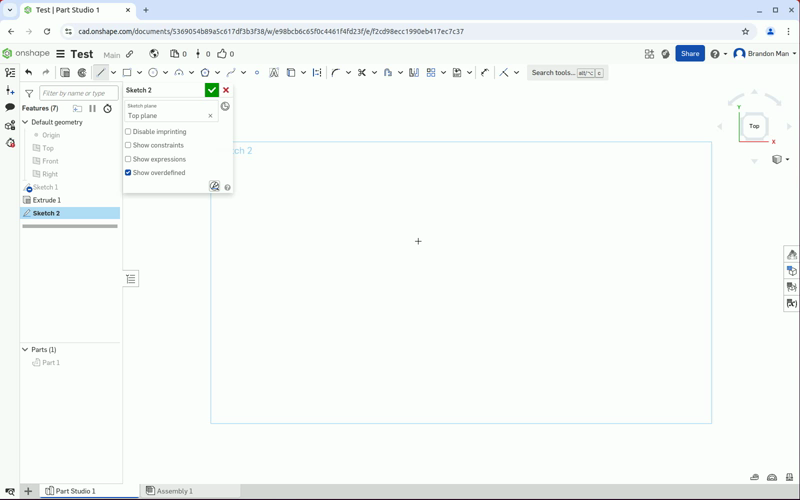
click(418, 240)
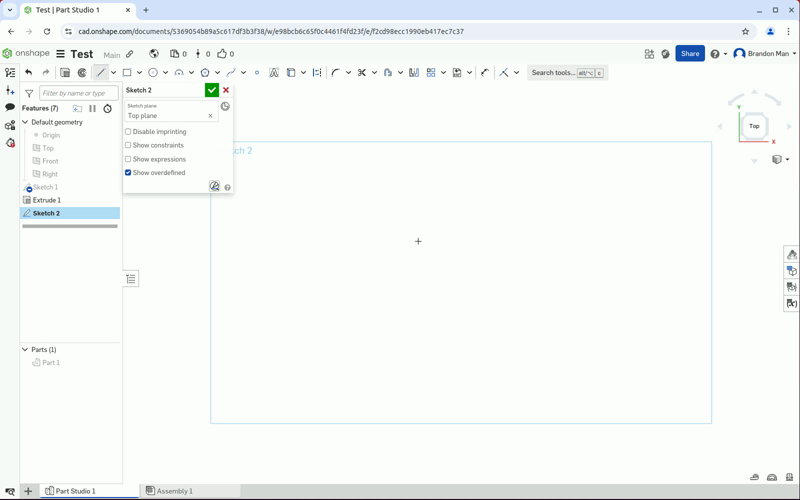
key_up(shift)
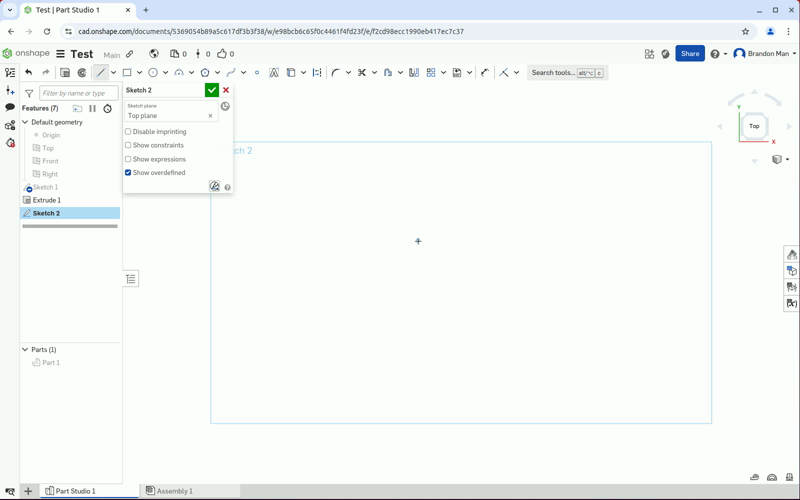
key_down(shift)
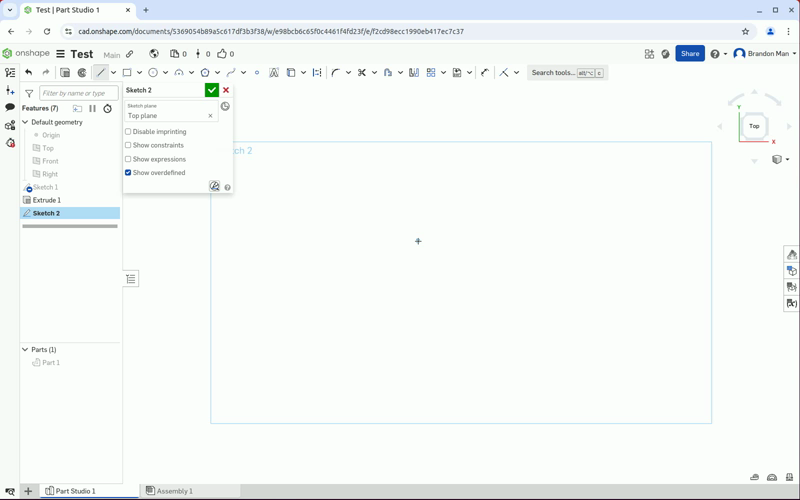
mouse_move(503, 240)
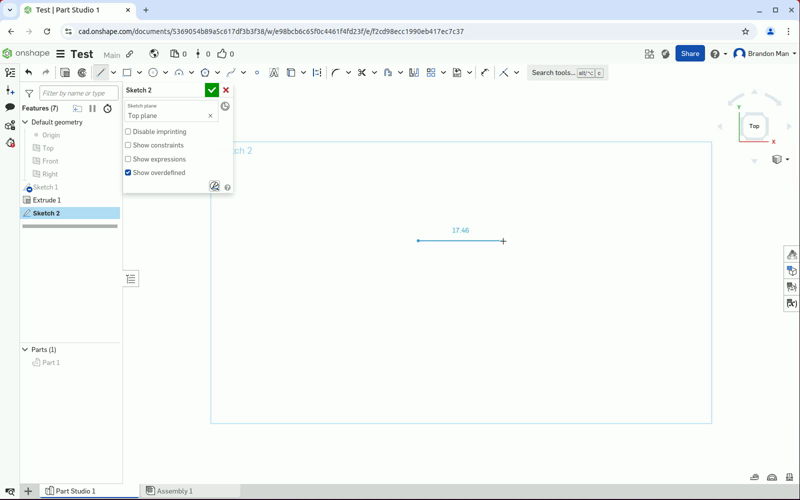
click(503, 240)
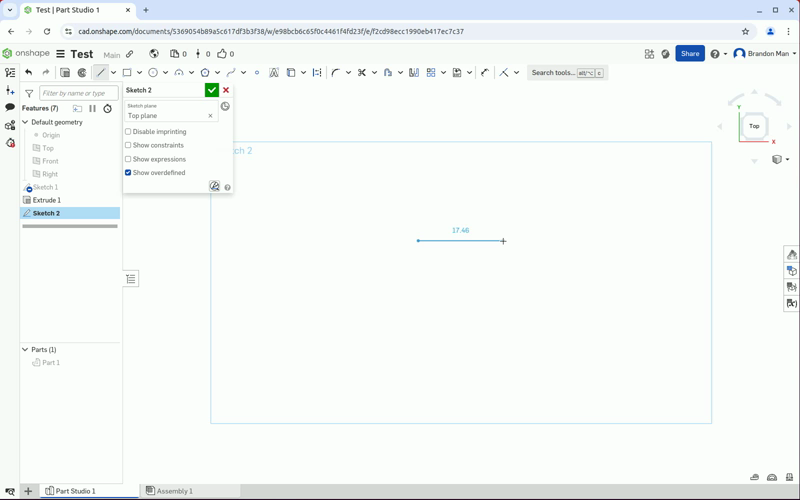
key_up(shift)
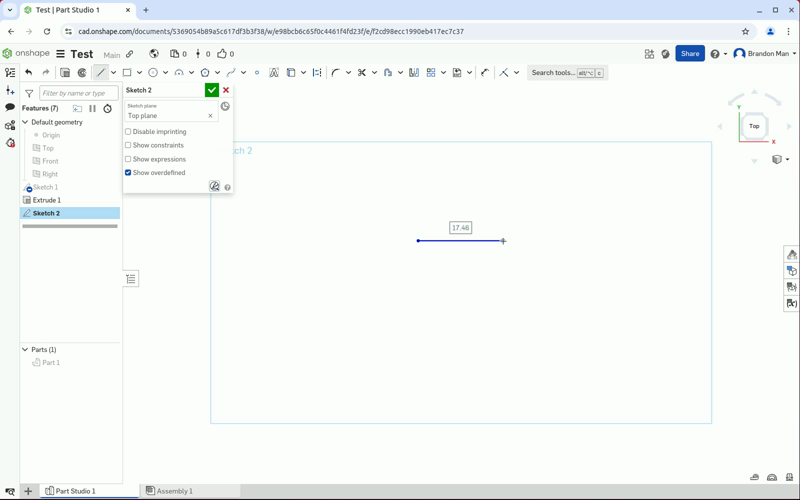
key(esc)
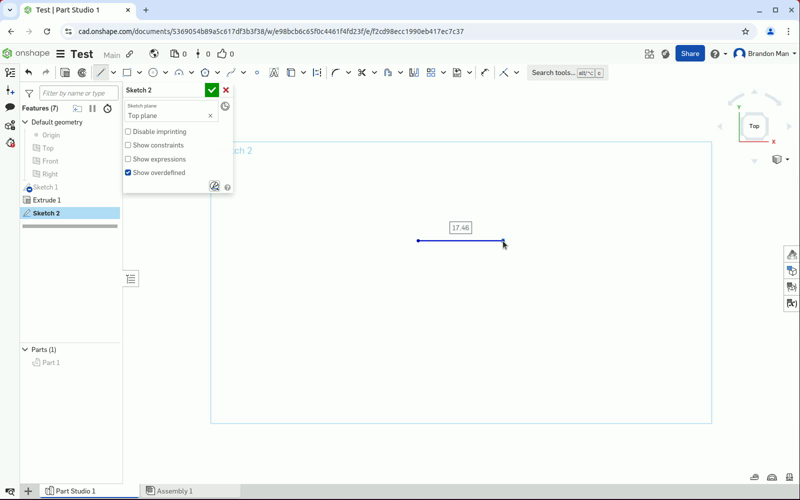
key(a)
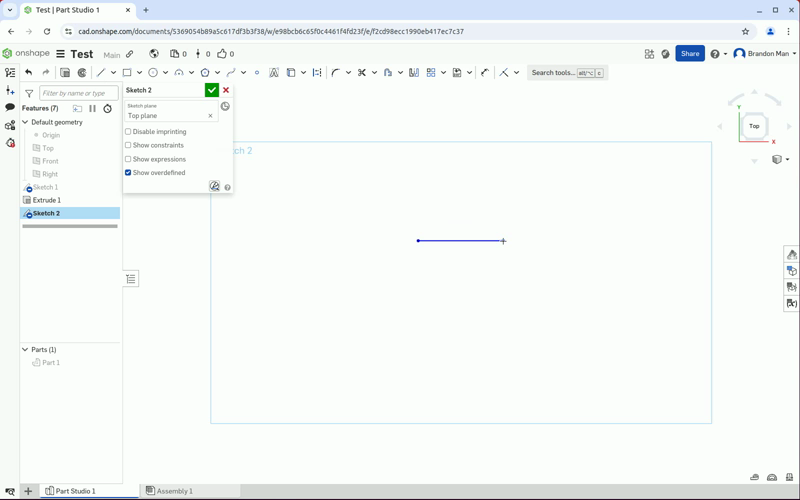
mouse_move(503, 240)
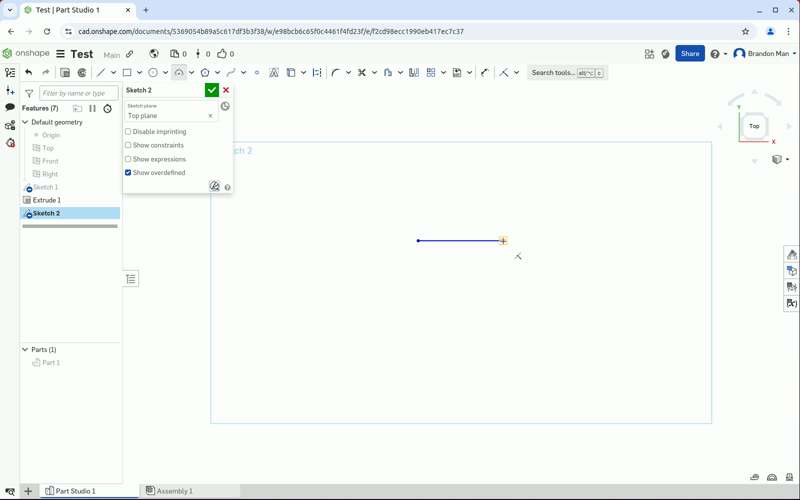
click(503, 240)
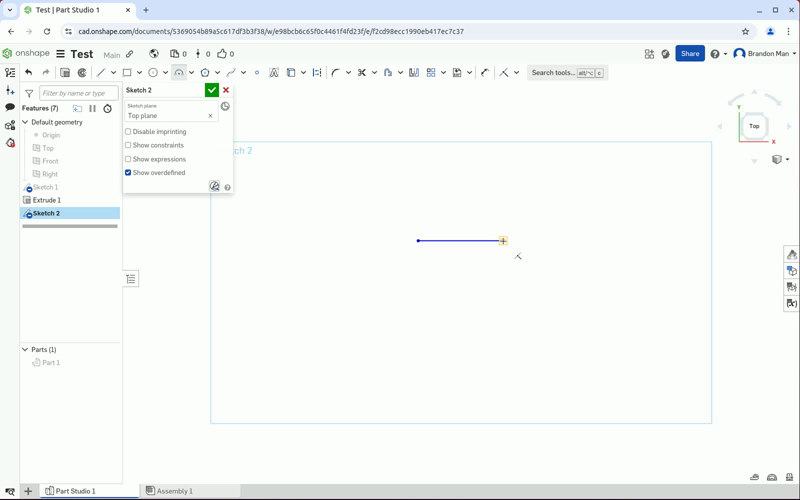
mouse_move(418, 240)
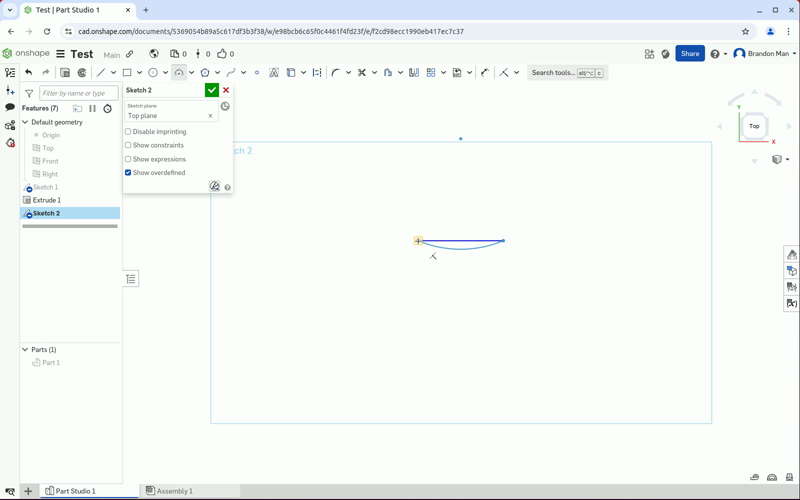
click(418, 240)
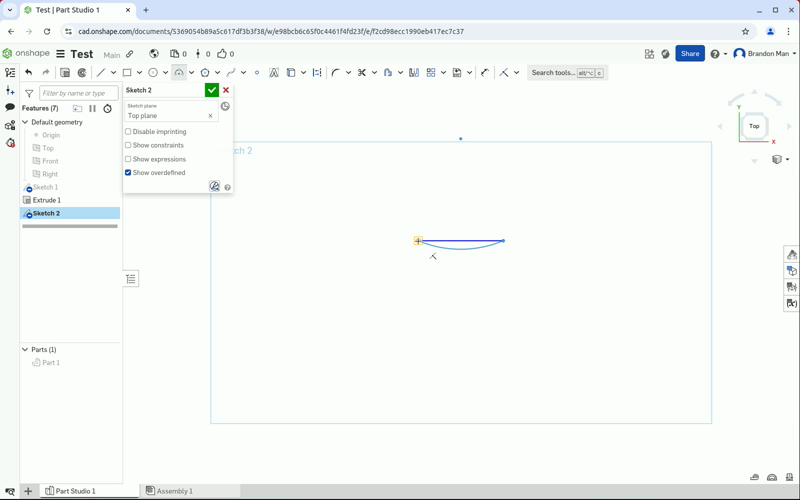
key_down(shift)
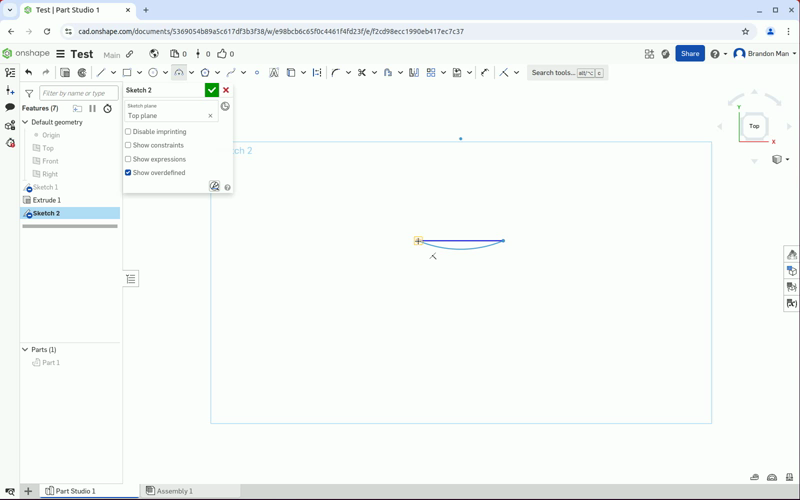
mouse_move(461, 223)
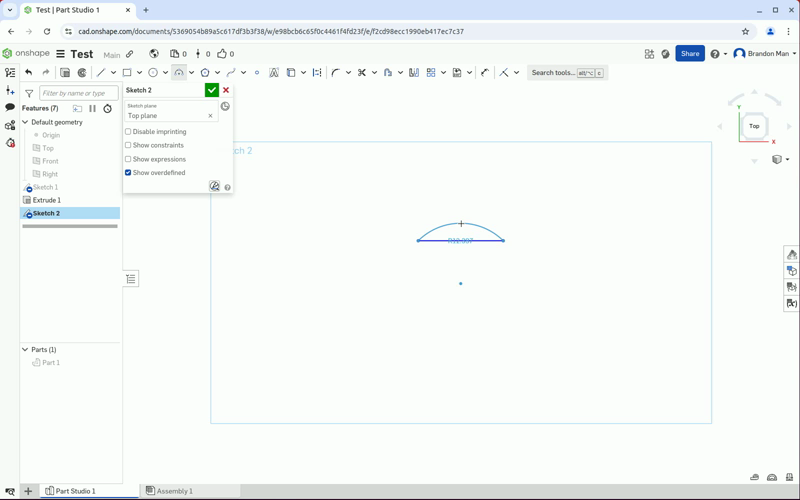
click(461, 223)
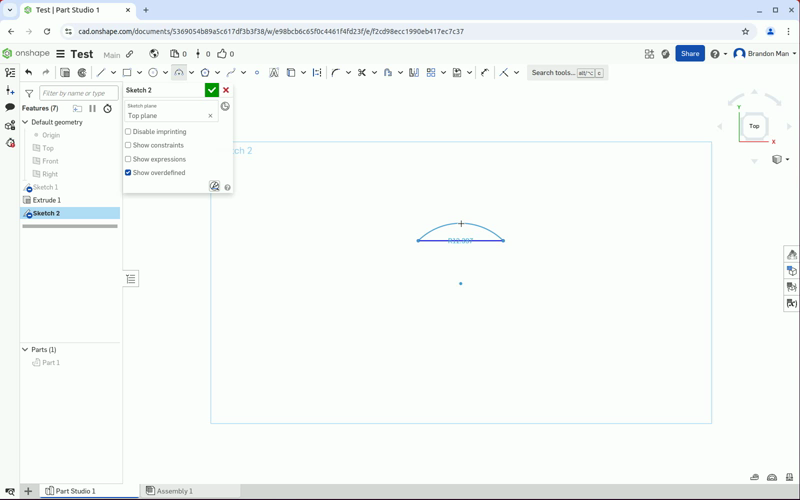
key_up(shift)
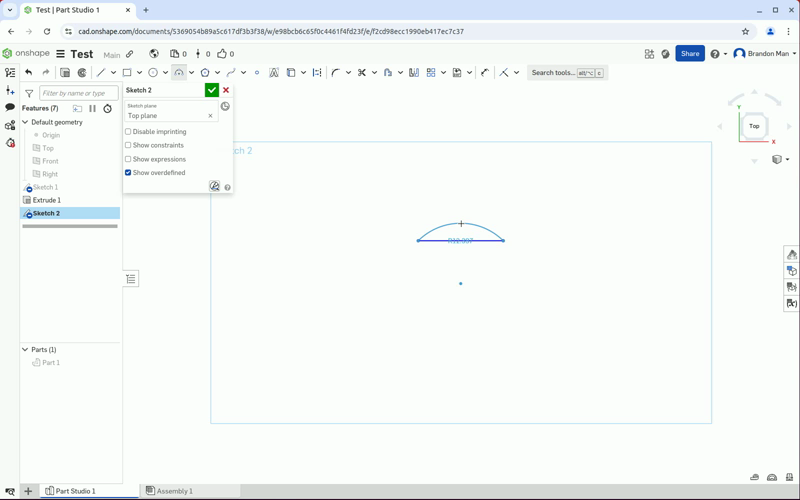
key(esc)
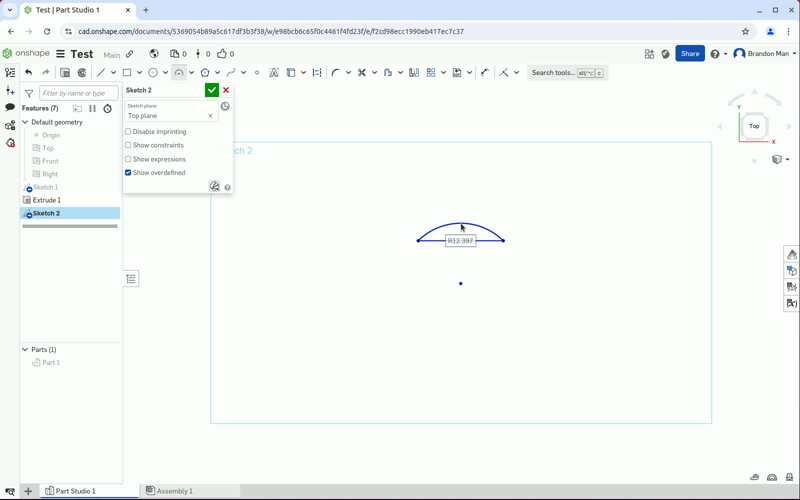
mouse_move(484, 237)
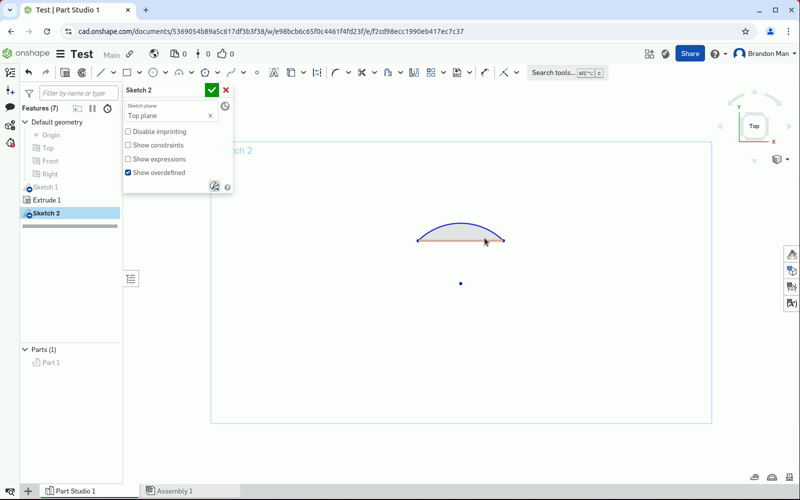
scroll(6)
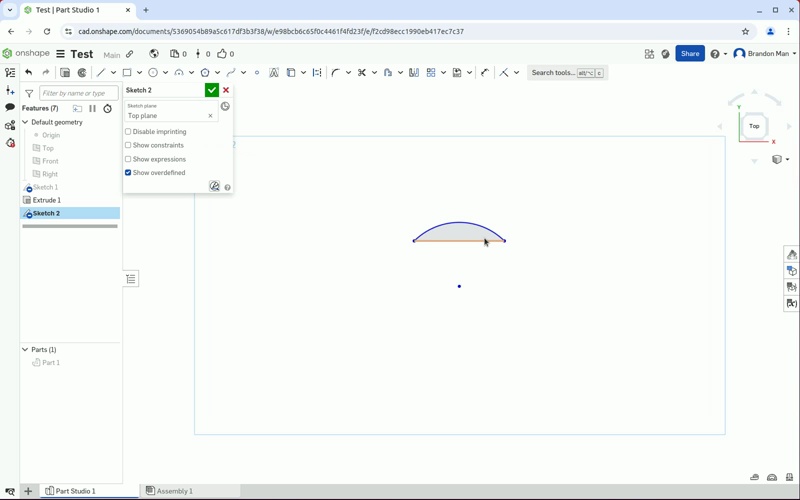
scroll(6)
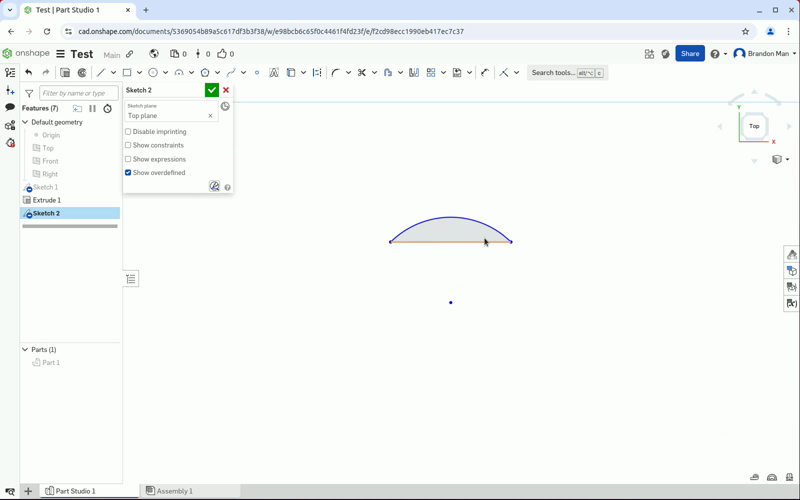
scroll(6)
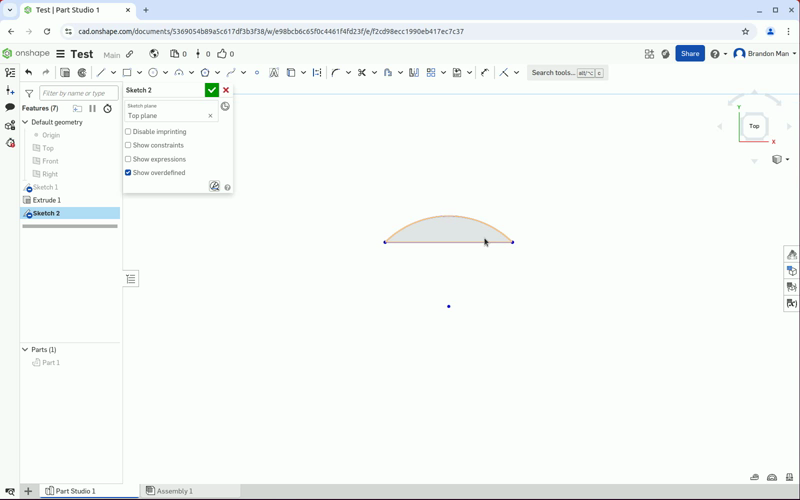
scroll(6)
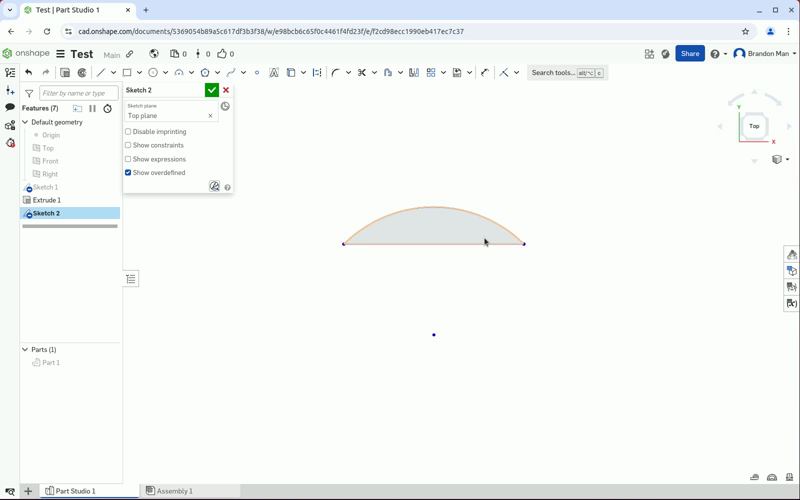
scroll(6)
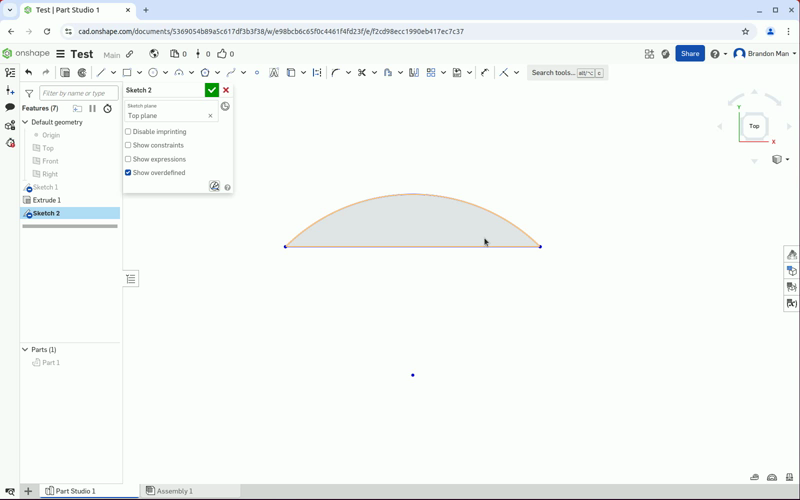
scroll(6)
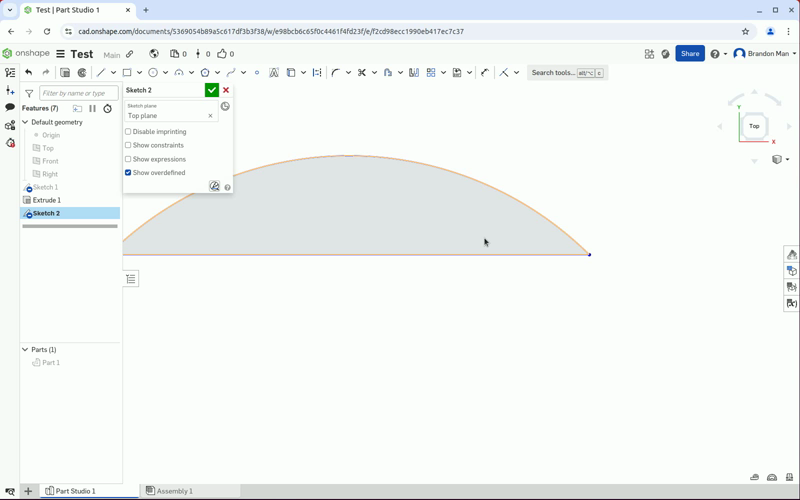
scroll(6)
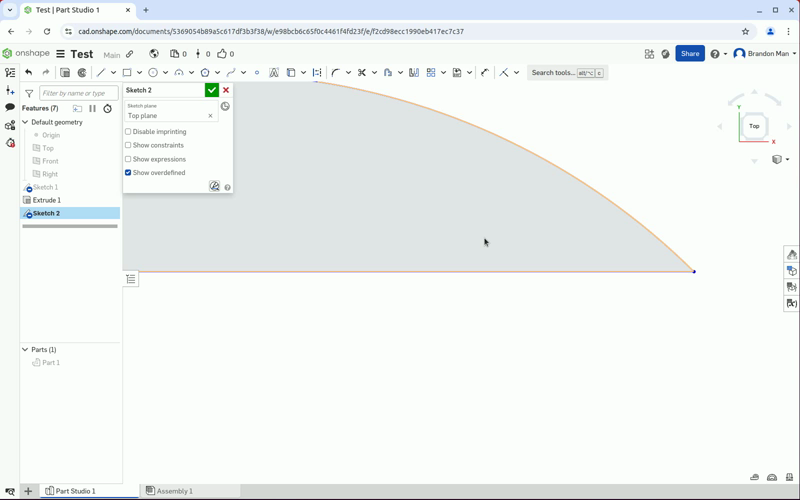
click(484, 237)
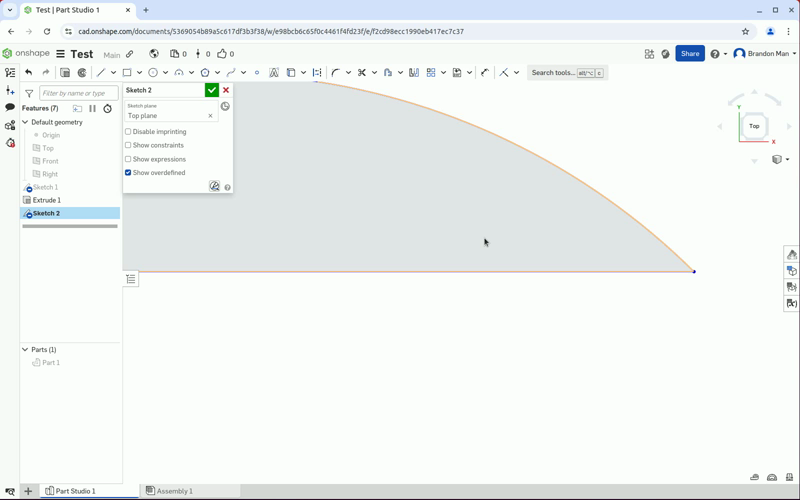
scroll(-6)
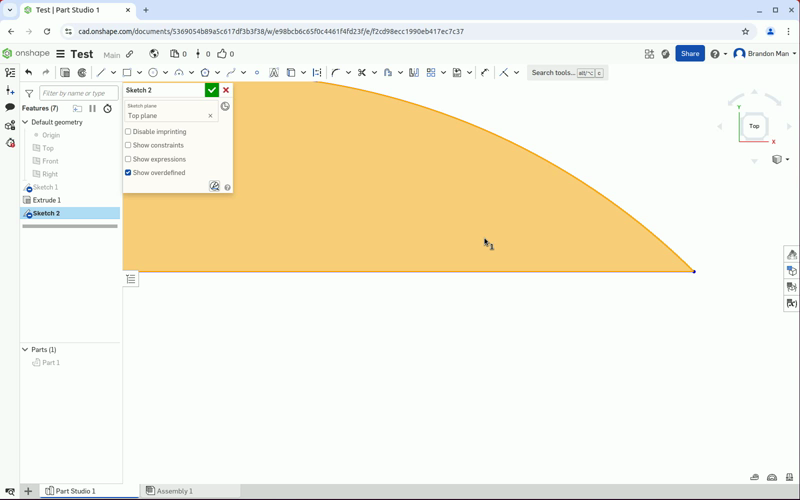
scroll(-6)
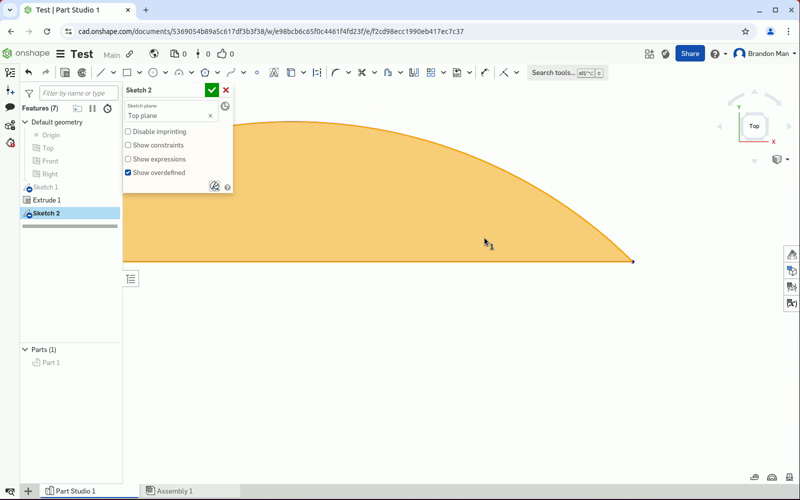
scroll(-6)
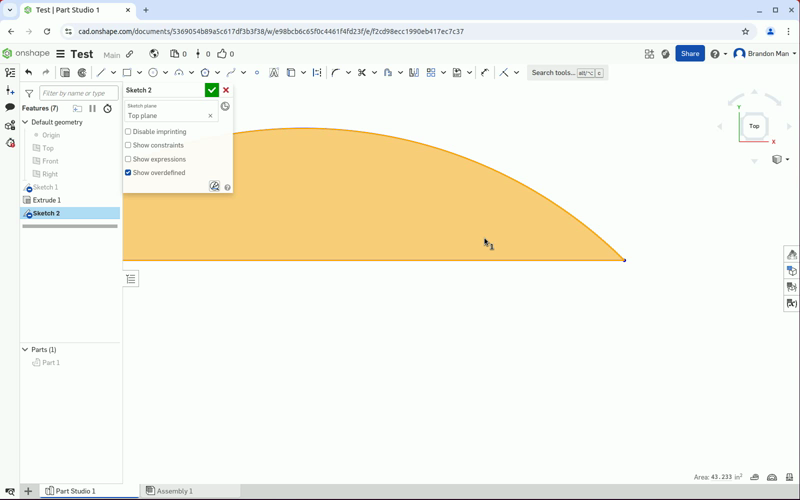
scroll(-6)
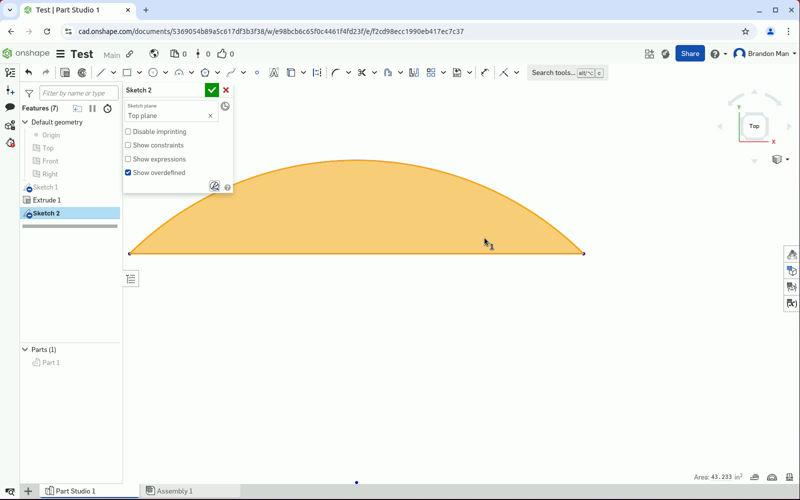
scroll(-6)
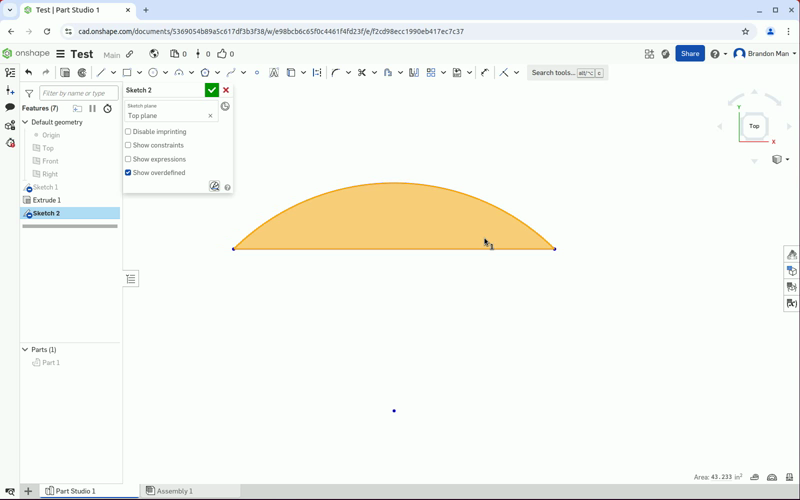
scroll(-6)
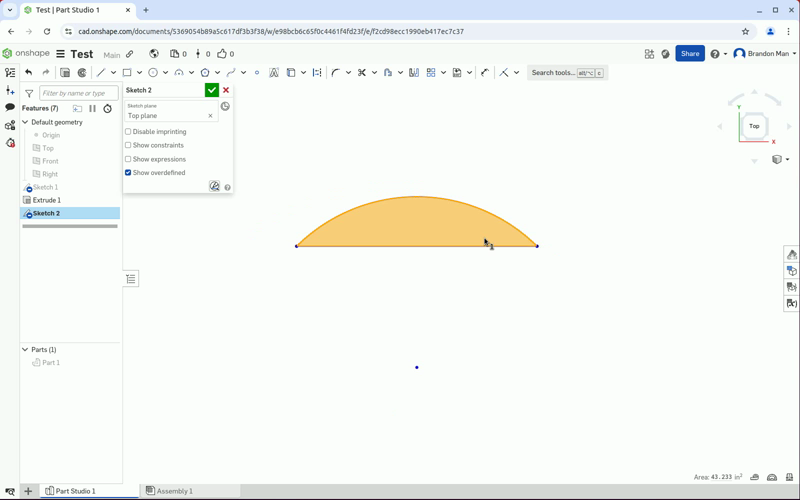
scroll(-6)
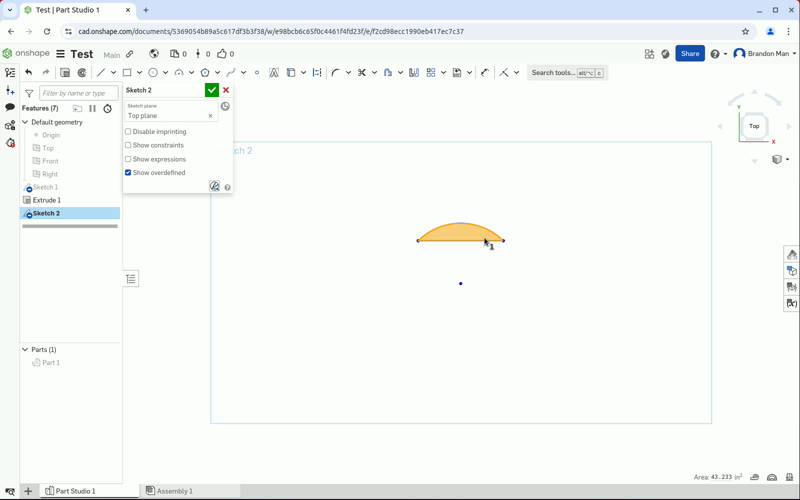
mouse_move(73, 352)
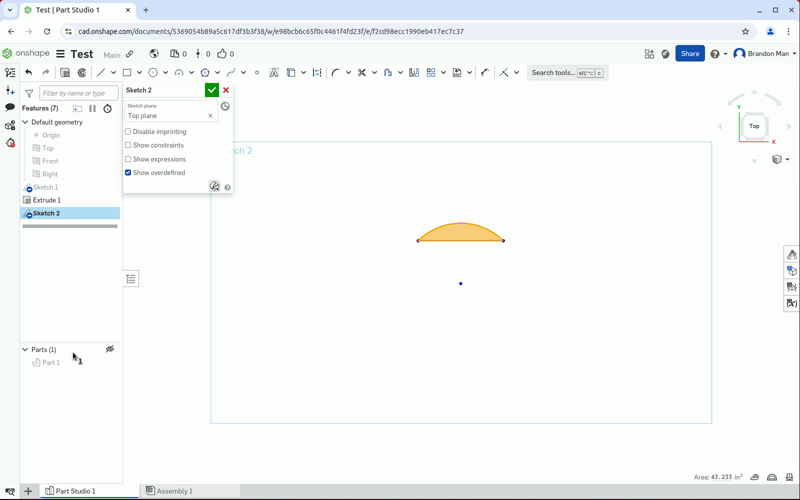
key(shift+y)
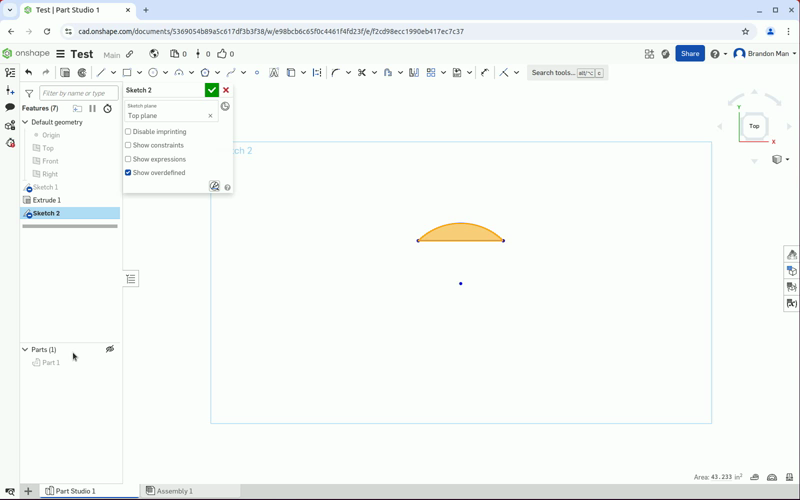
key(shift+e)
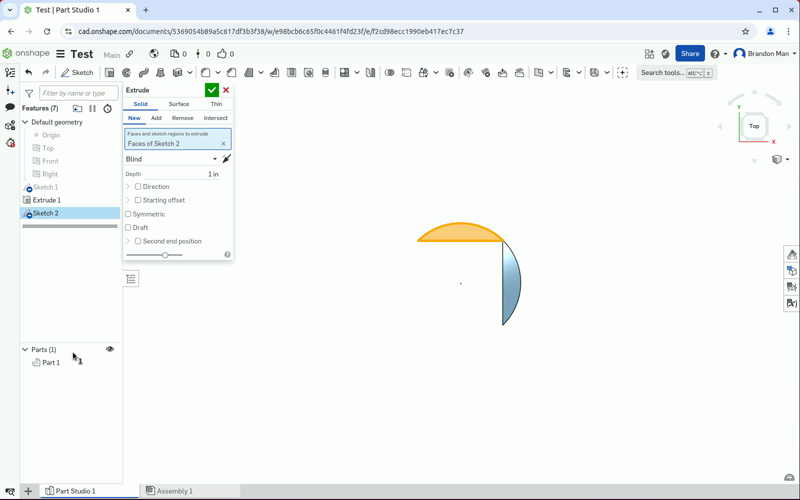
mouse_move(143, 106)
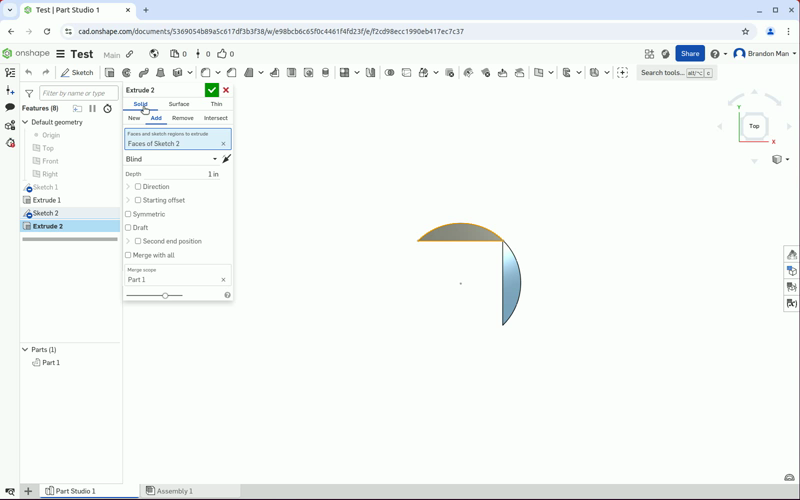
click(143, 106)
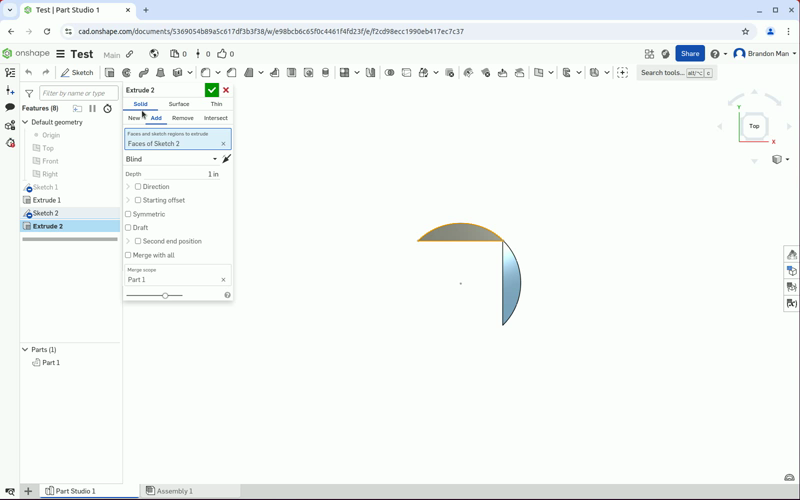
mouse_move(137, 120)
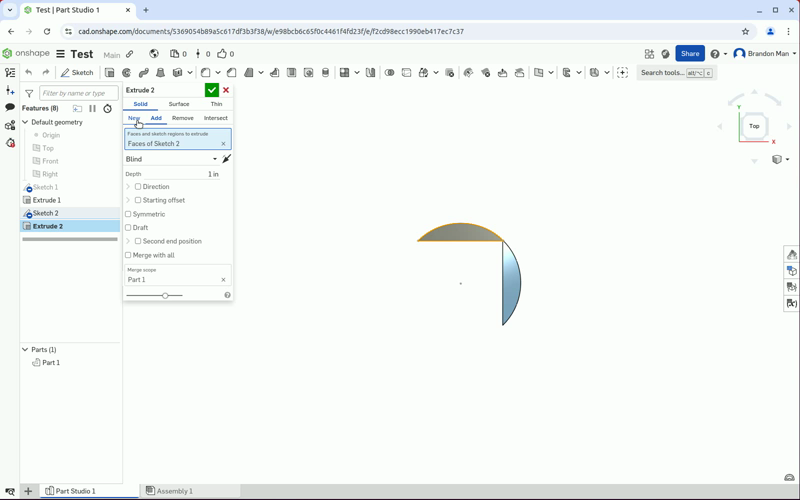
click(137, 120)
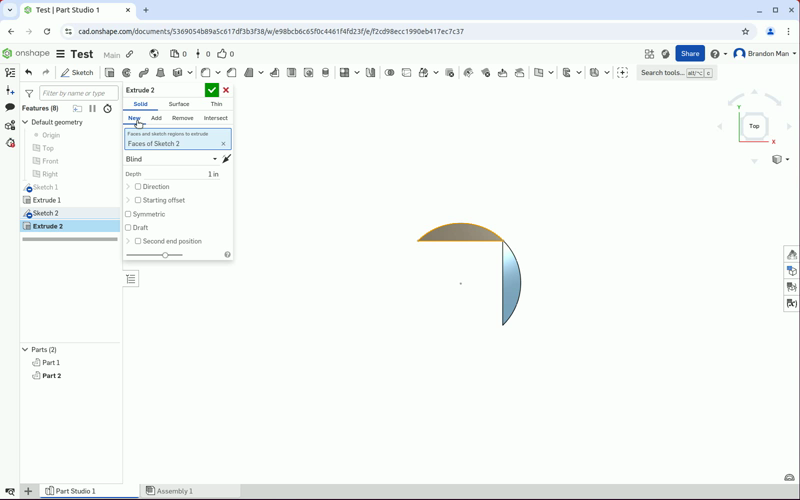
key(tab, 4)
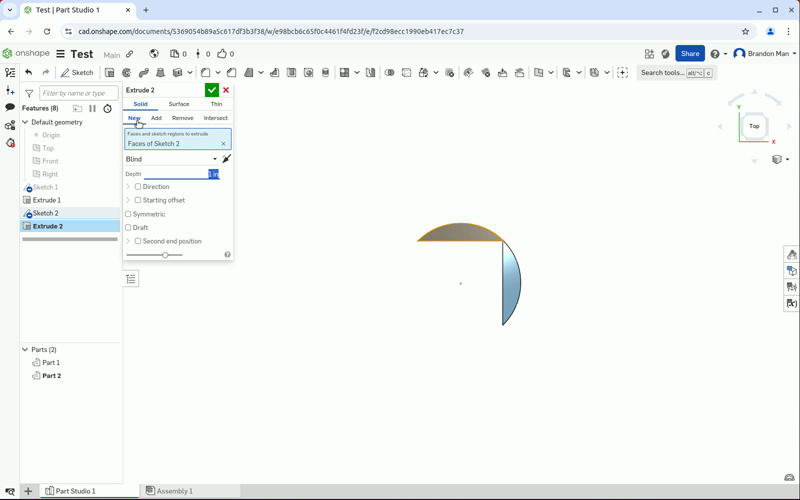
text(23.108)
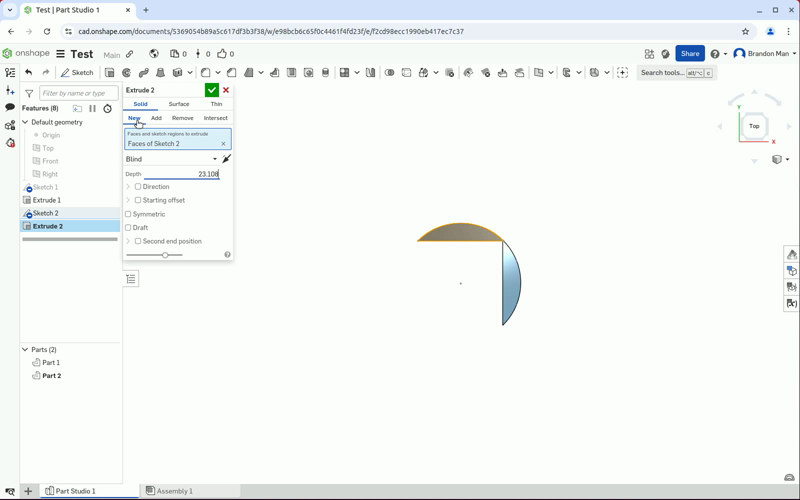
key(enter)
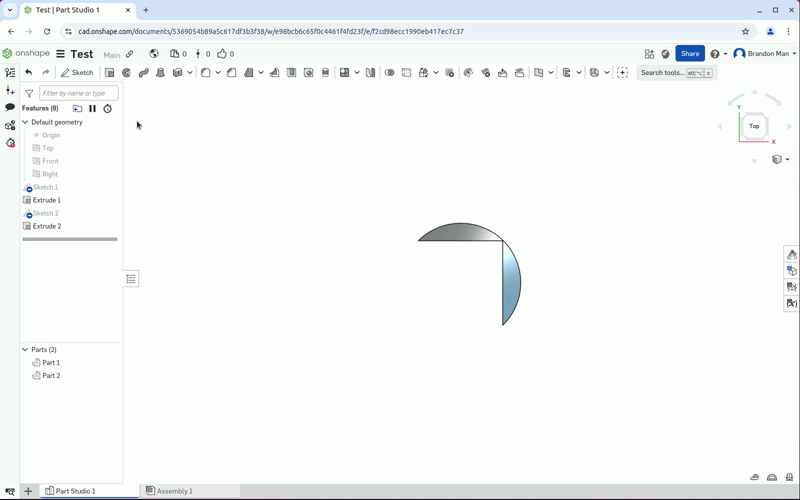
key(shift+h)
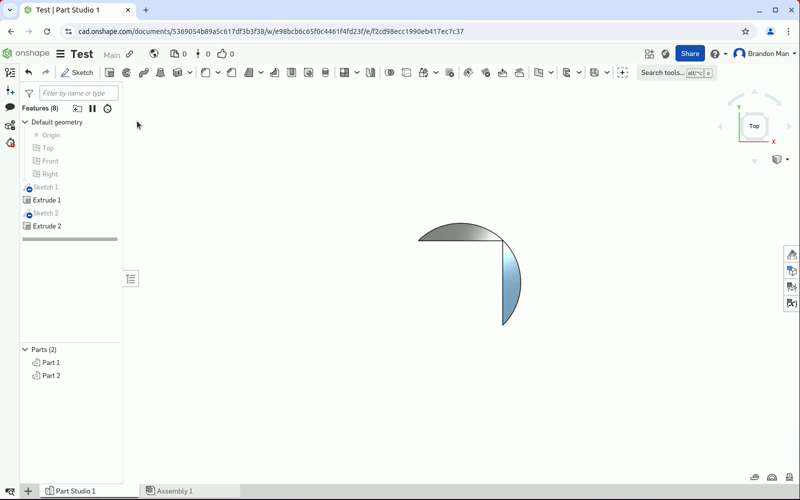
key(shift+h)
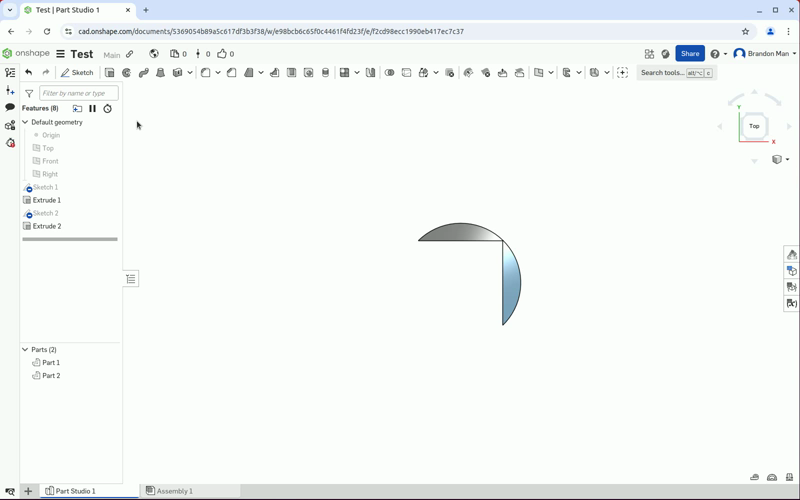
mouse_move(73, 189)
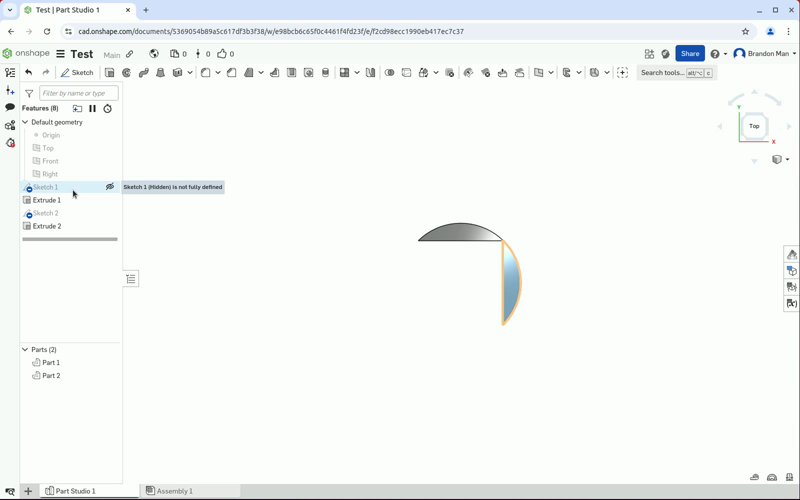
click(73, 189)
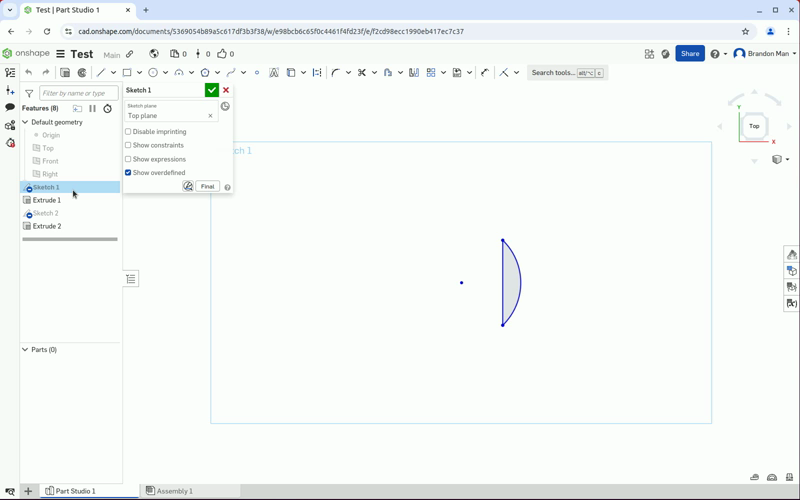
mouse_move(229, 92)
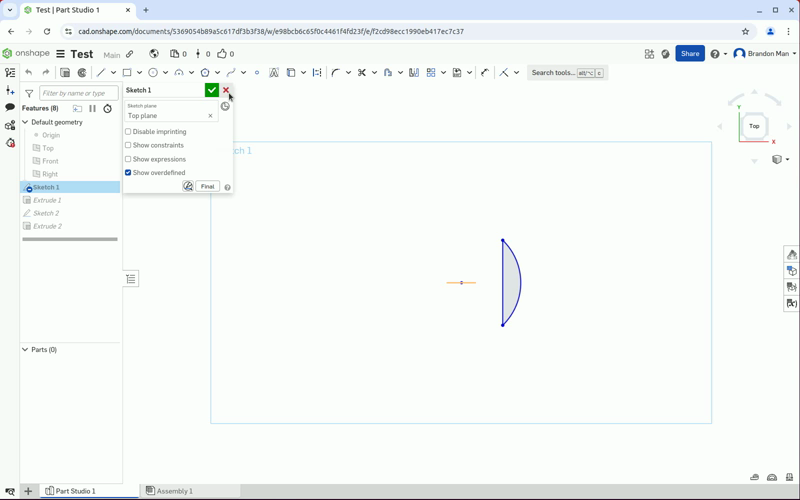
click(229, 92)
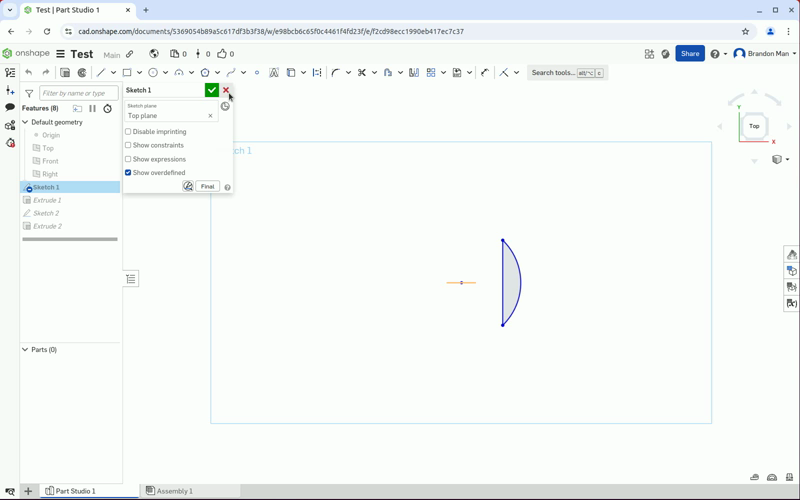
key(shift+s)
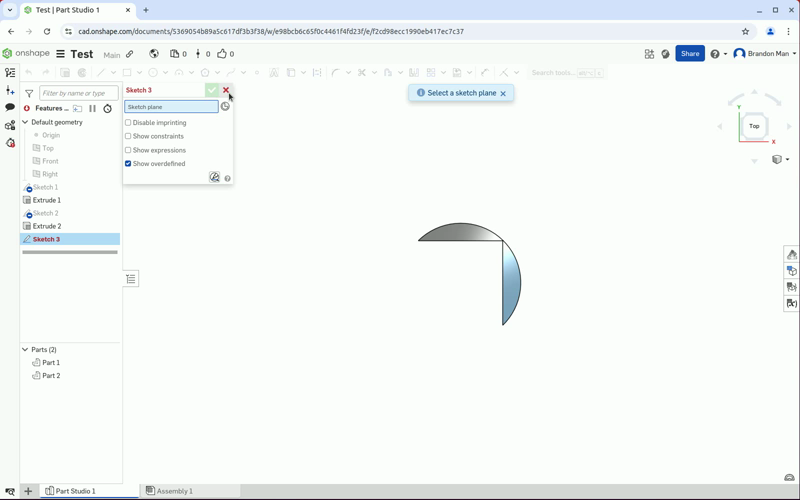
mouse_move(73, 150)
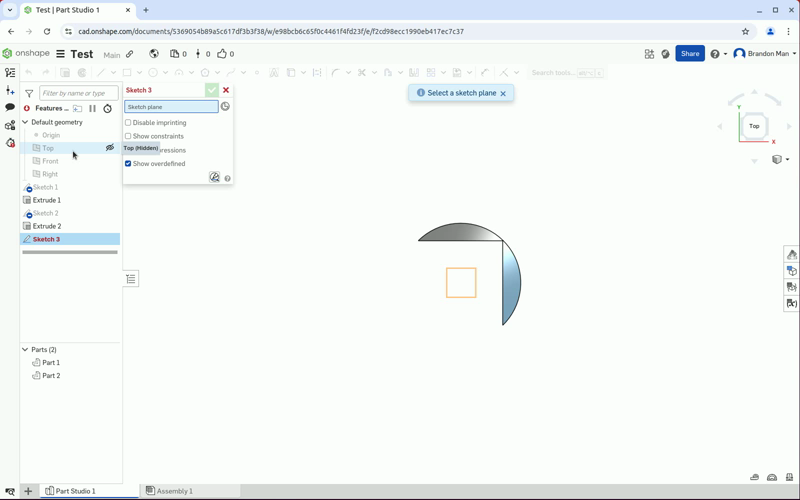
click(73, 150)
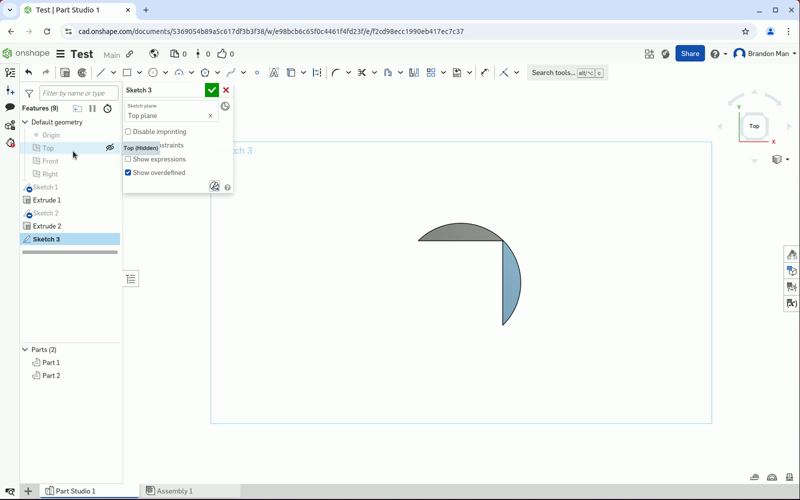
mouse_move(73, 352)
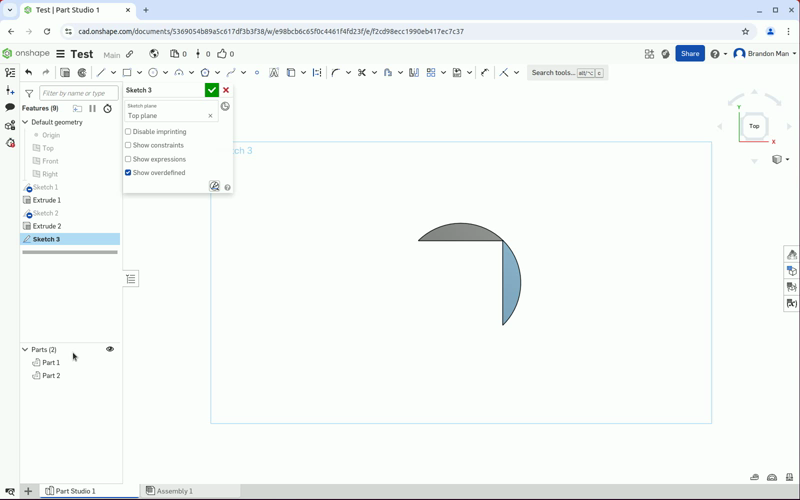
key(y)
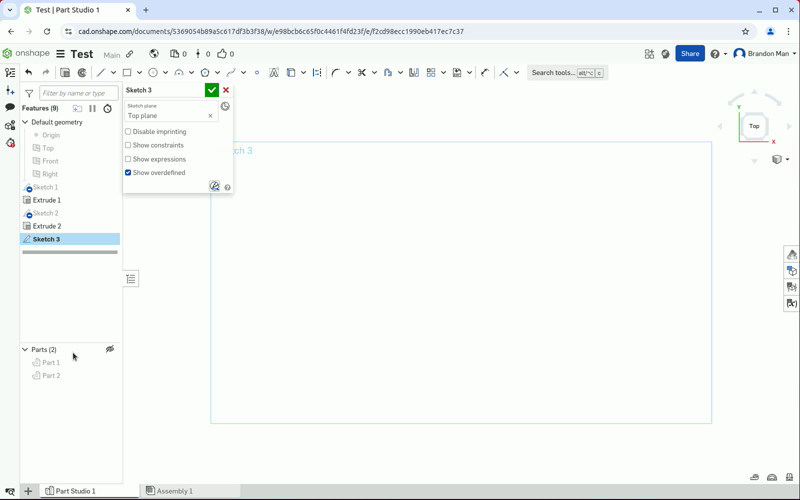
key(l)
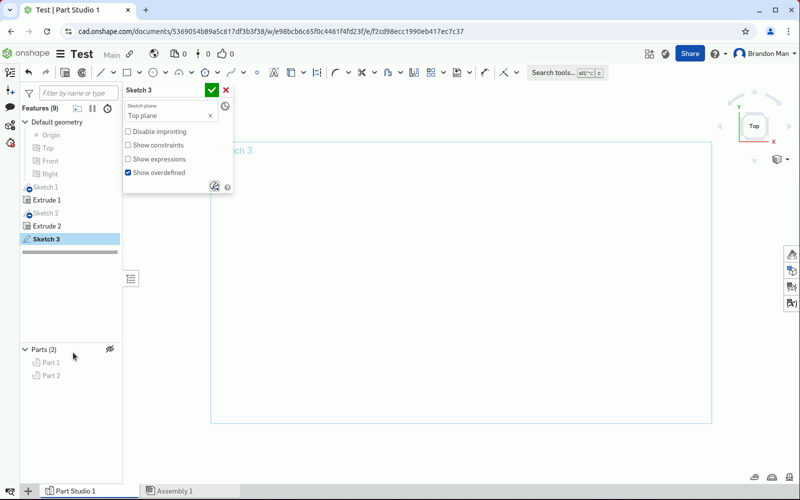
key_down(shift)
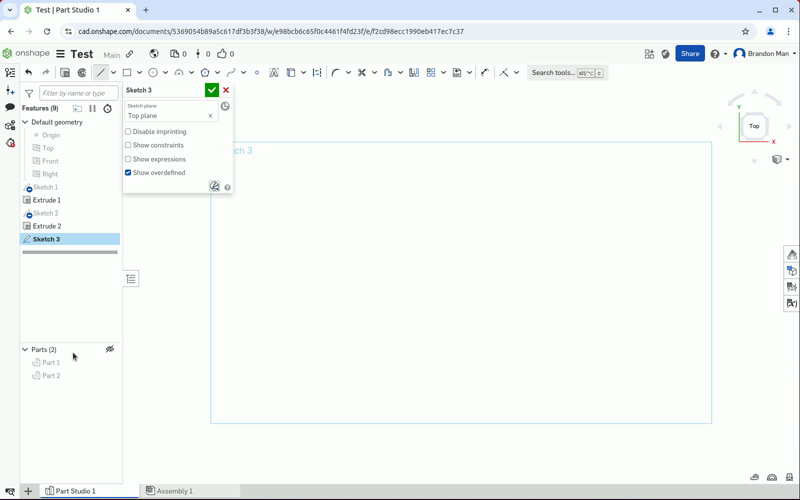
mouse_move(418, 325)
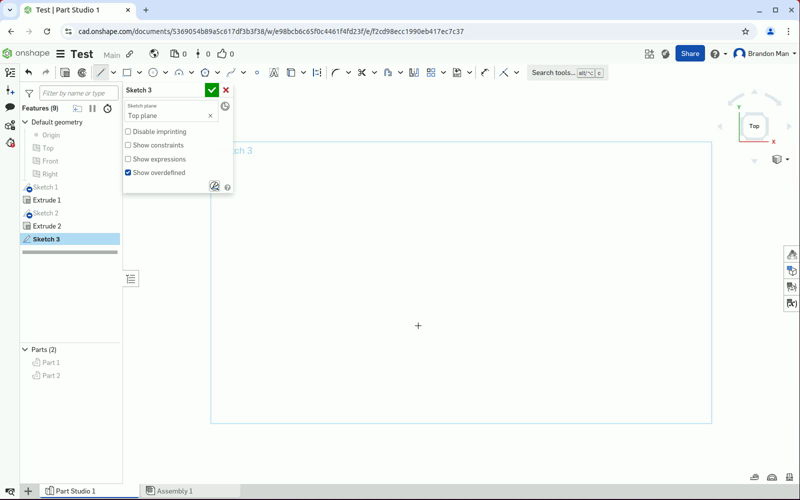
click(418, 325)
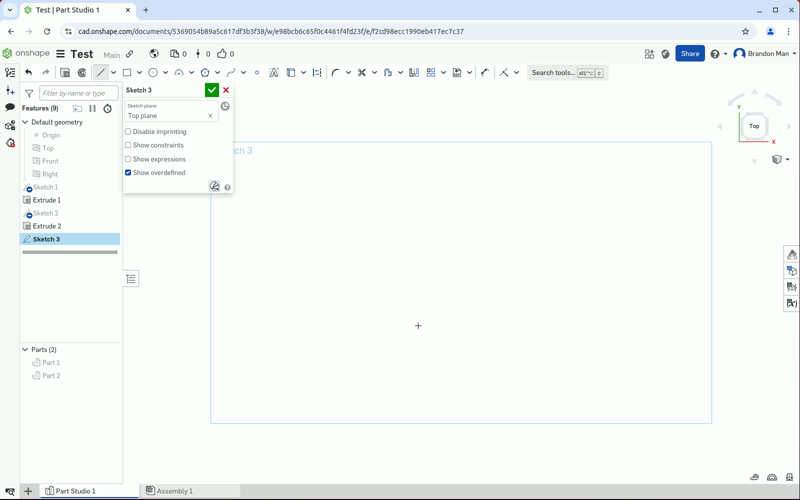
key_up(shift)
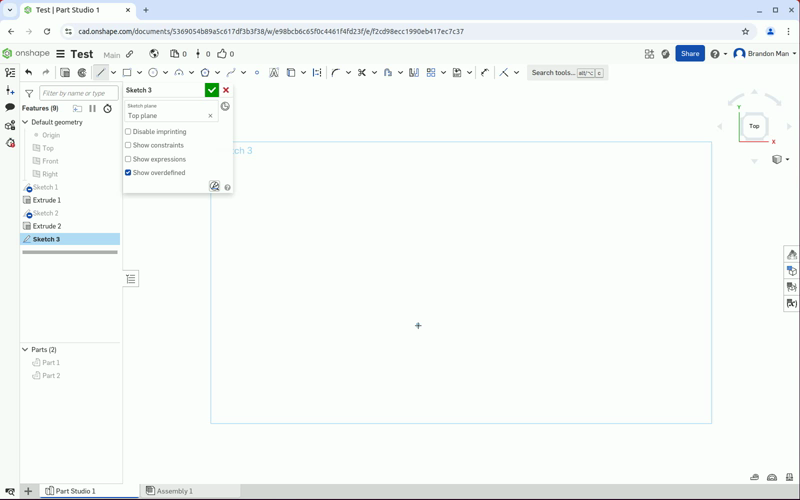
key_down(shift)
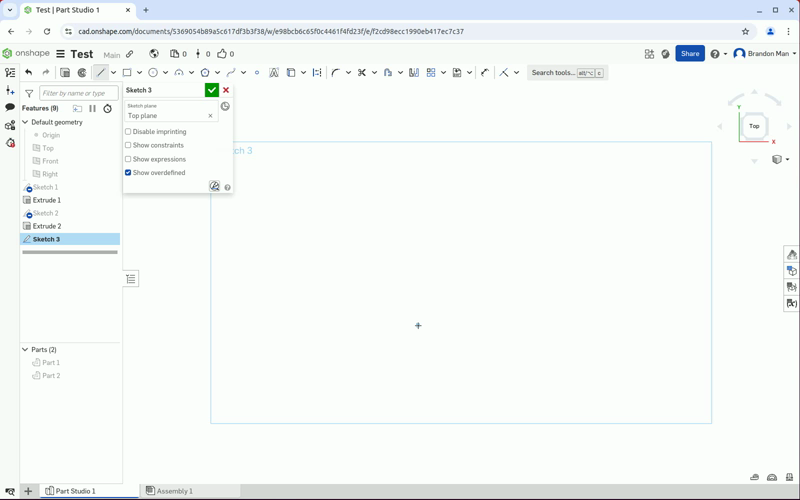
mouse_move(418, 240)
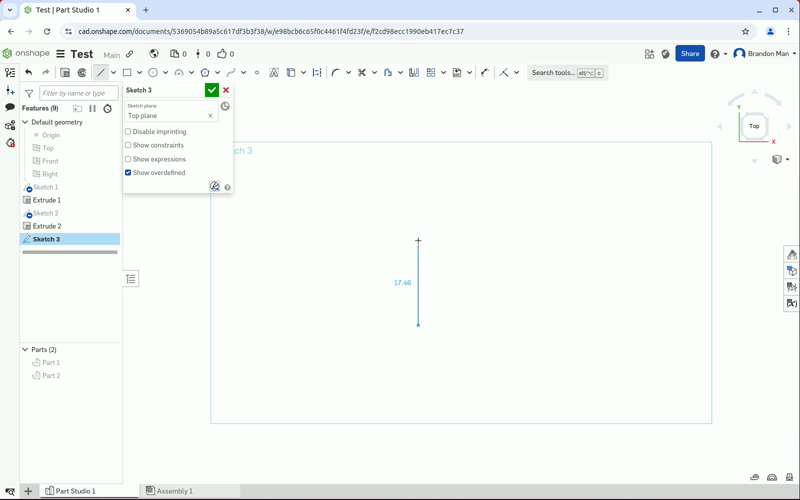
click(418, 240)
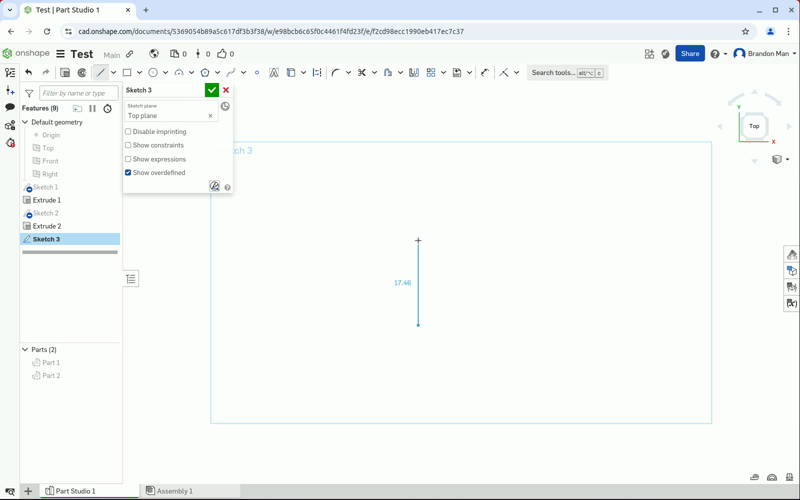
key_up(shift)
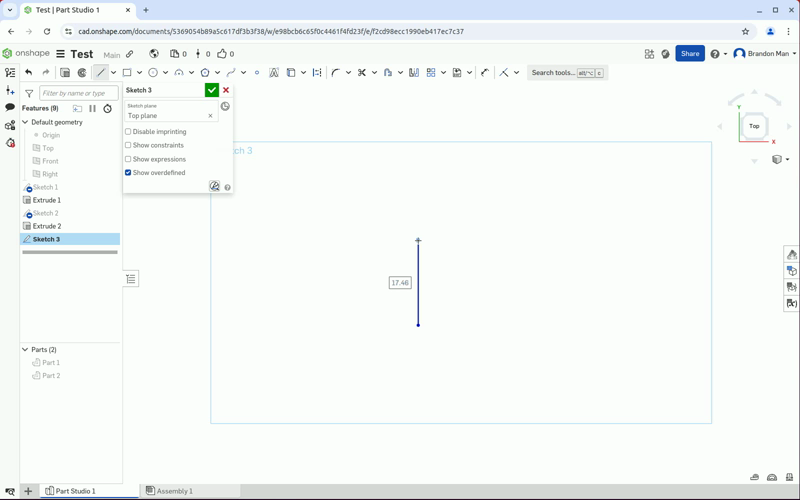
key(esc)
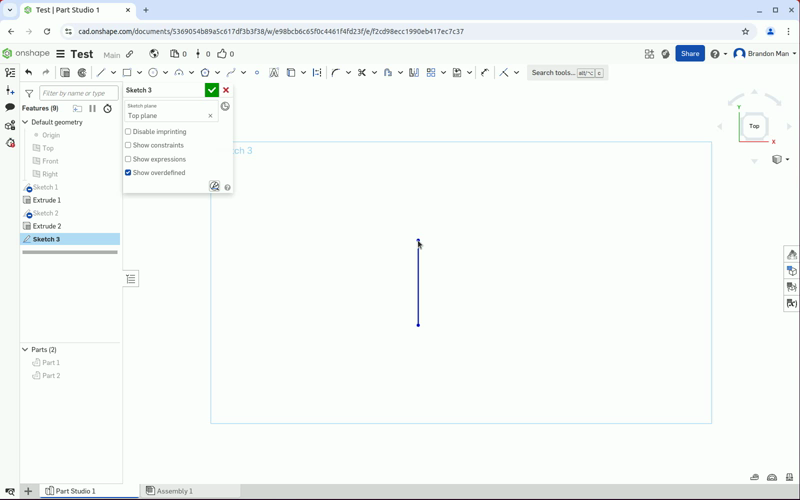
key(a)
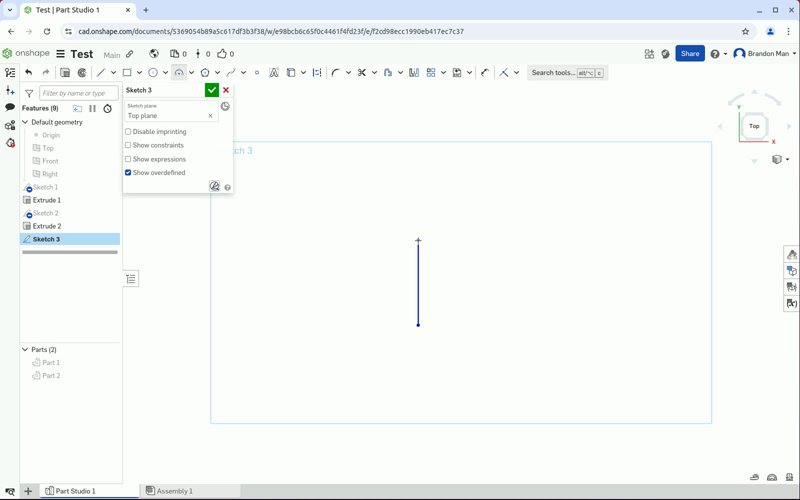
mouse_move(418, 240)
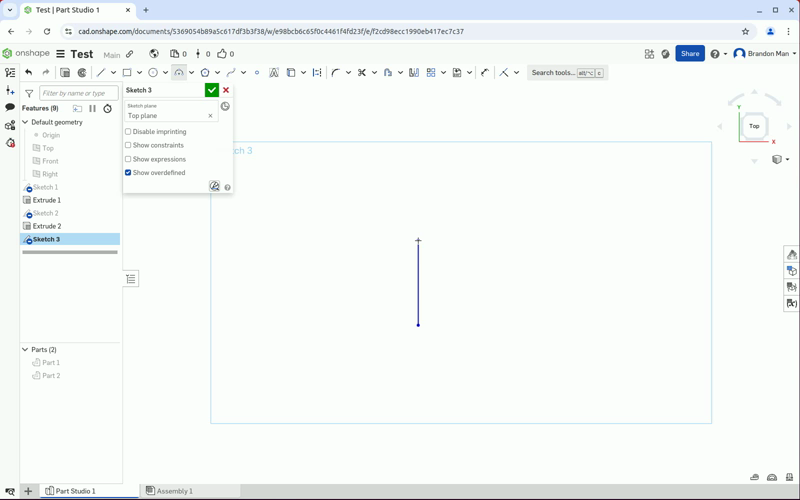
click(418, 240)
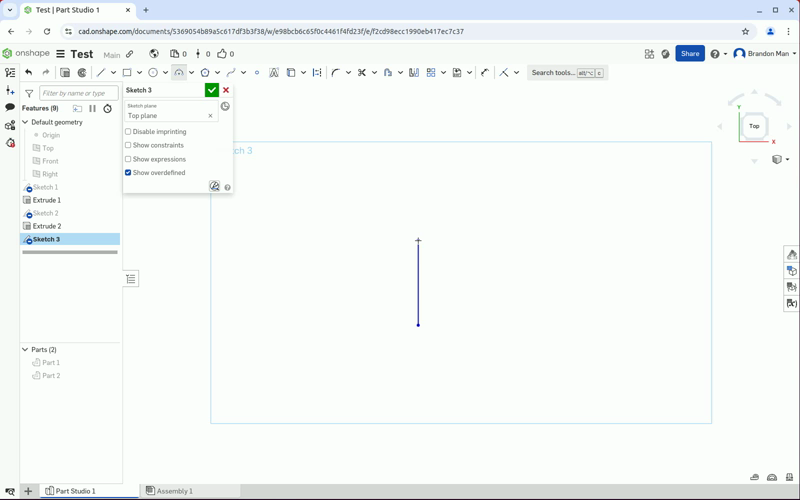
mouse_move(418, 325)
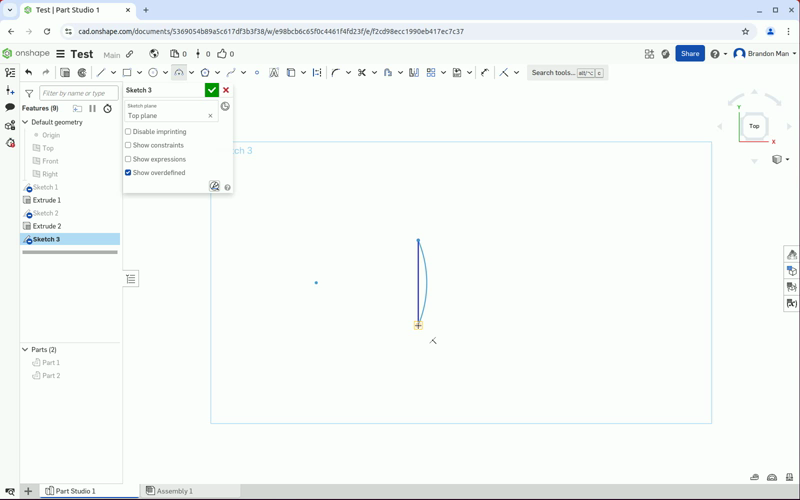
click(418, 325)
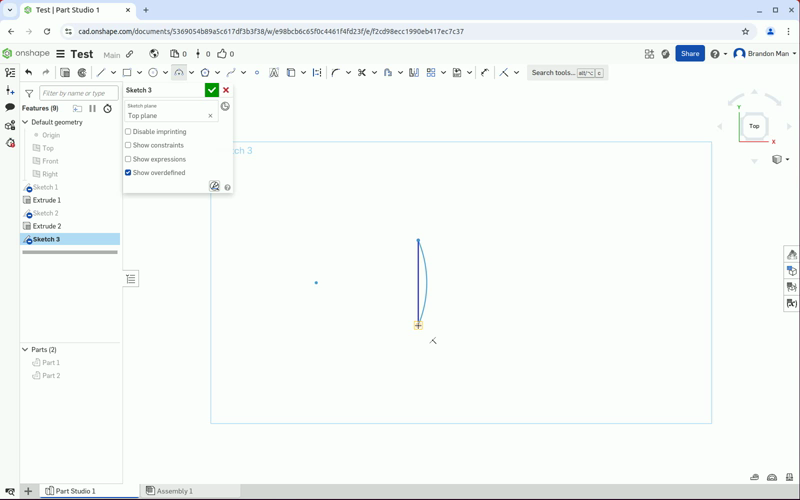
key_down(shift)
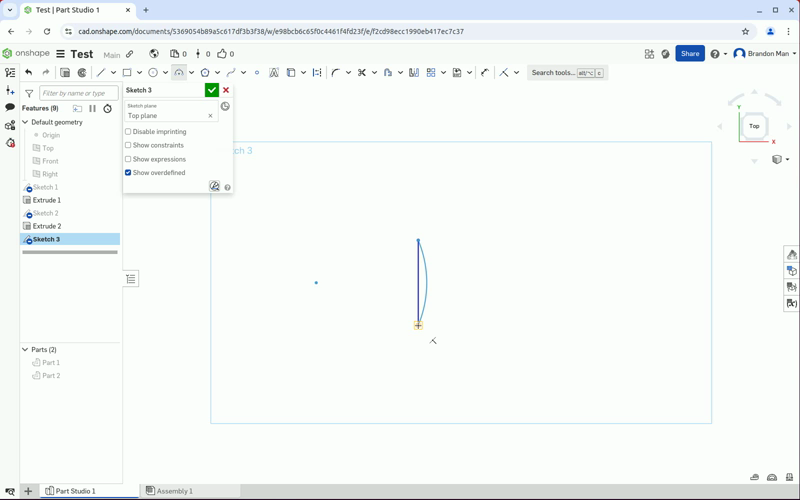
mouse_move(401, 282)
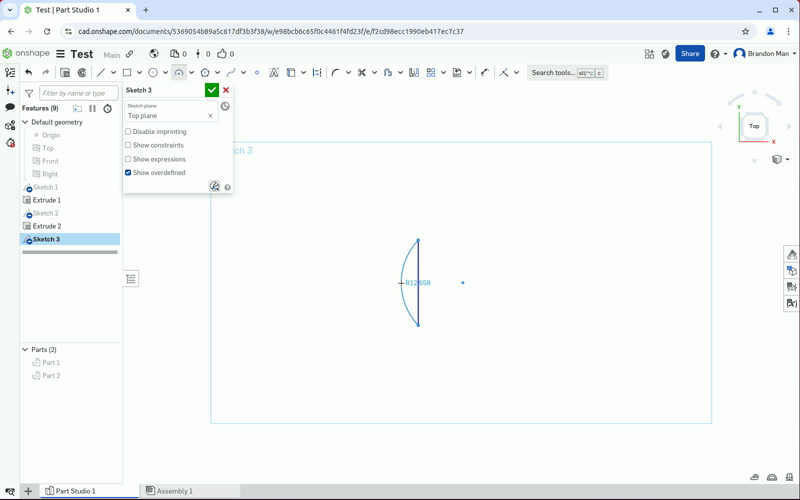
click(401, 282)
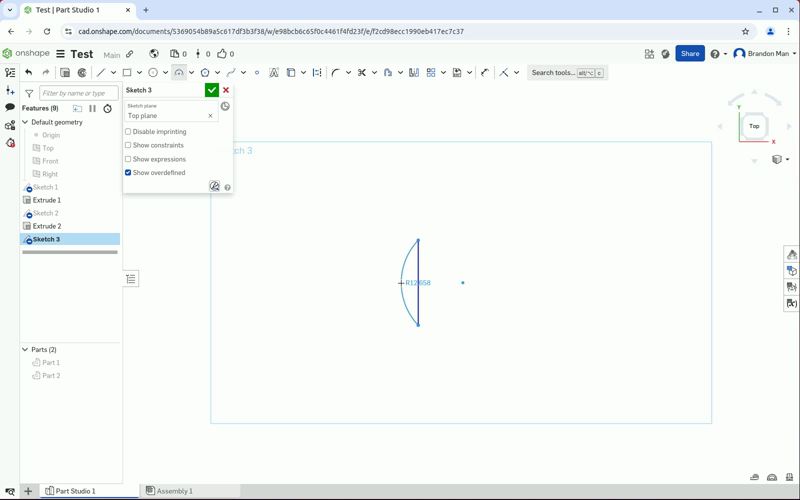
key_up(shift)
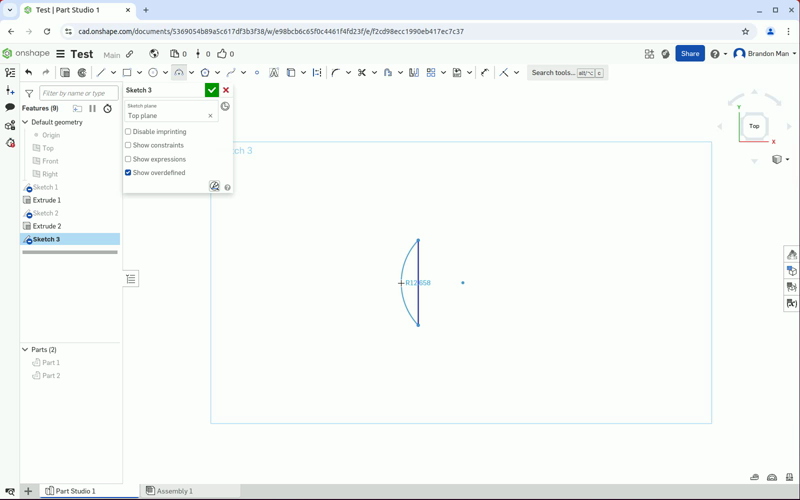
key(esc)
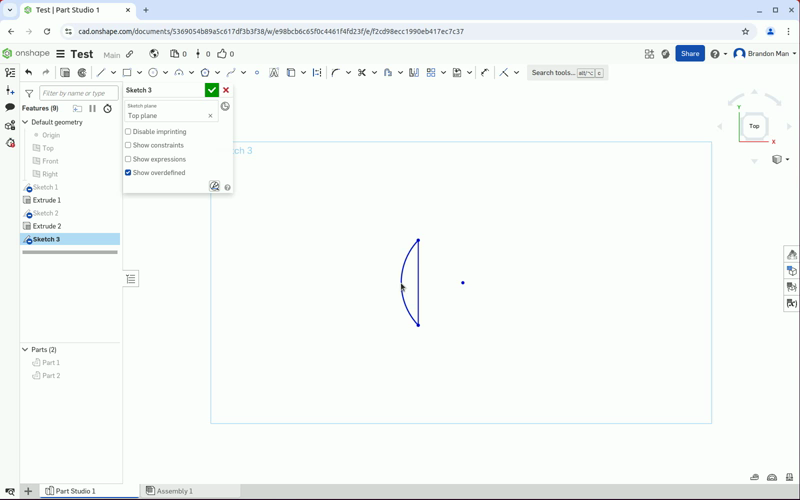
mouse_move(416, 287)
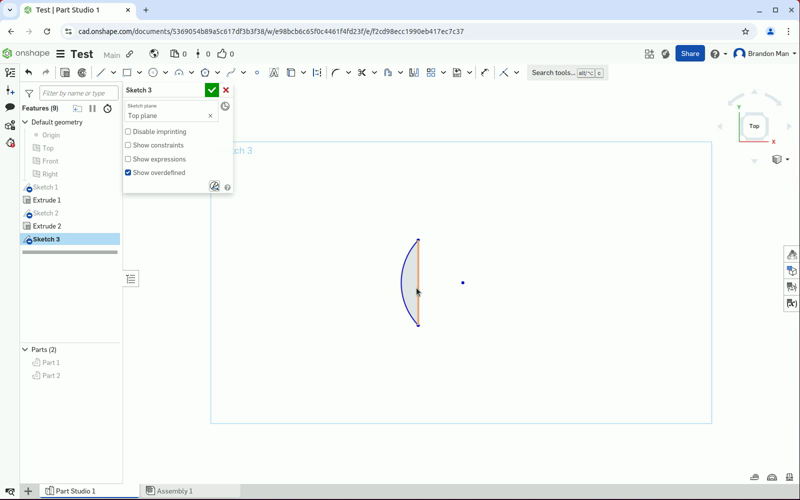
scroll(6)
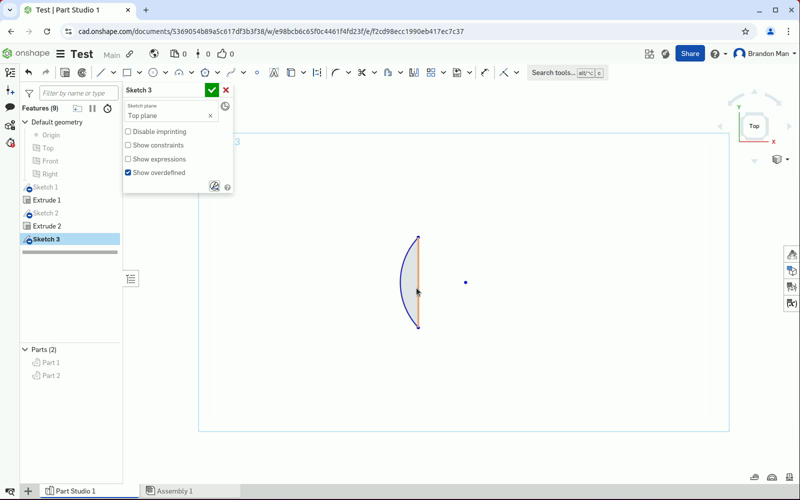
scroll(6)
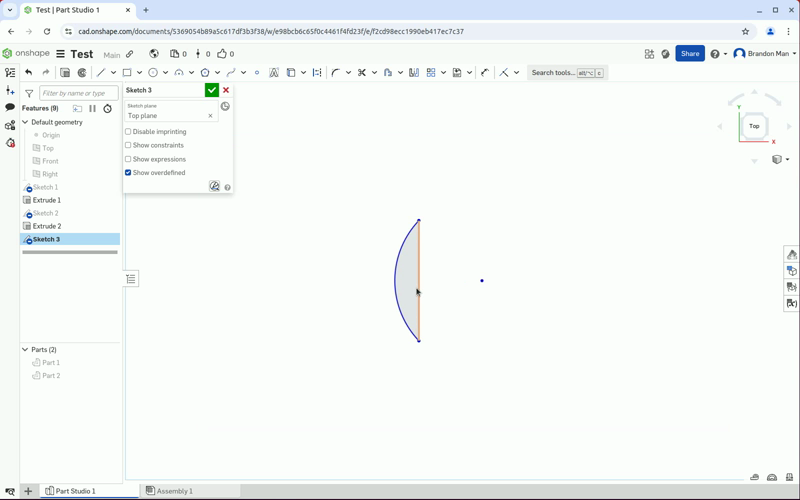
scroll(6)
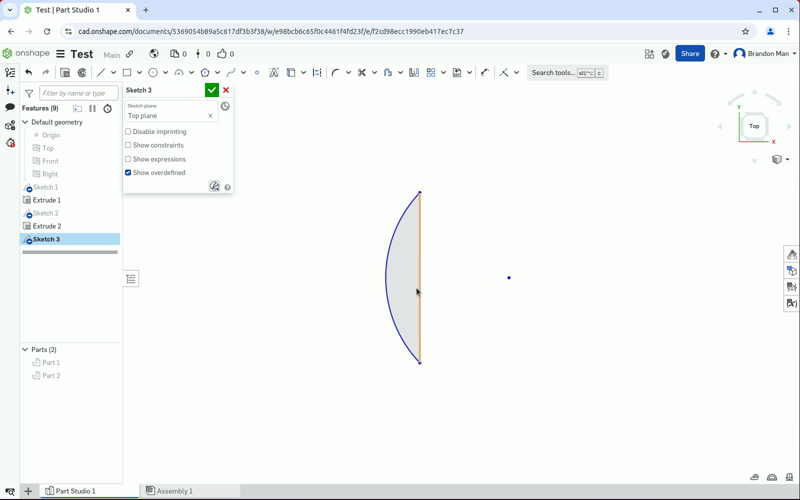
scroll(6)
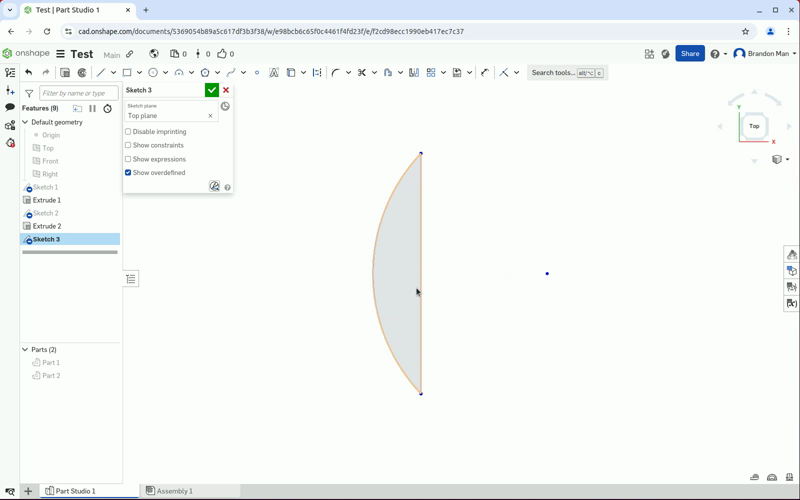
scroll(6)
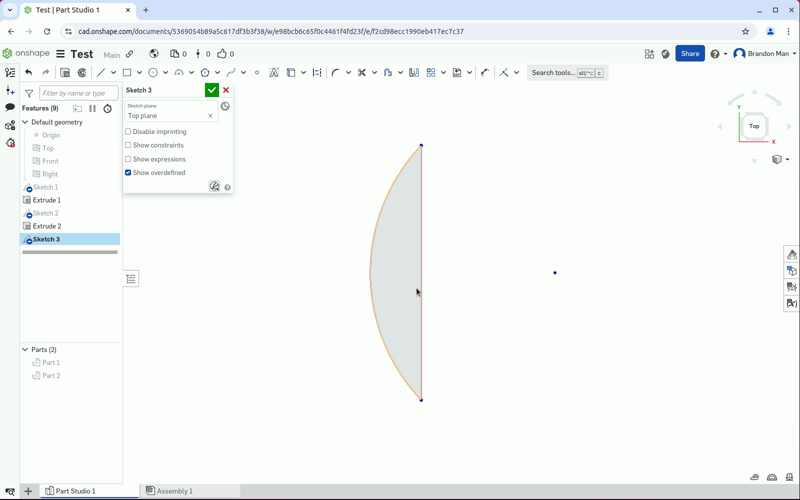
scroll(6)
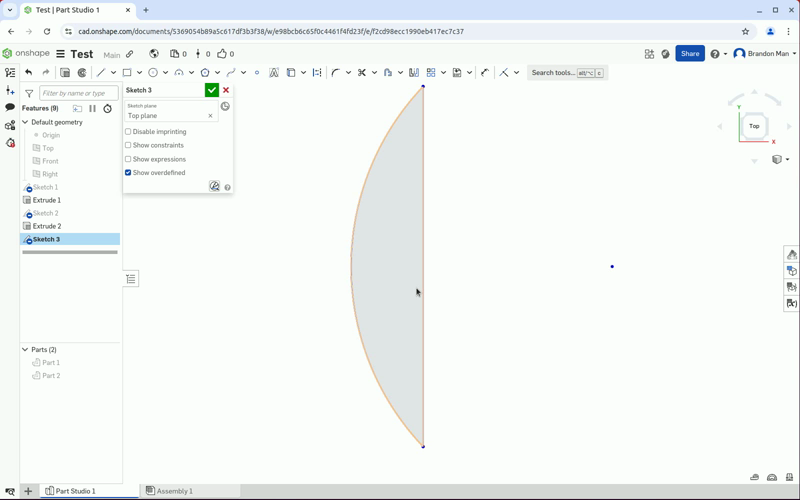
scroll(6)
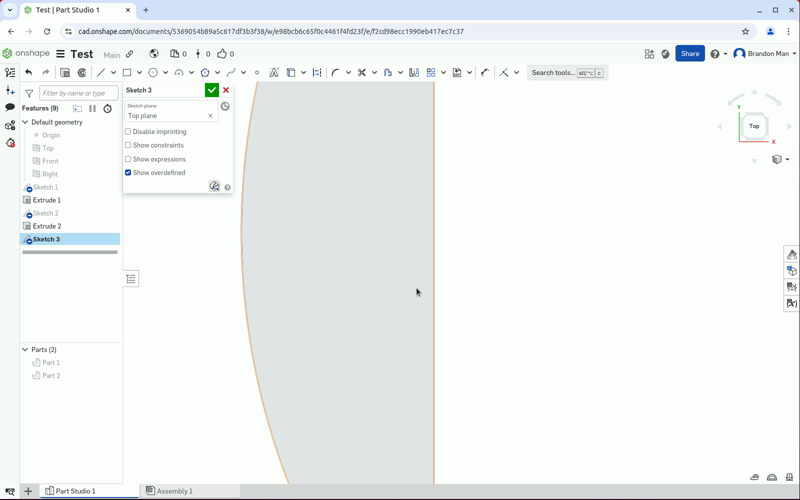
click(416, 287)
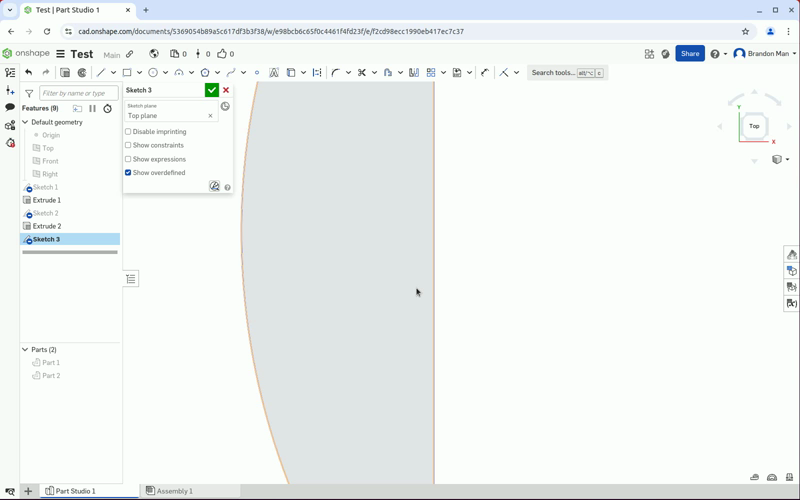
scroll(-6)
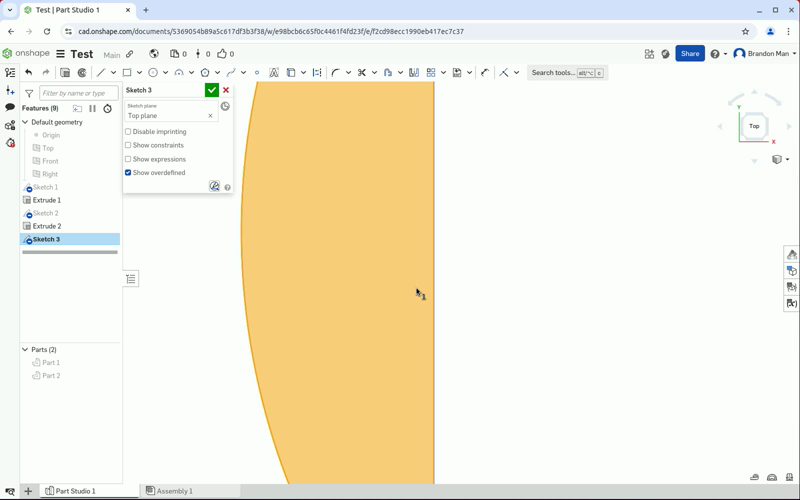
scroll(-6)
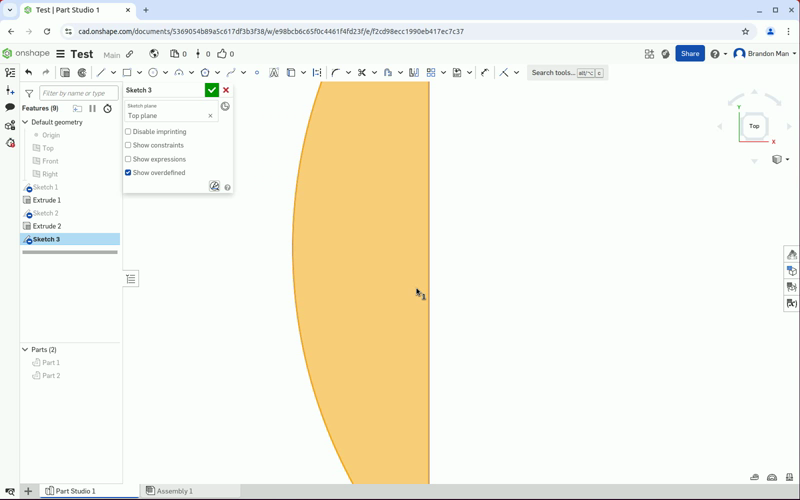
scroll(-6)
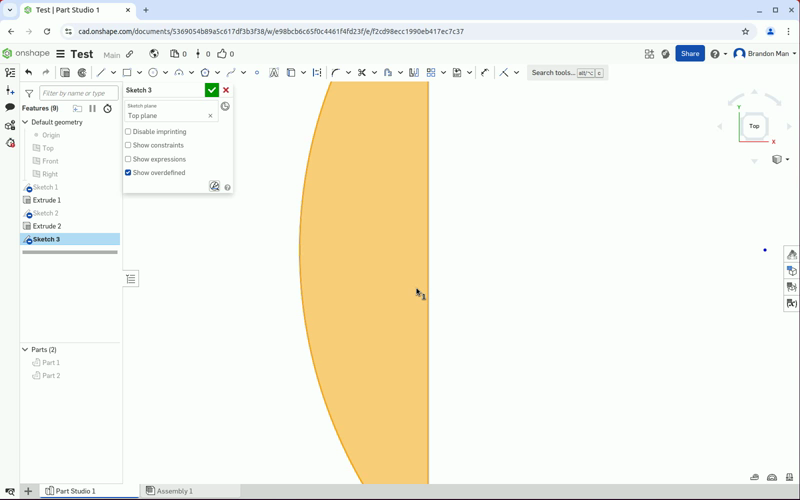
scroll(-6)
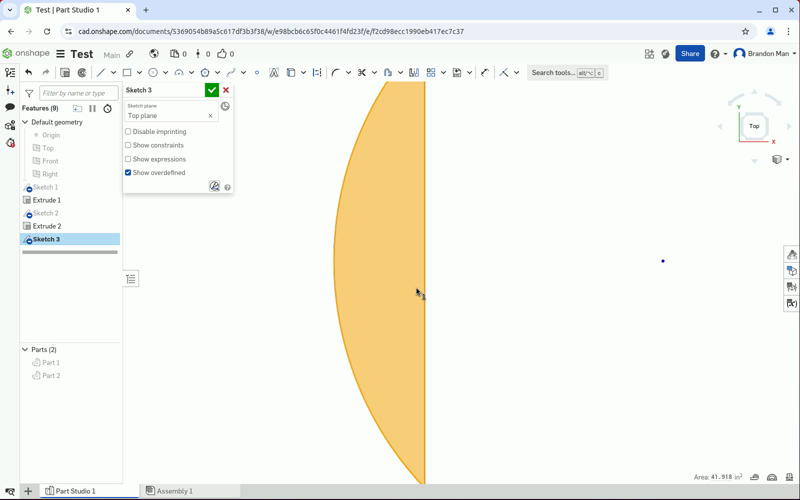
scroll(-6)
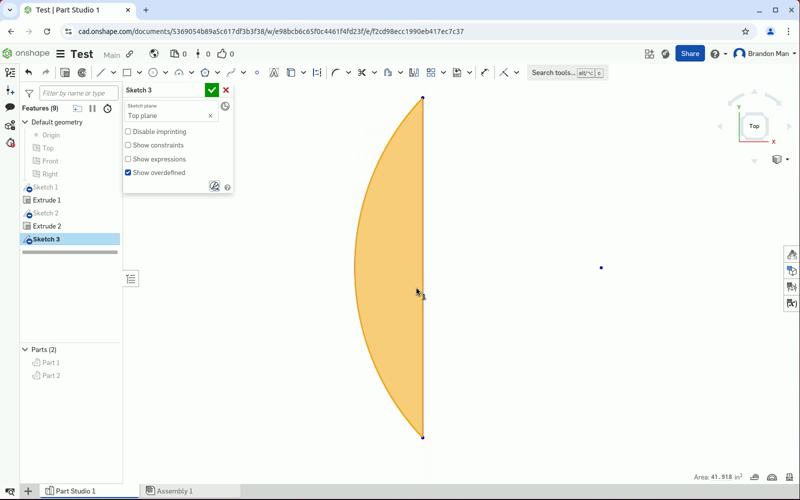
scroll(-6)
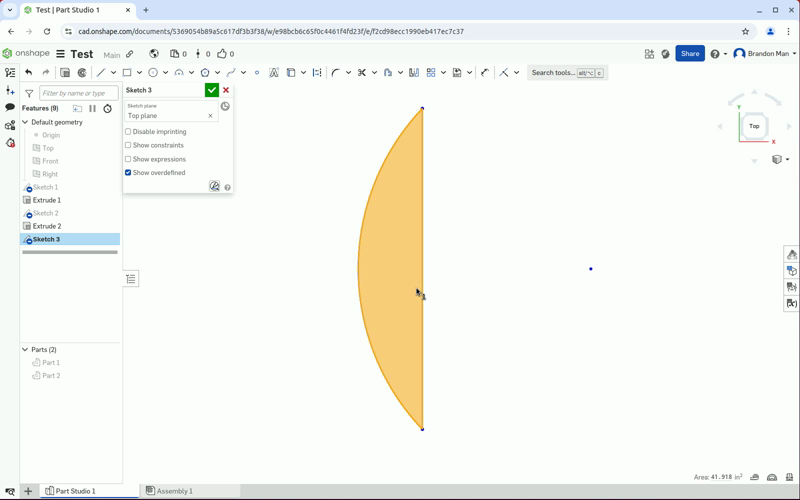
scroll(-6)
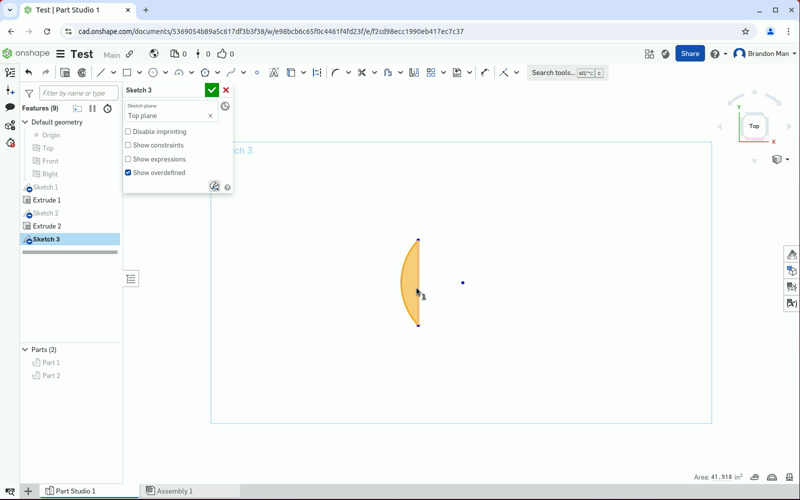
mouse_move(73, 352)
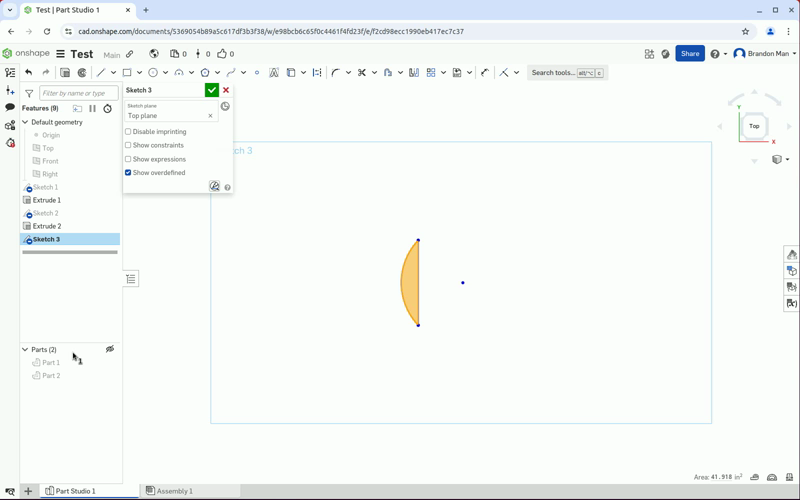
key(shift+y)
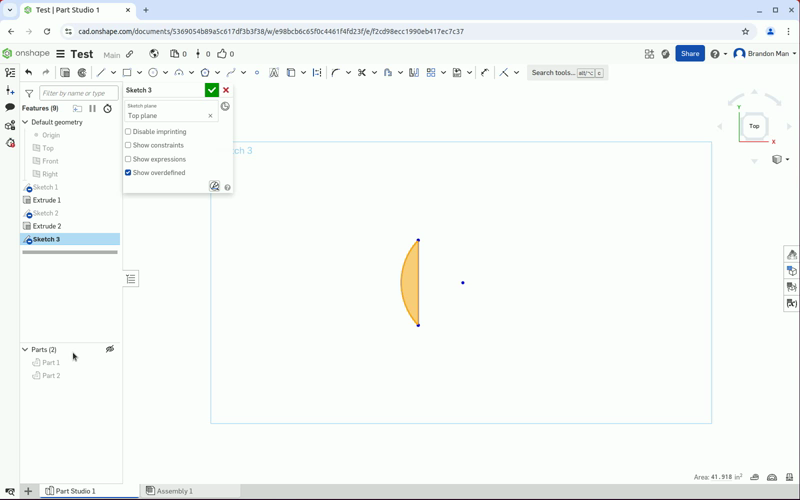
key(shift+e)
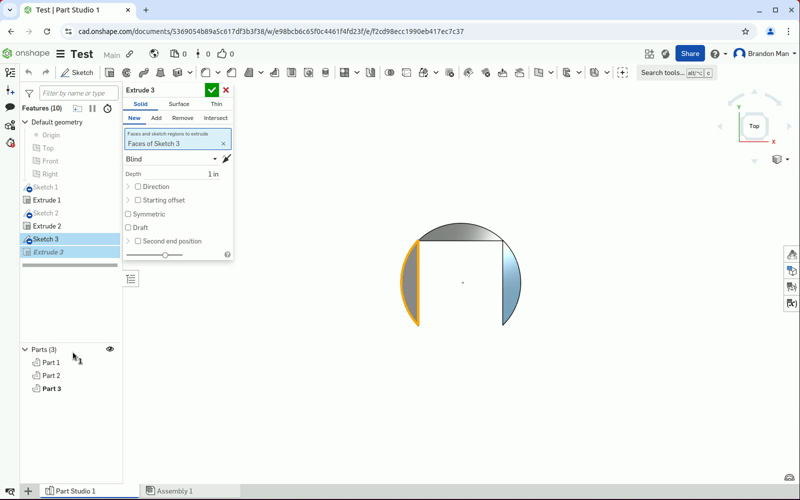
mouse_move(143, 106)
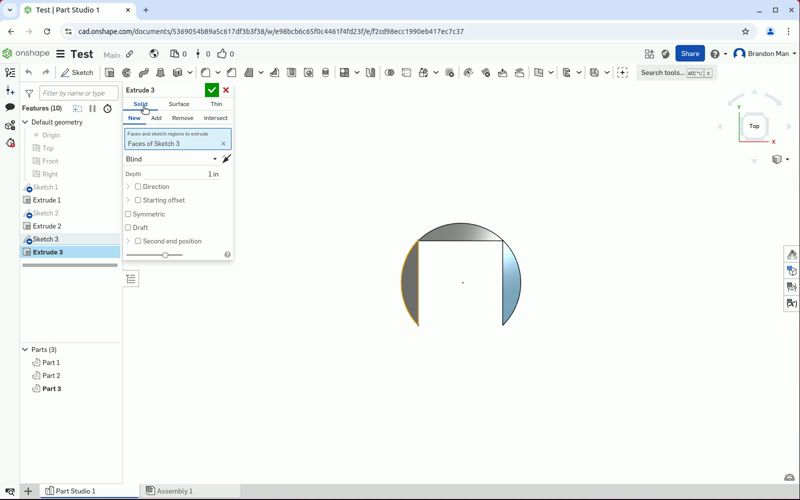
click(143, 106)
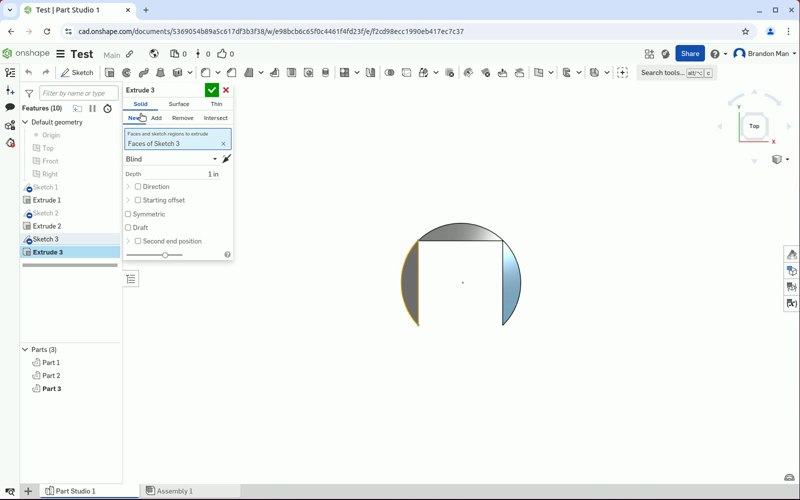
mouse_move(137, 120)
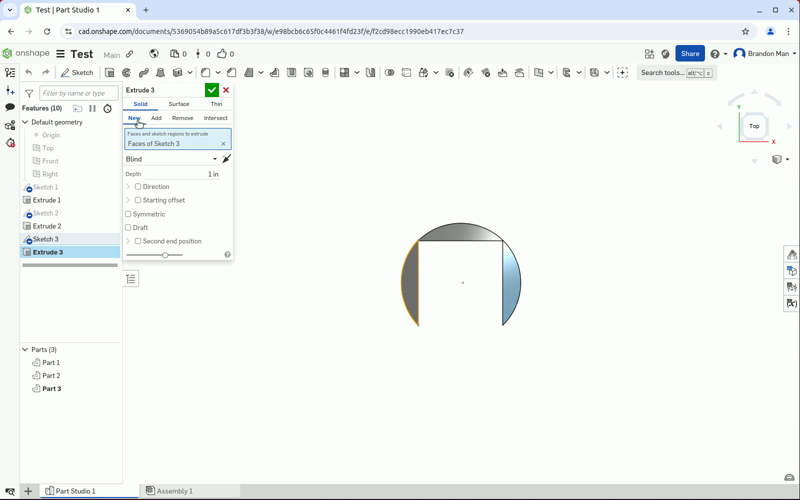
click(137, 120)
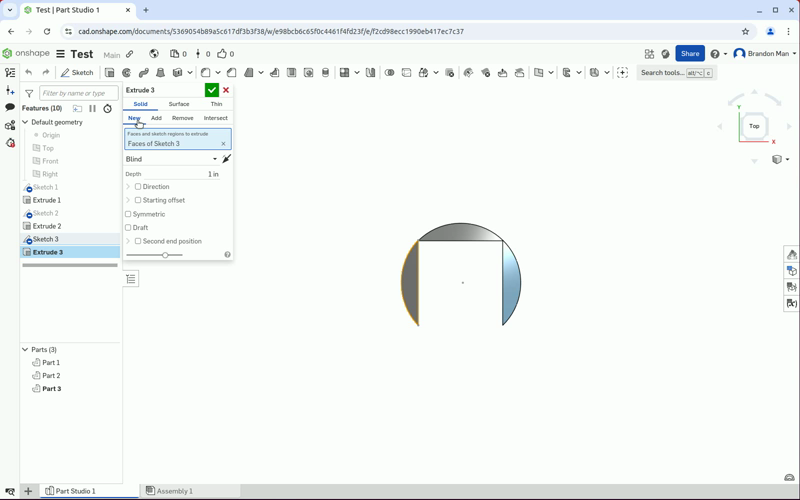
key(tab, 4)
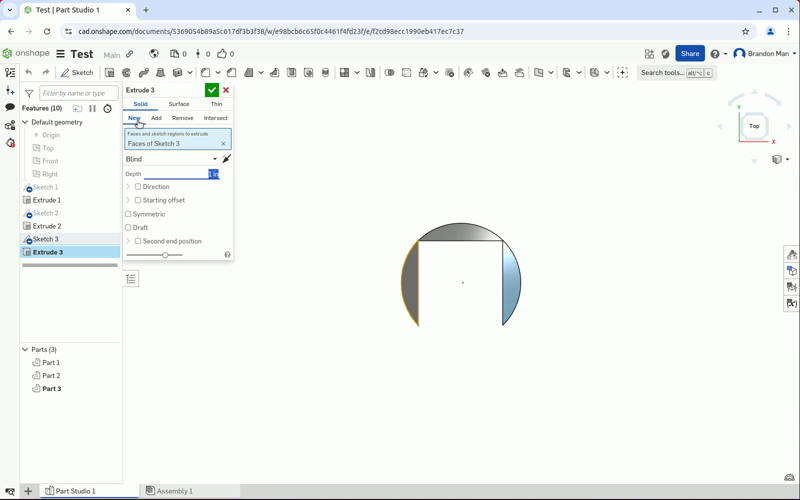
text(23.108)
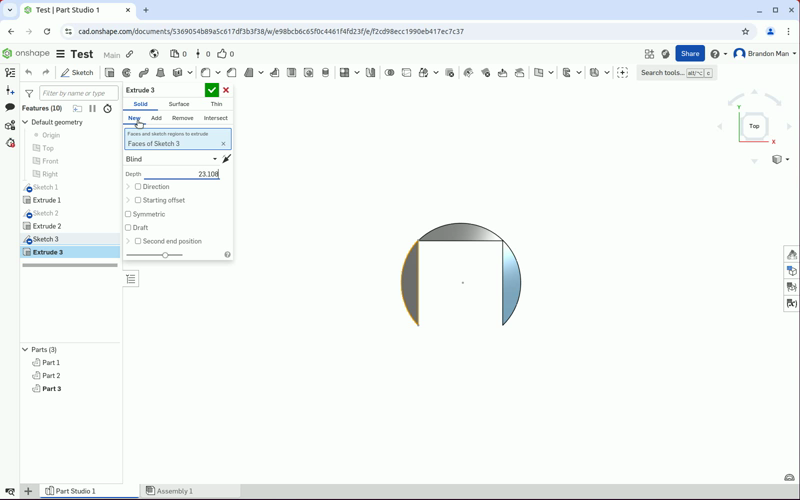
key(enter)
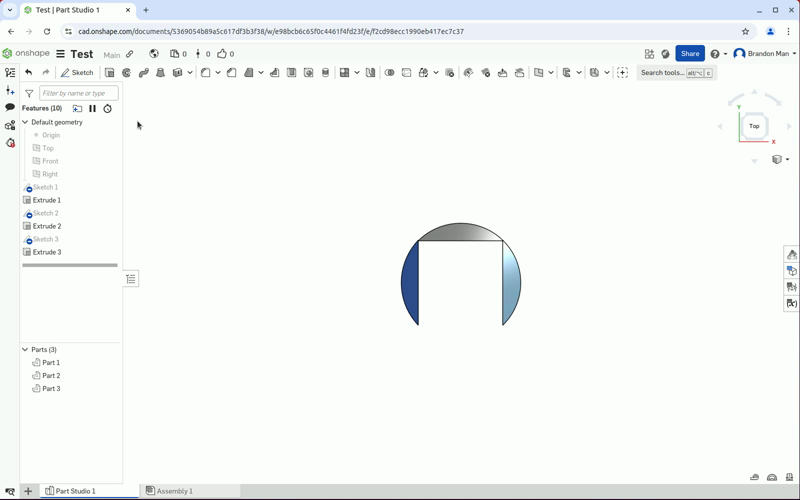
key(shift+h)
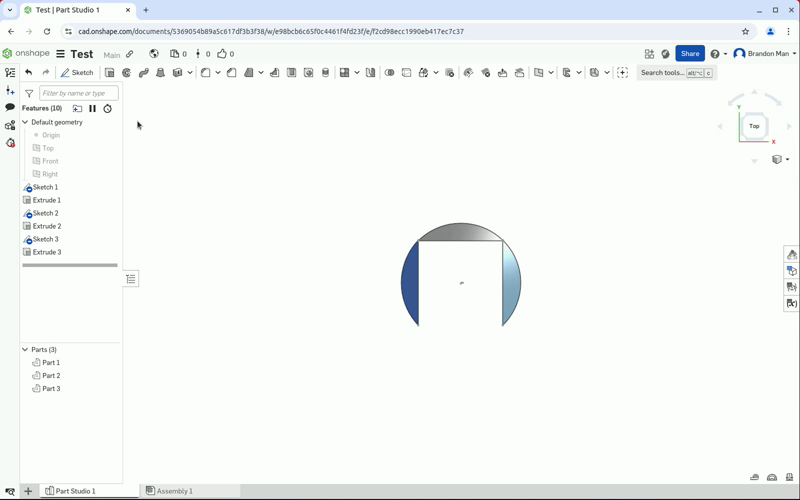
key(shift+h)
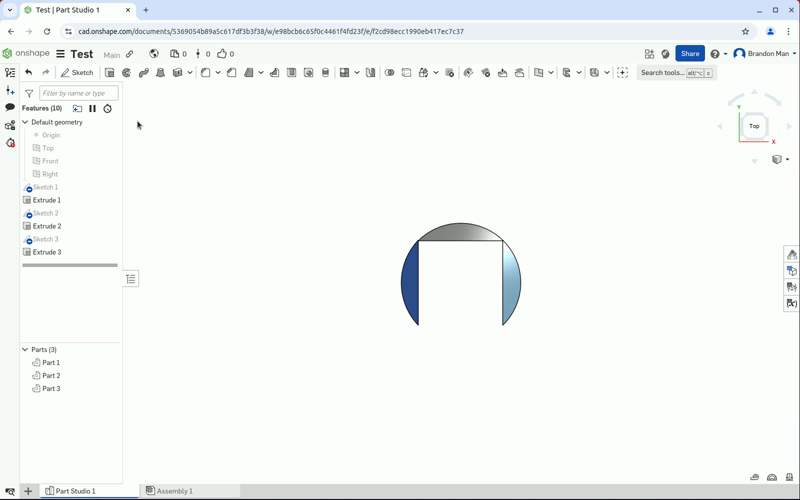
mouse_move(73, 189)
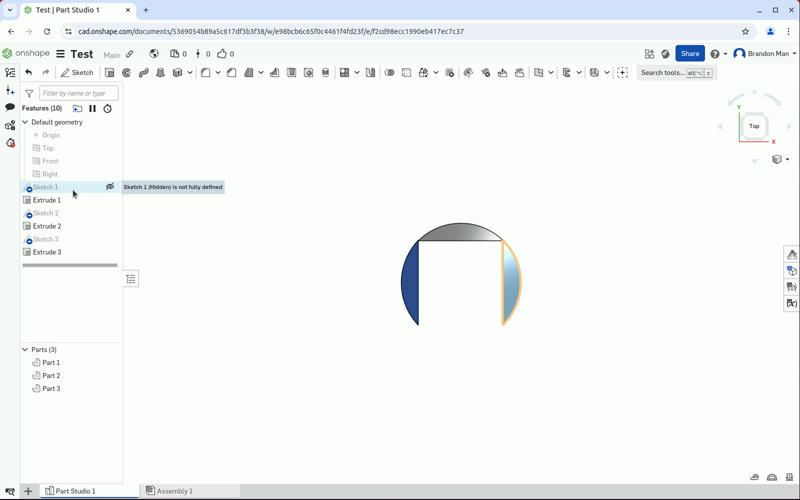
click(73, 189)
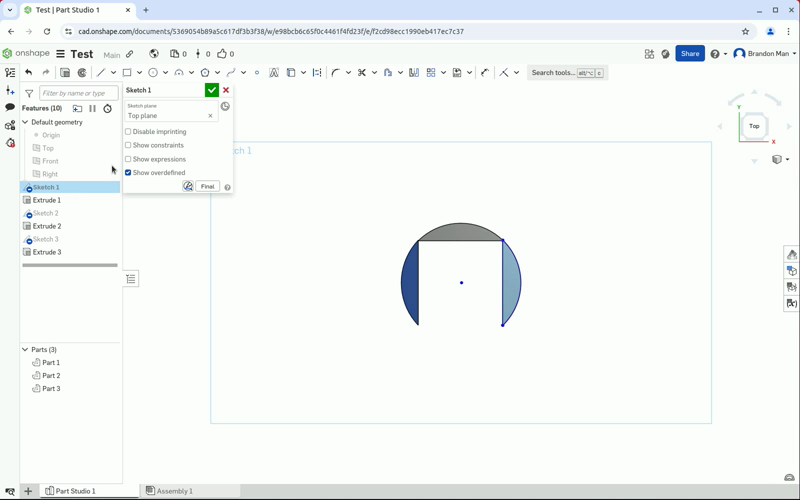
mouse_move(229, 92)
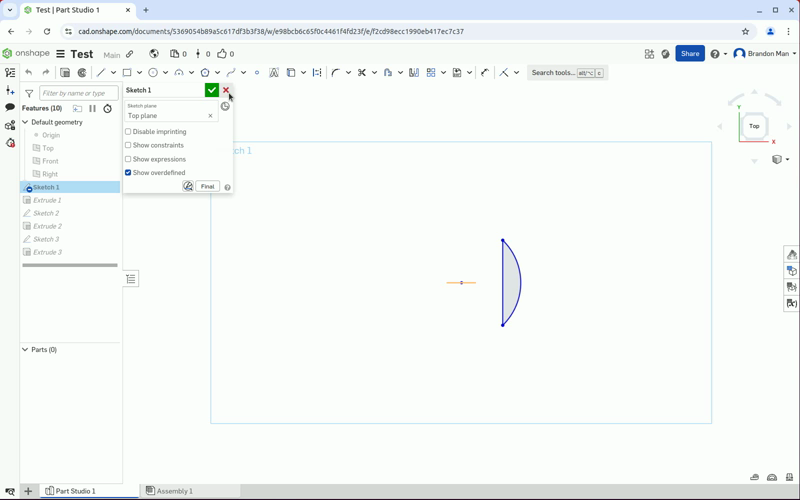
click(229, 92)
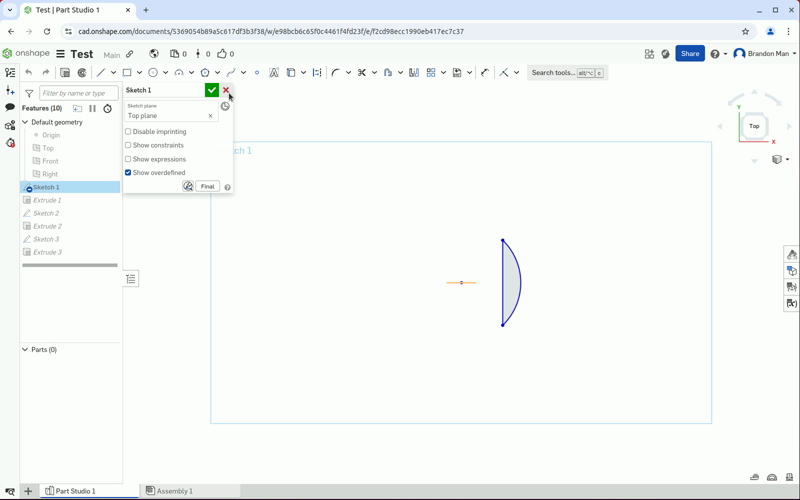
key(shift+s)
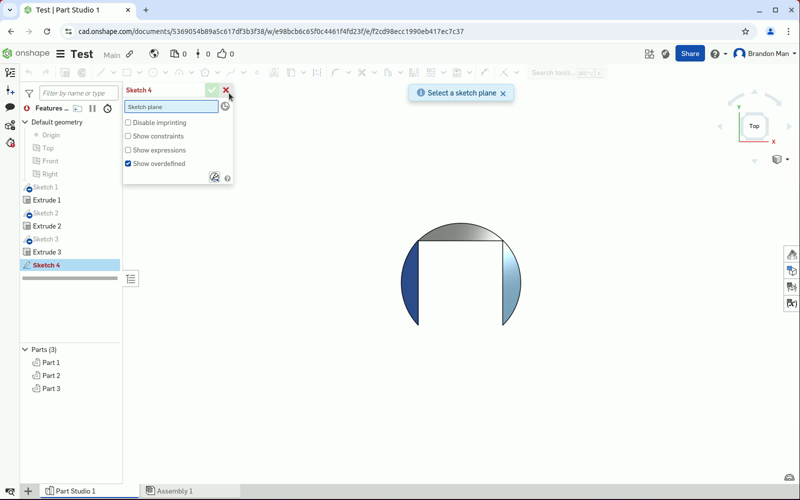
mouse_move(73, 150)
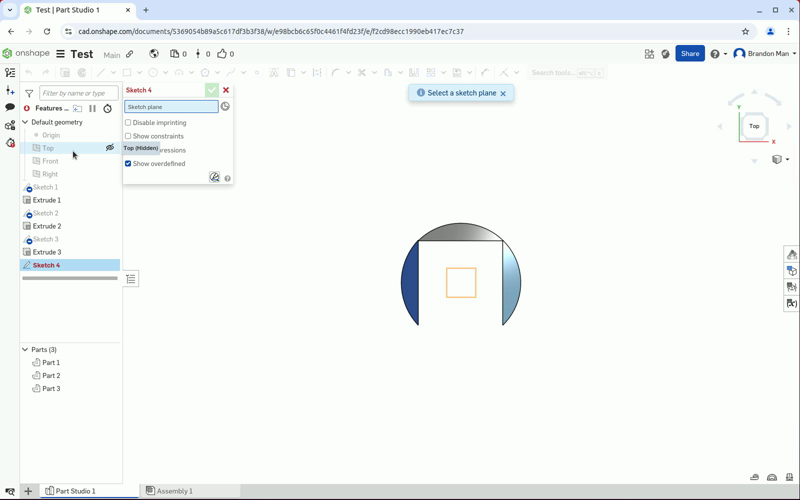
click(73, 150)
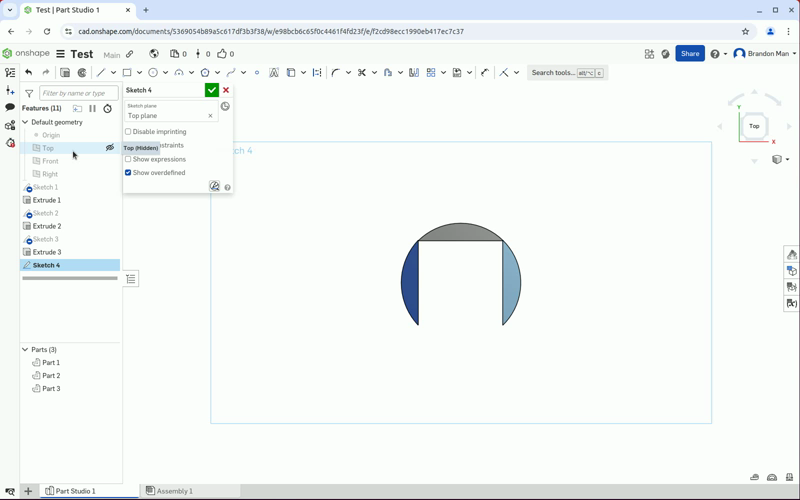
mouse_move(73, 352)
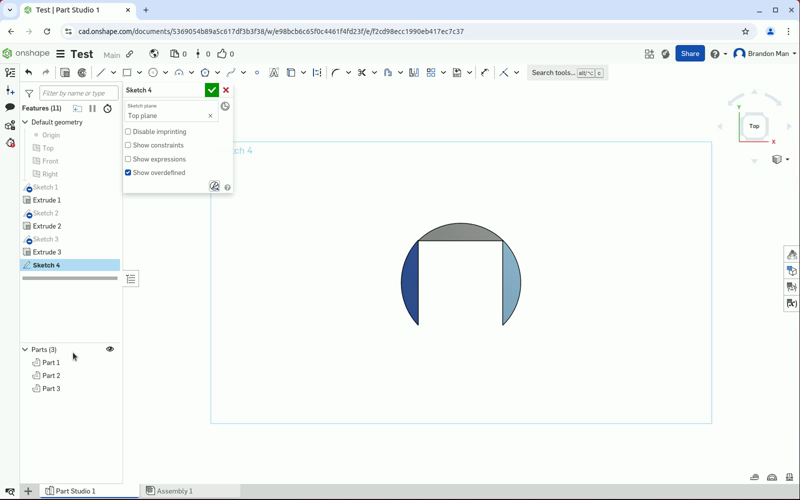
key(y)
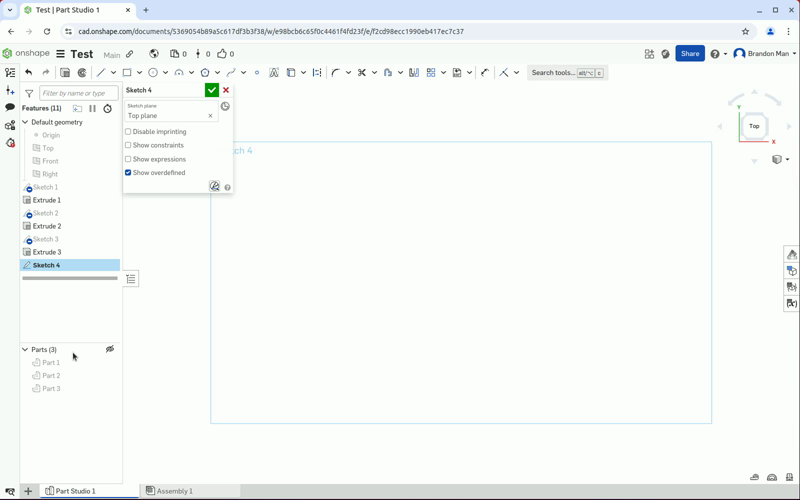
key(a)
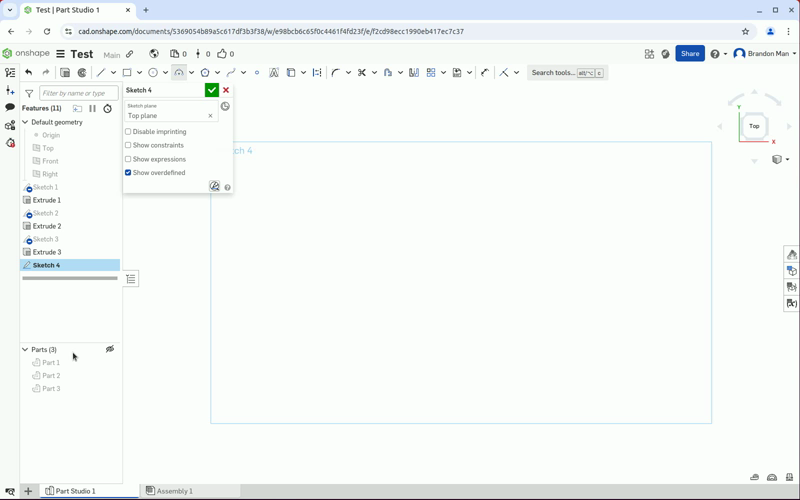
key_down(shift)
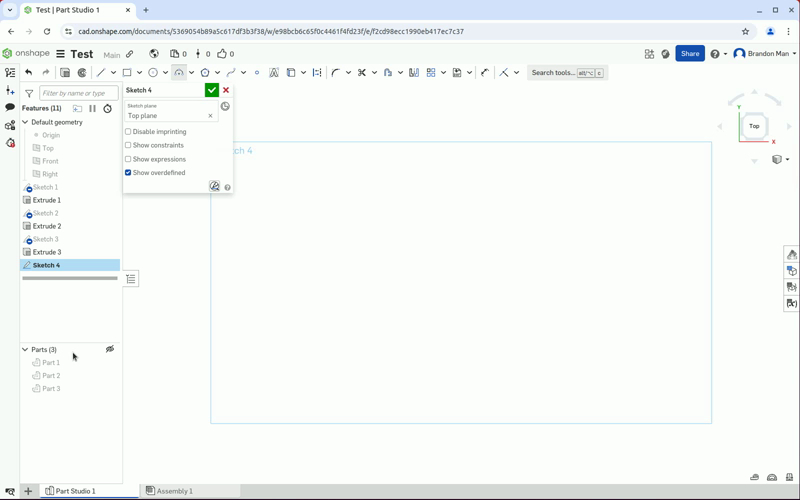
mouse_move(418, 325)
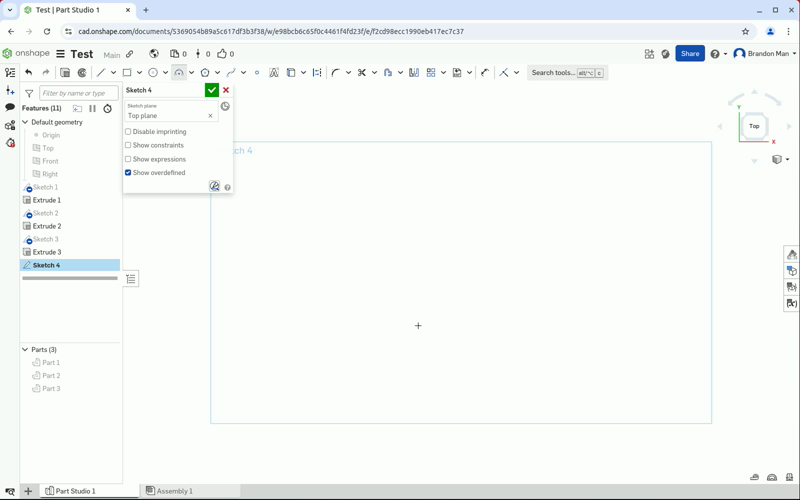
click(418, 325)
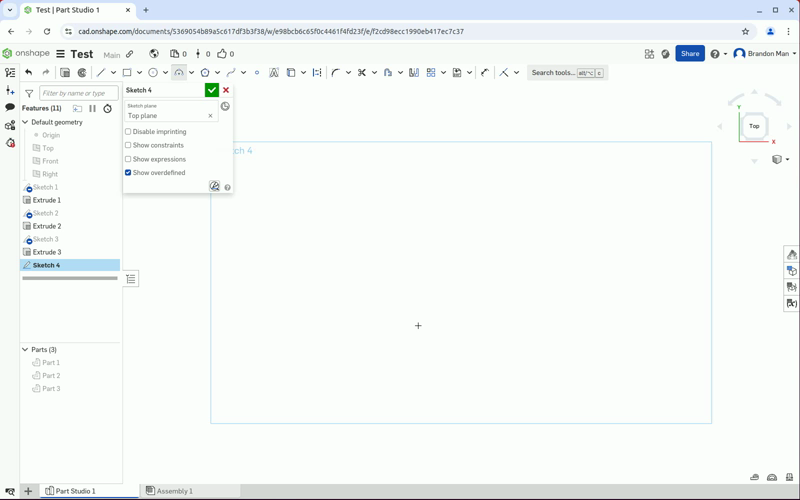
key_up(shift)
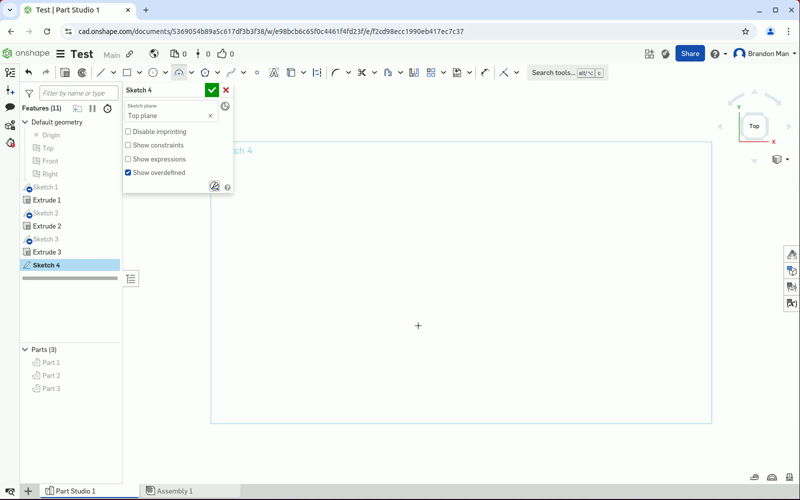
key_down(shift)
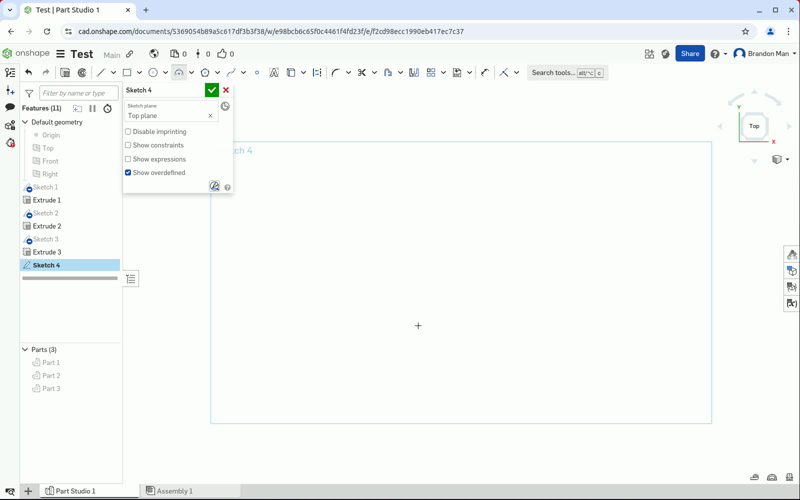
mouse_move(503, 325)
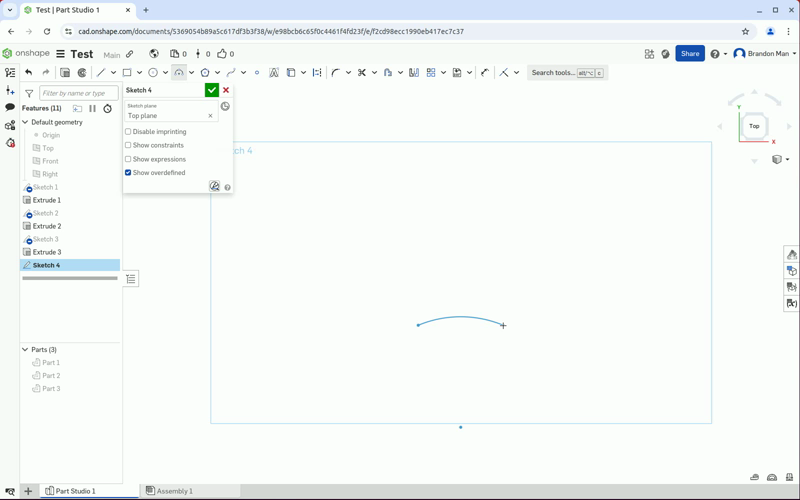
click(503, 325)
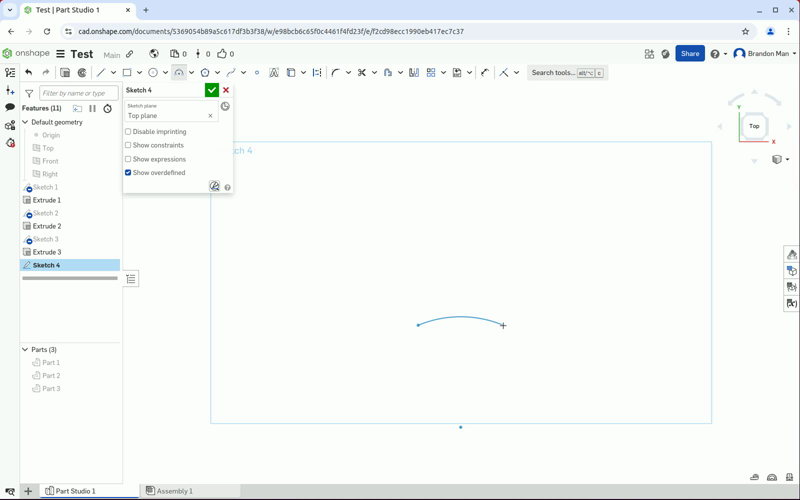
mouse_move(461, 342)
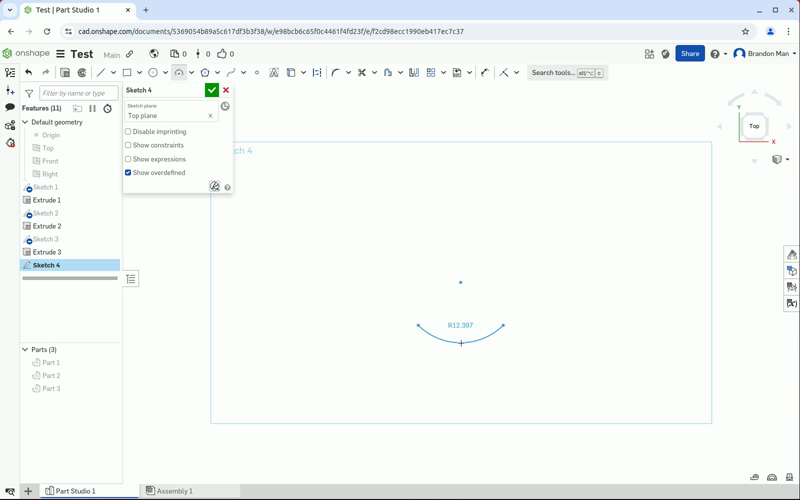
click(461, 342)
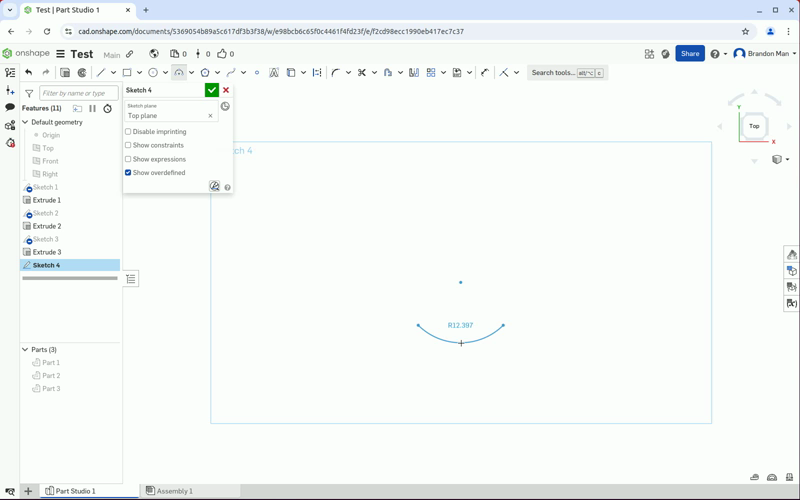
key_up(shift)
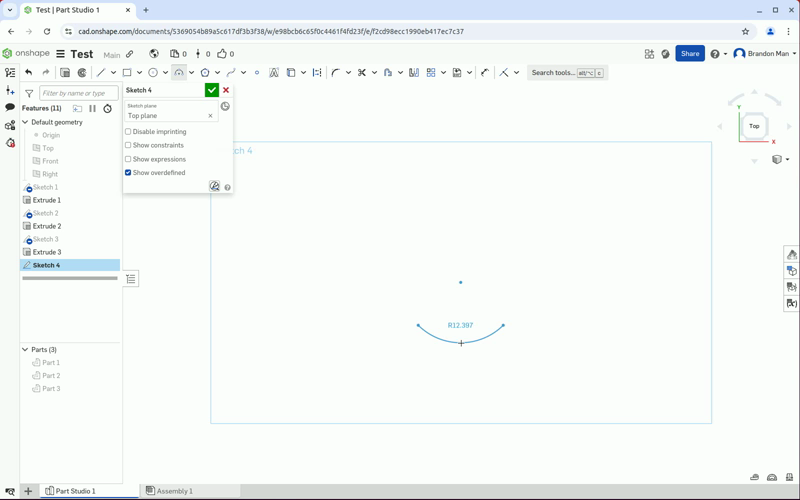
key(esc)
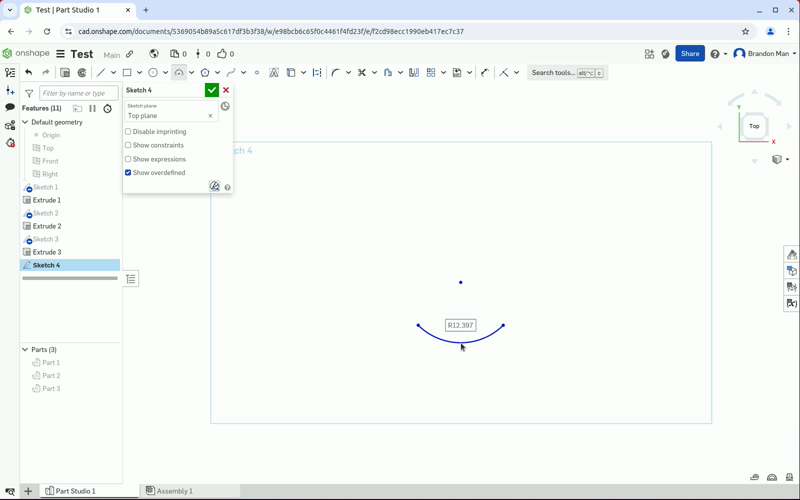
key(l)
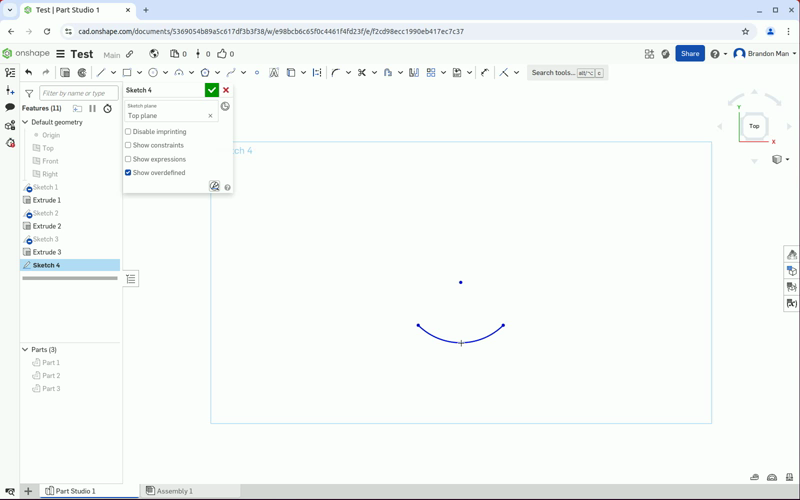
mouse_move(503, 325)
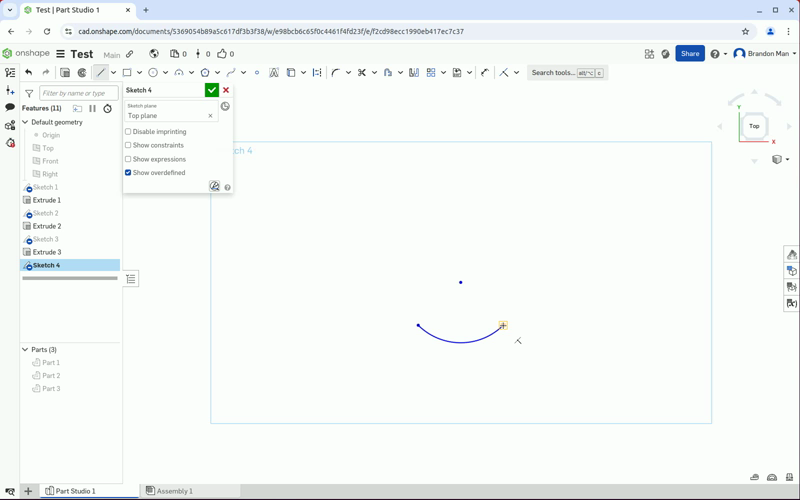
click(503, 325)
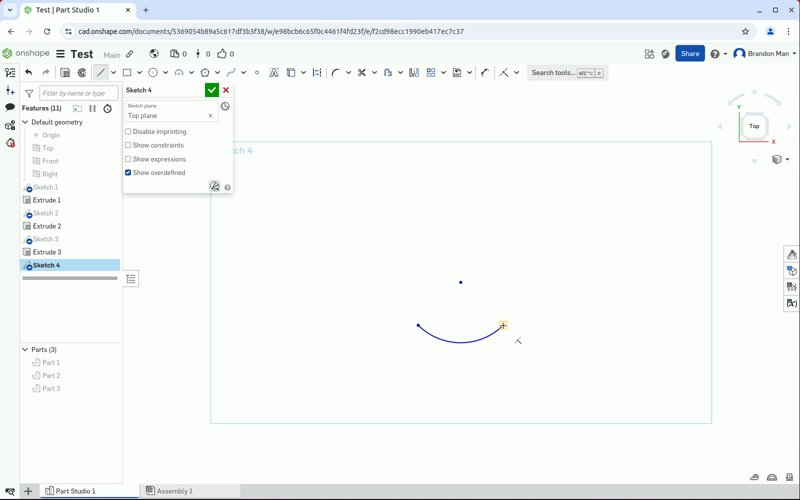
key_down(shift)
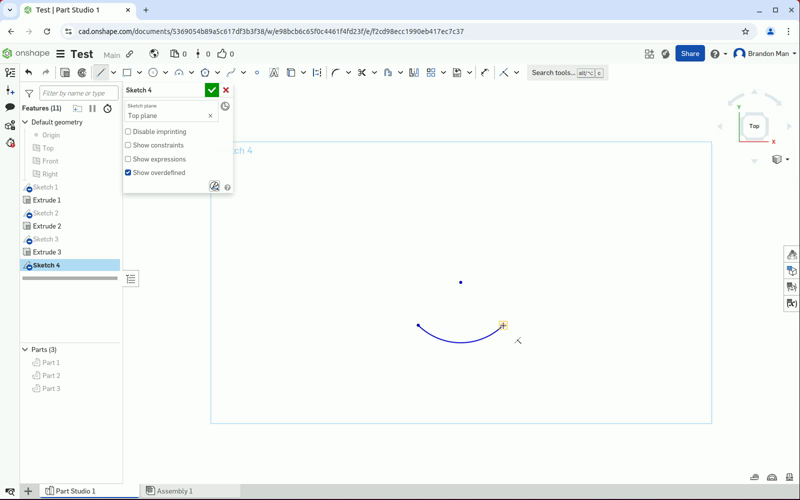
mouse_move(418, 325)
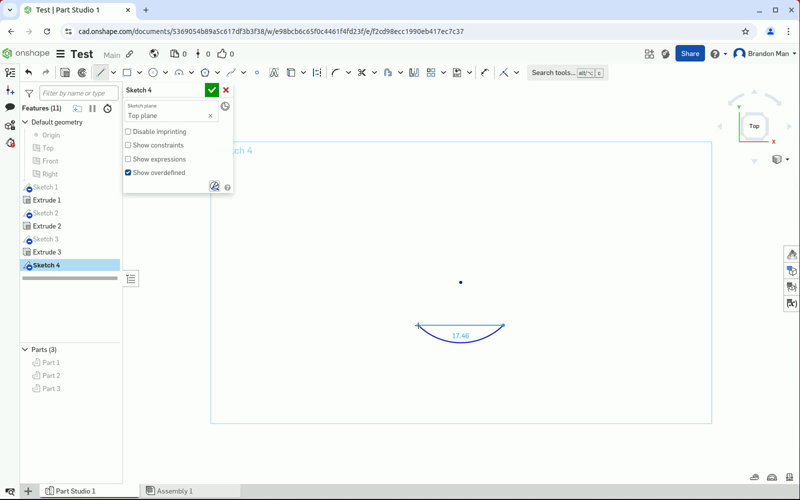
key_up(shift)
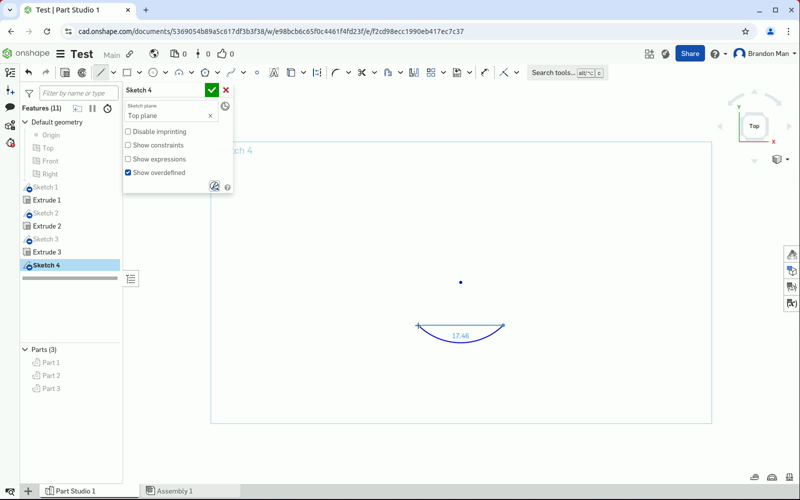
click(418, 325)
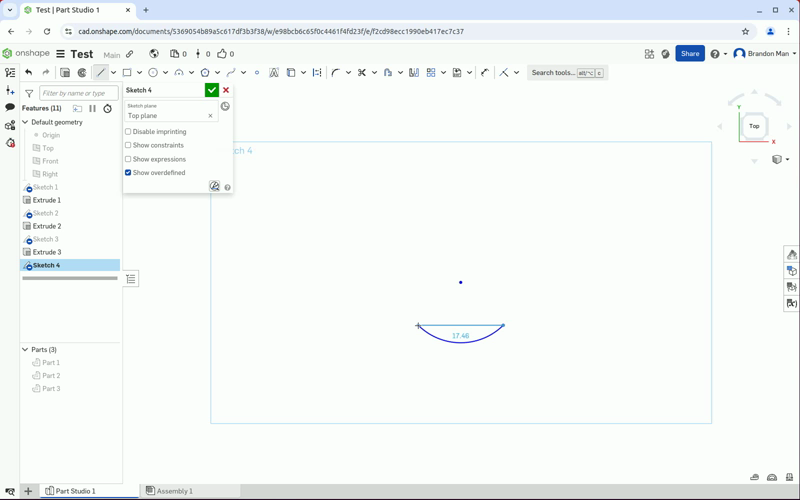
key(esc)
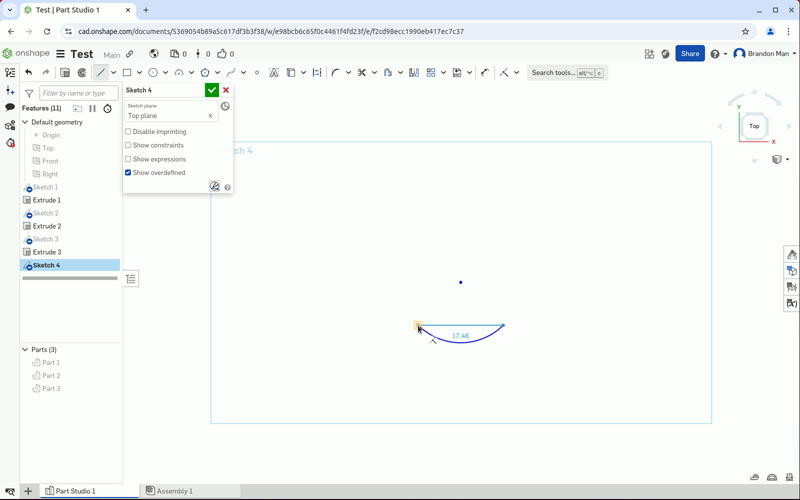
mouse_move(458, 338)
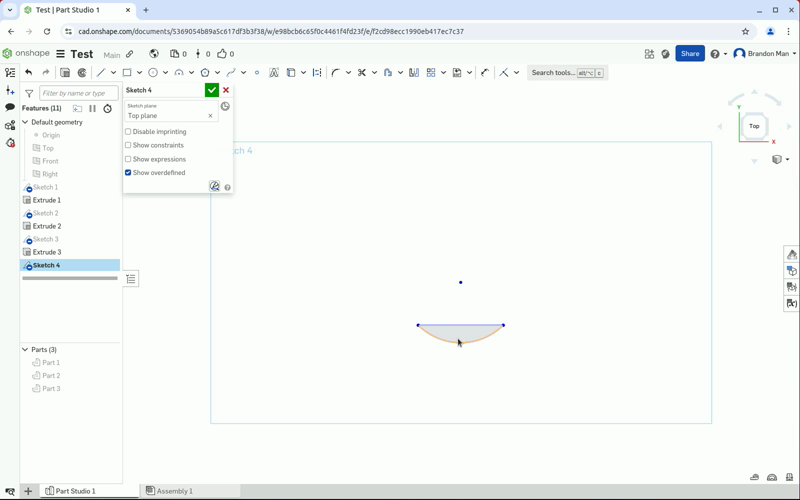
scroll(6)
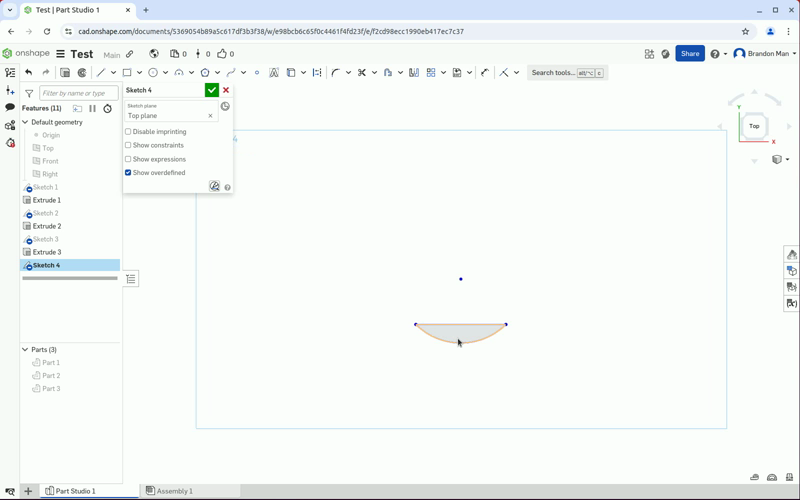
scroll(6)
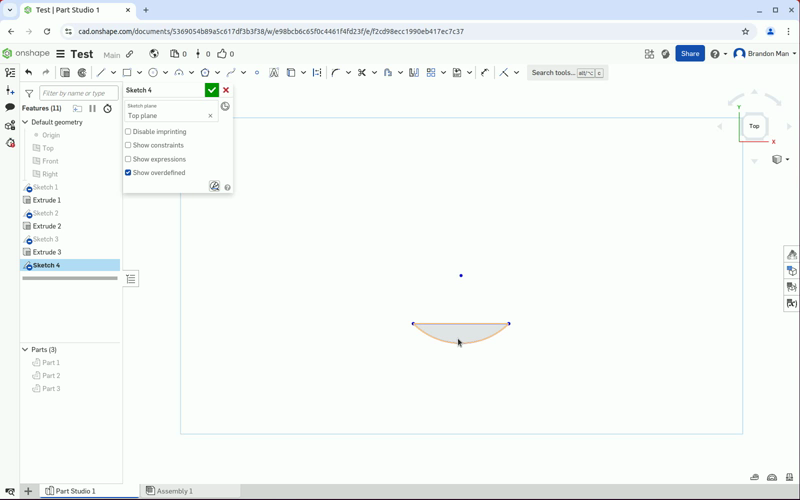
scroll(6)
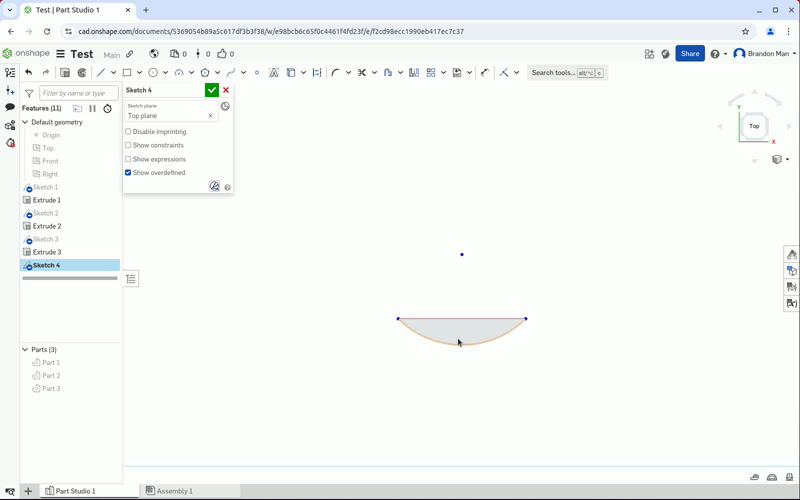
scroll(6)
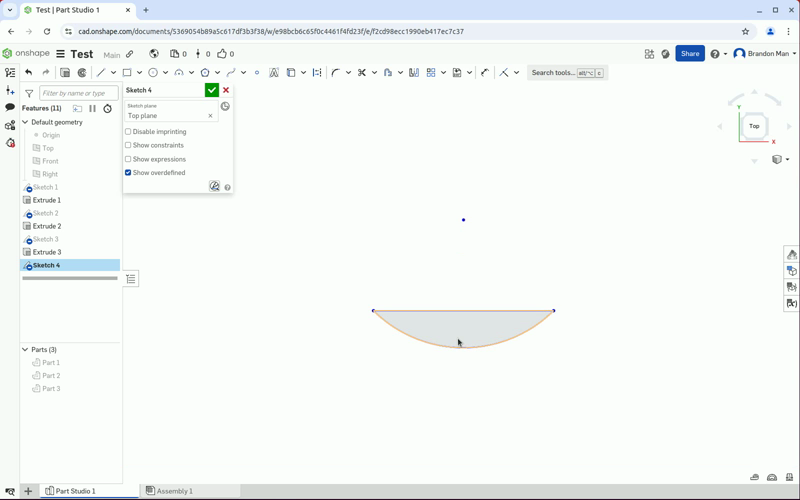
scroll(6)
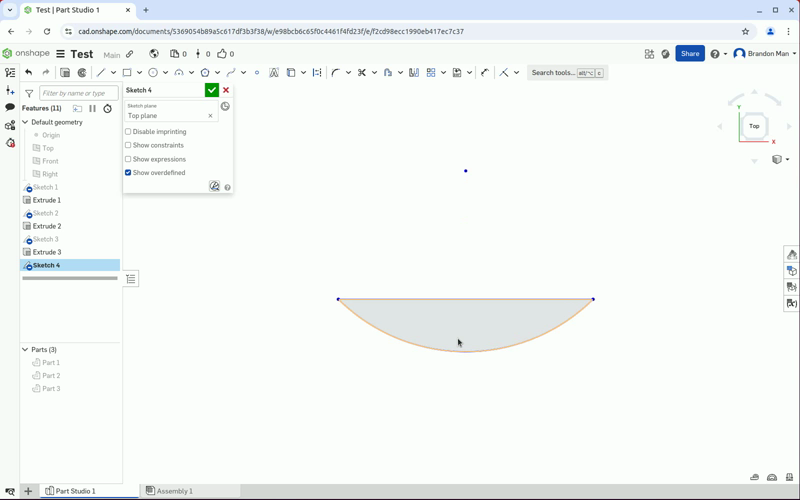
scroll(6)
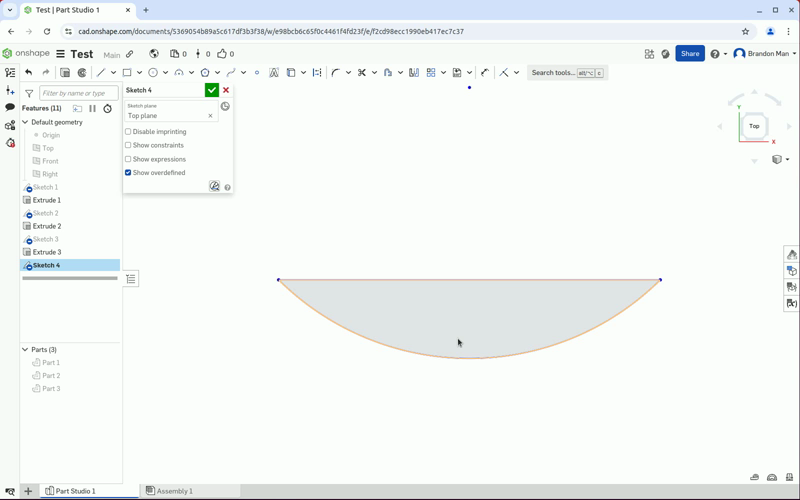
scroll(6)
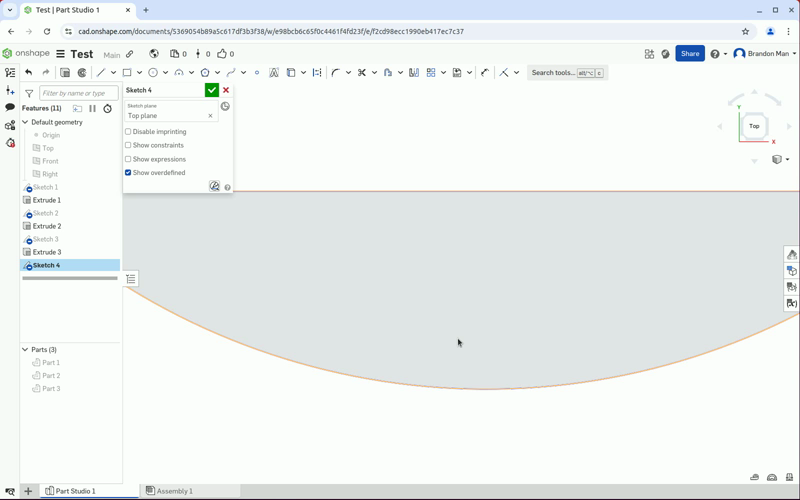
click(458, 338)
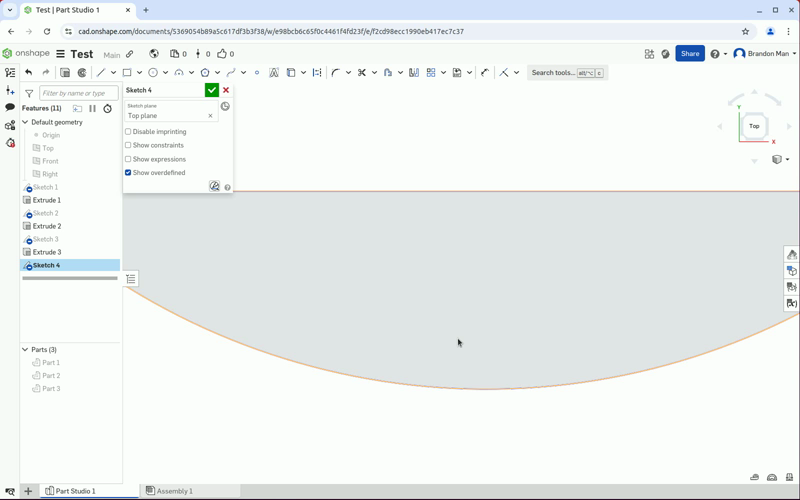
scroll(-6)
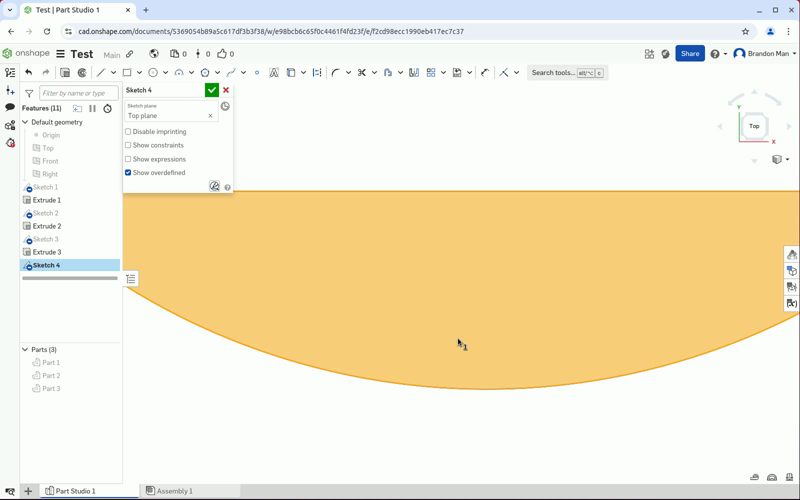
scroll(-6)
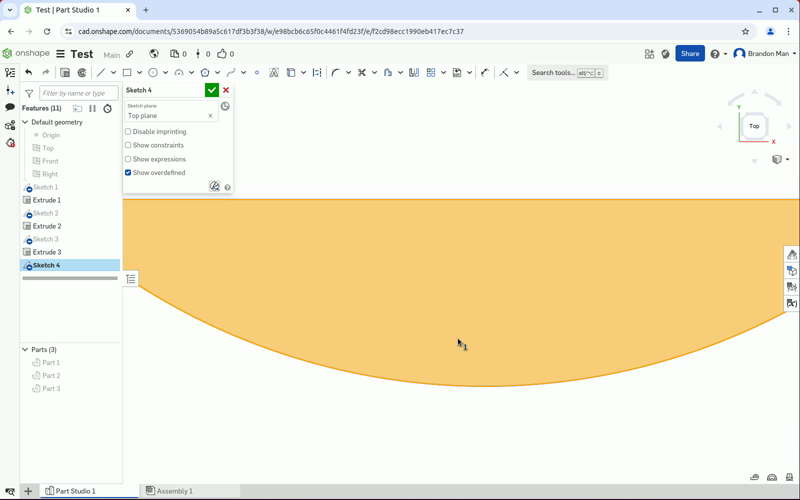
scroll(-6)
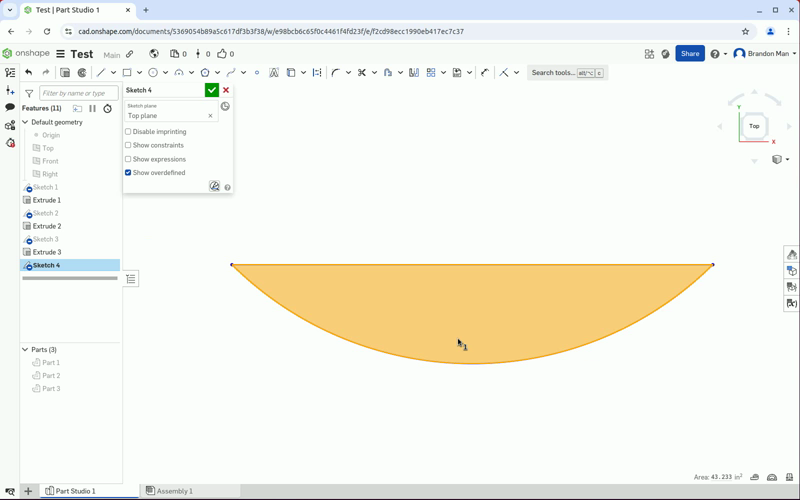
scroll(-6)
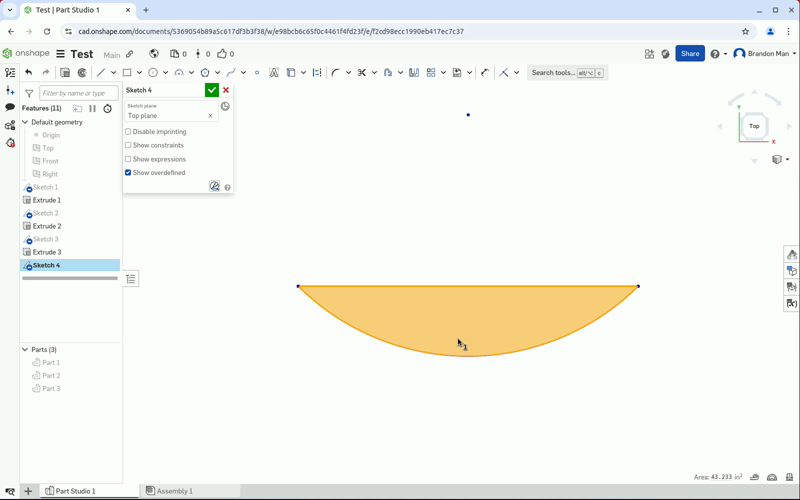
scroll(-6)
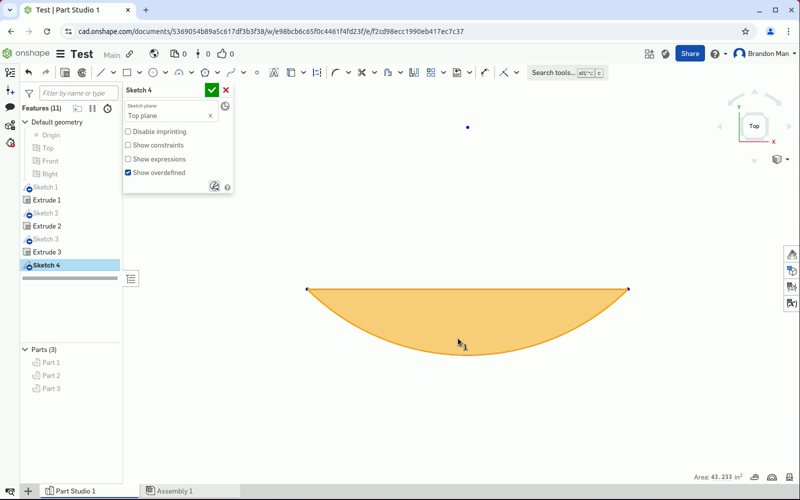
scroll(-6)
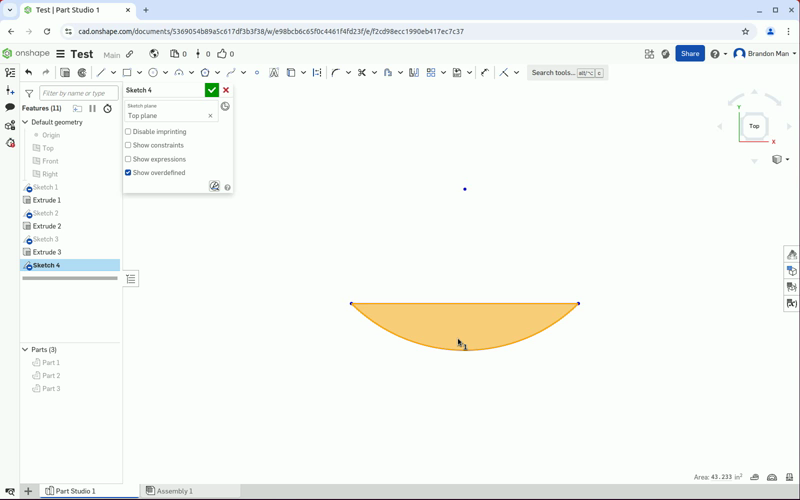
scroll(-6)
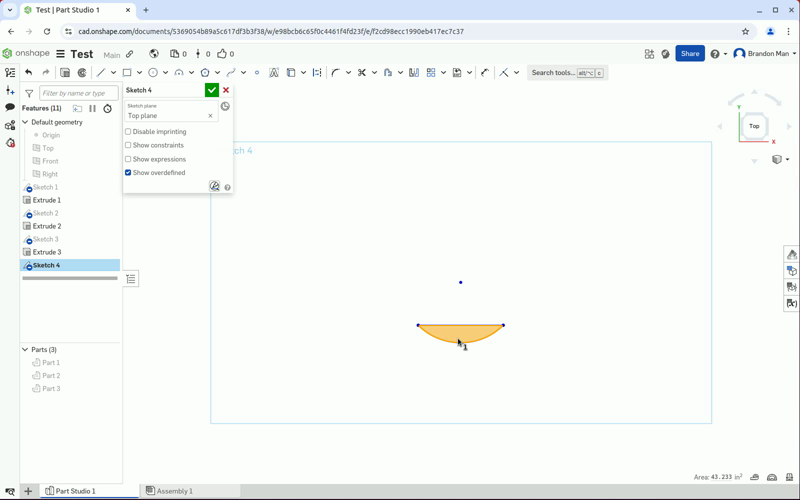
mouse_move(73, 352)
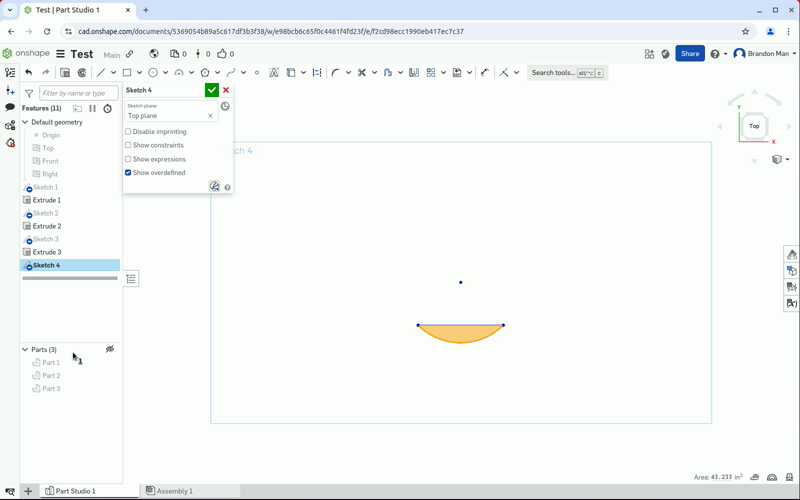
key(shift+y)
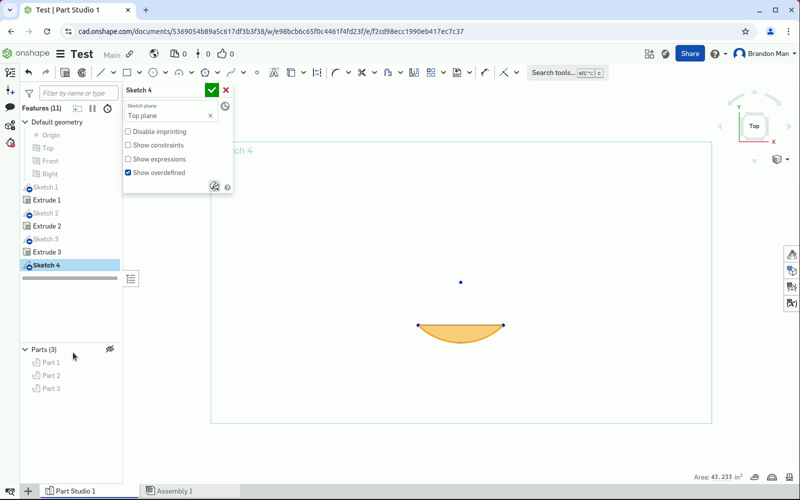
key(shift+e)
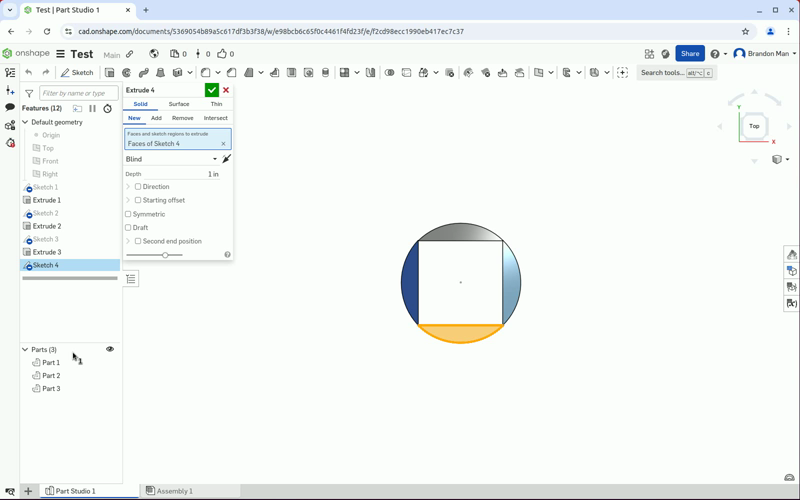
mouse_move(143, 106)
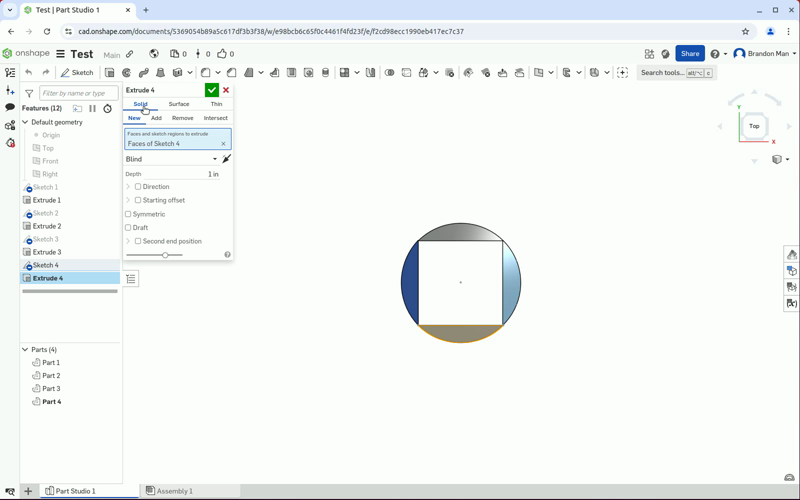
click(143, 106)
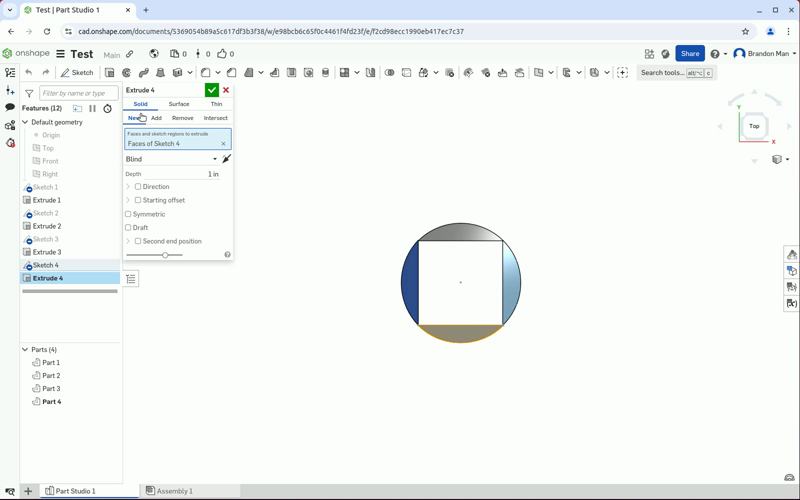
mouse_move(137, 120)
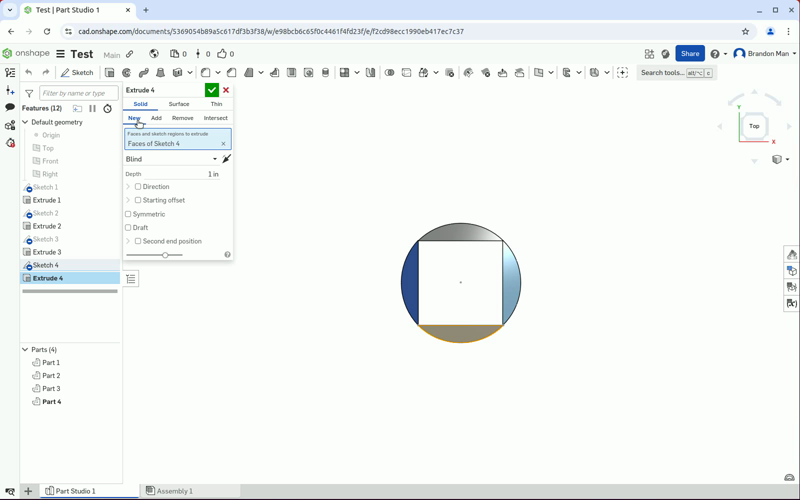
click(137, 120)
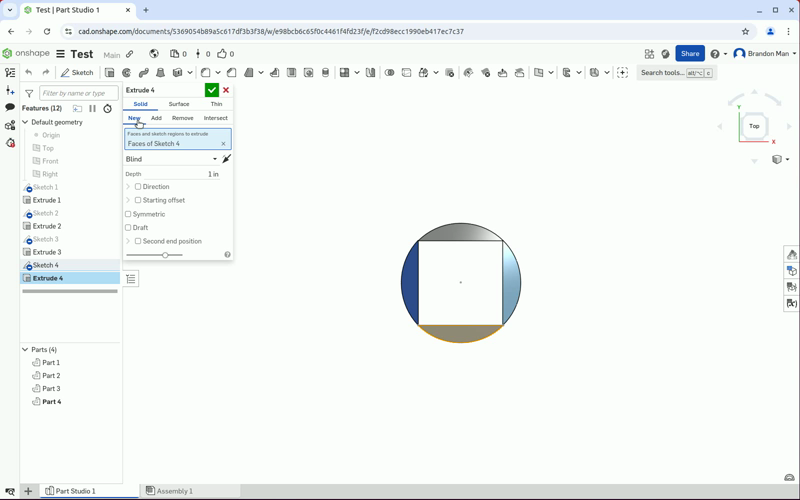
key(tab, 4)
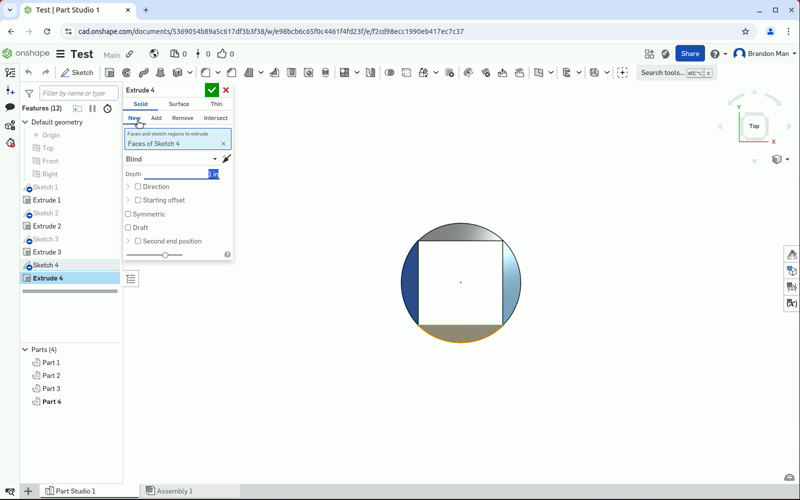
text(23.108)
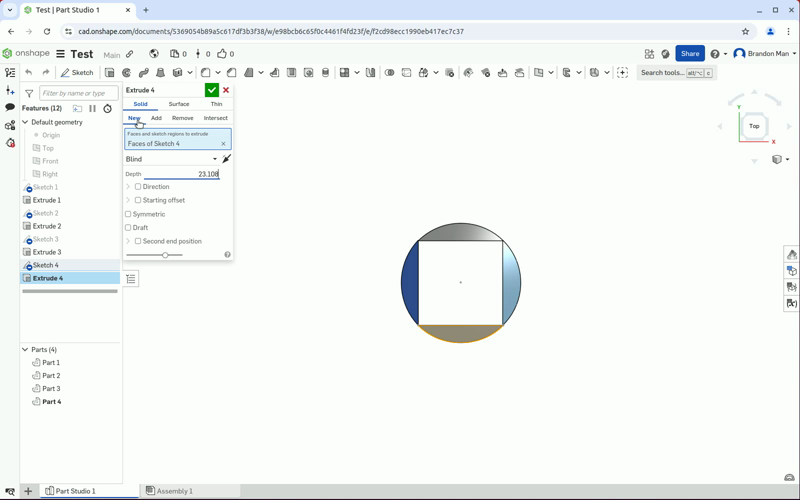
key(enter)
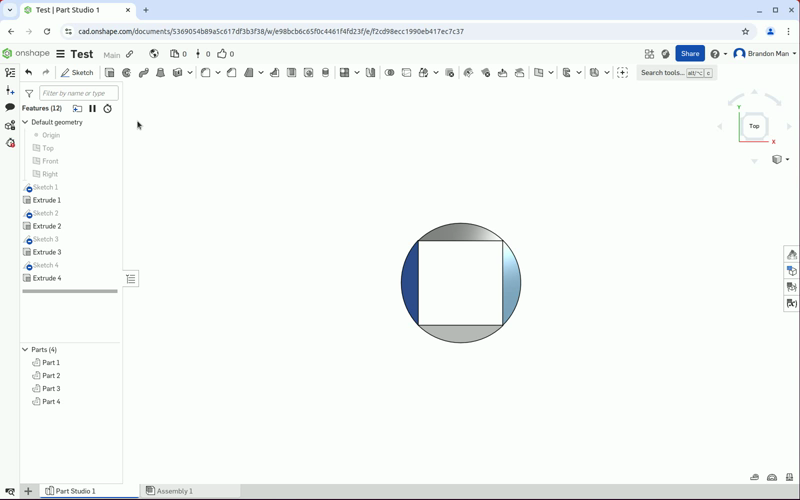
key(shift+h)
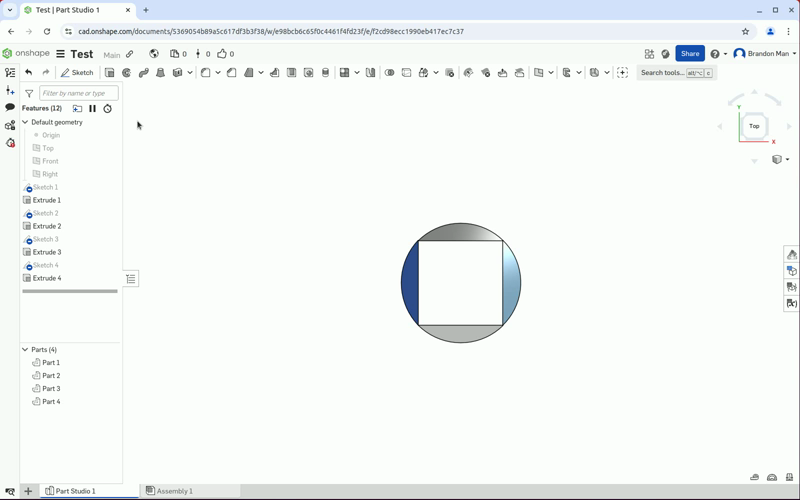
key(shift+h)
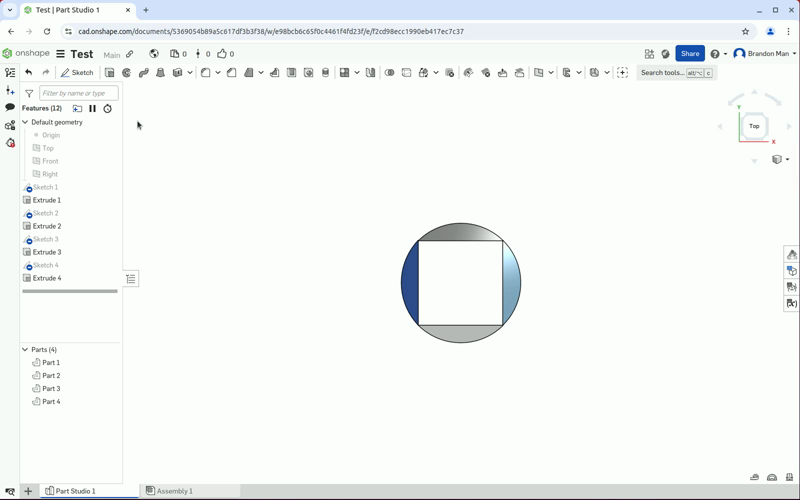
mouse_move(73, 189)
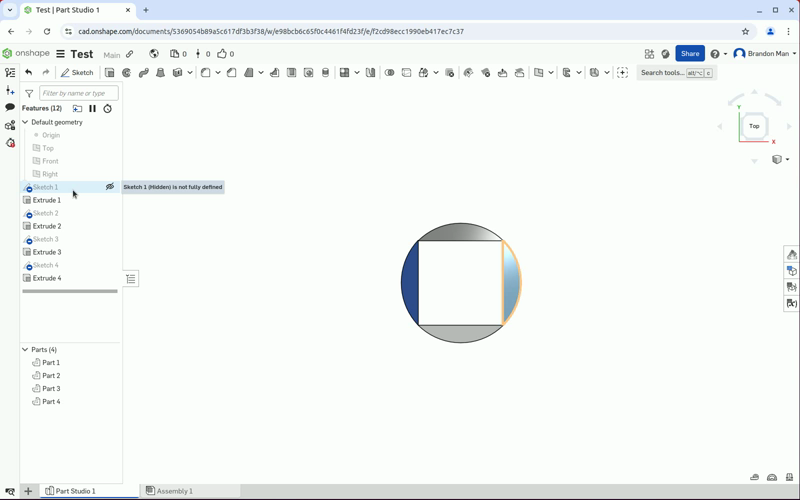
click(73, 189)
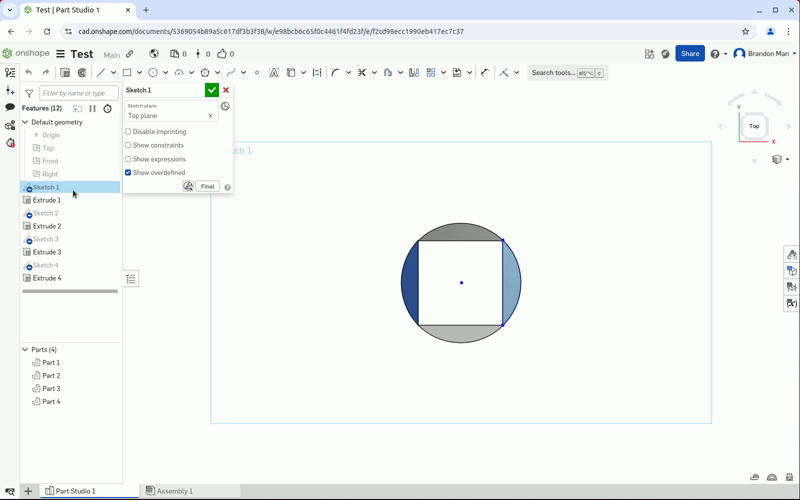
mouse_move(229, 92)
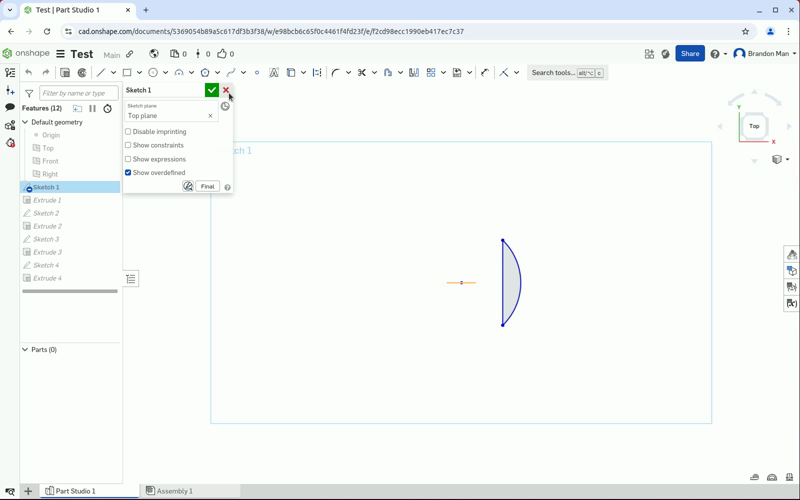
click(229, 92)
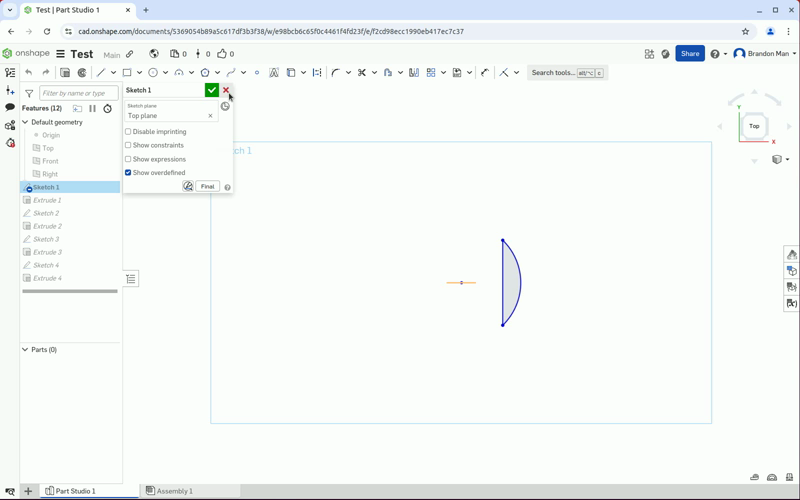
key(shift+s)
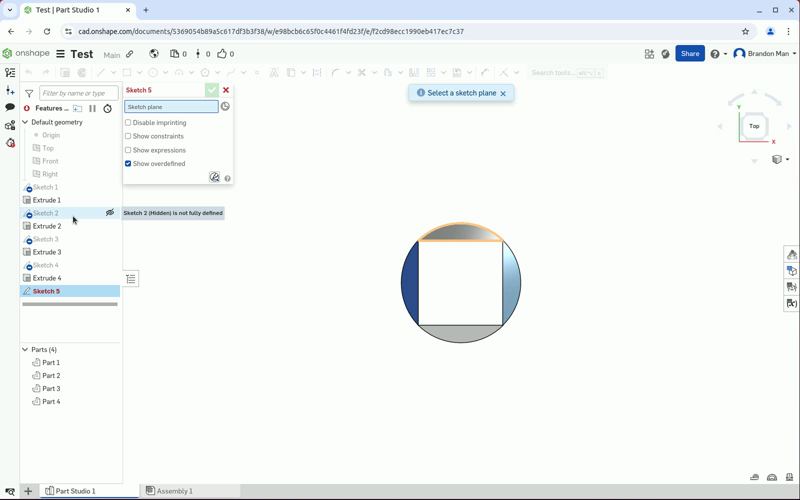
scroll(3)
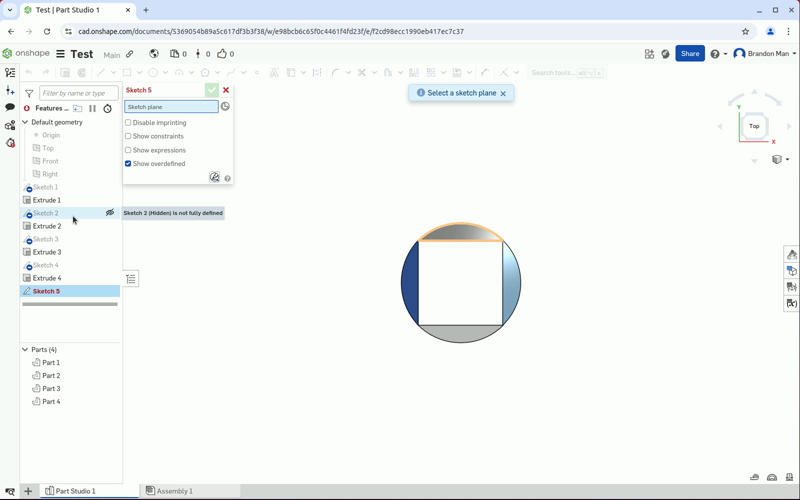
mouse_move(73, 150)
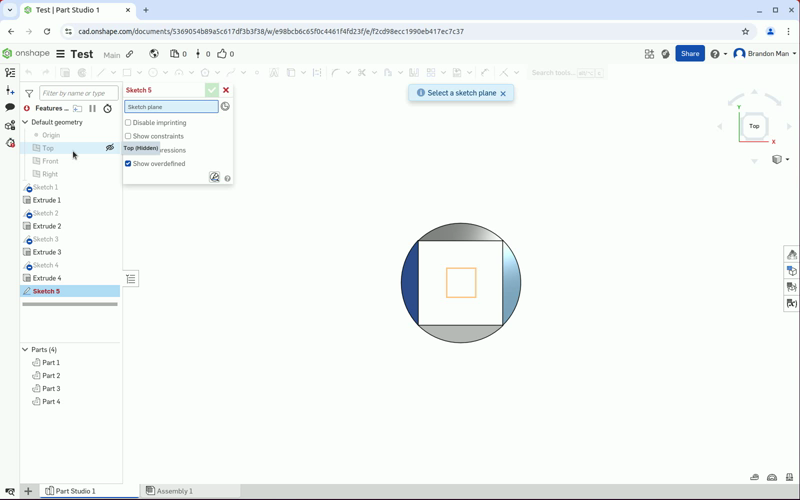
click(73, 150)
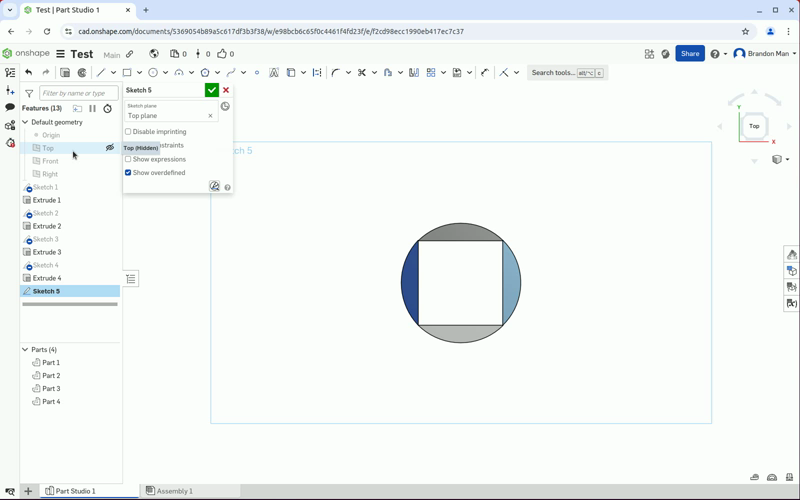
mouse_move(73, 352)
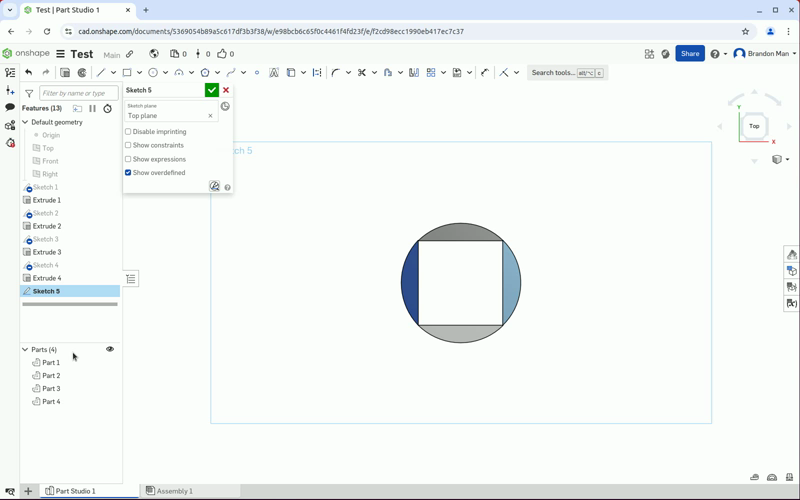
key(y)
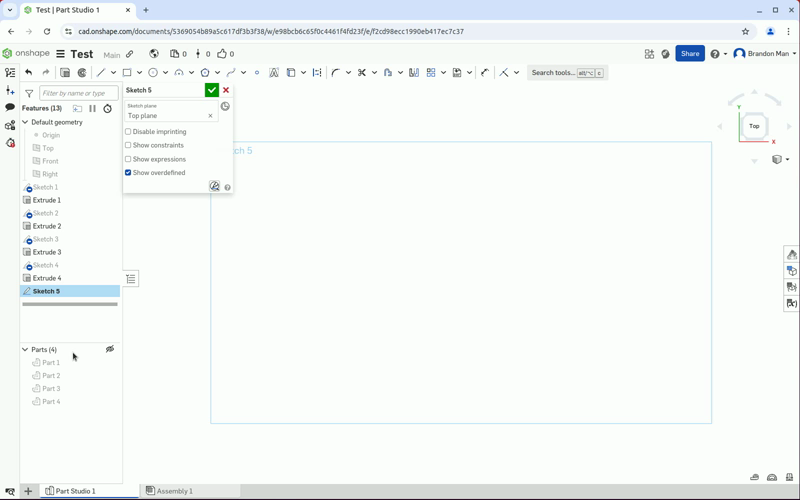
key(l)
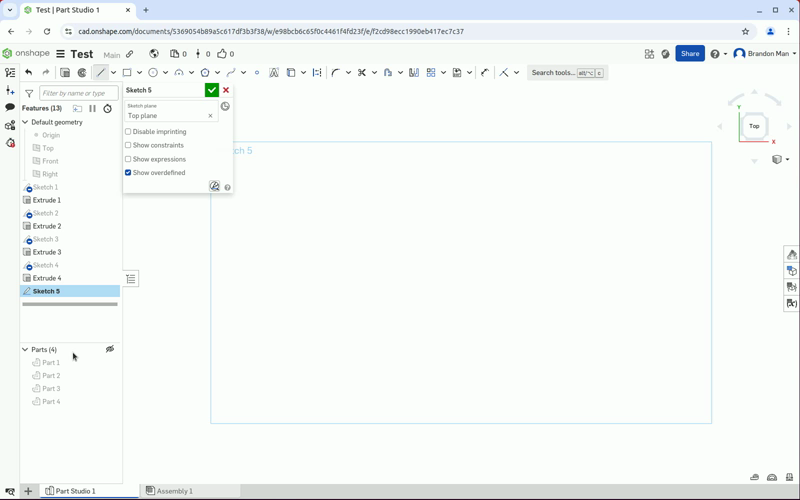
key_down(shift)
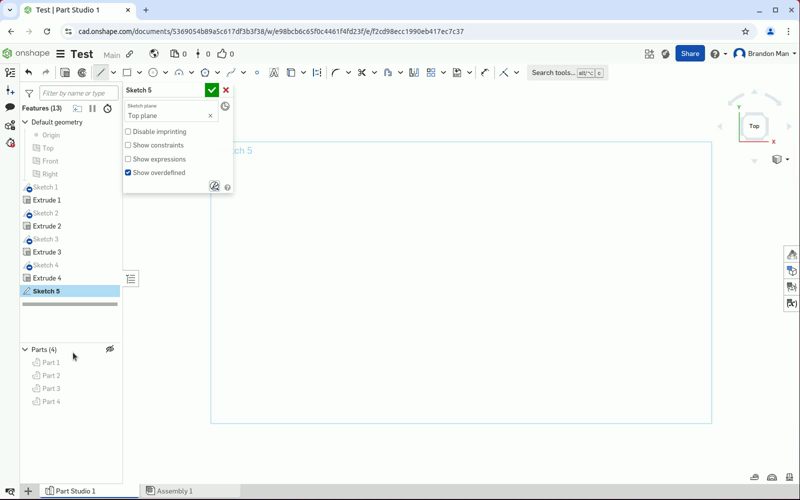
mouse_move(418, 325)
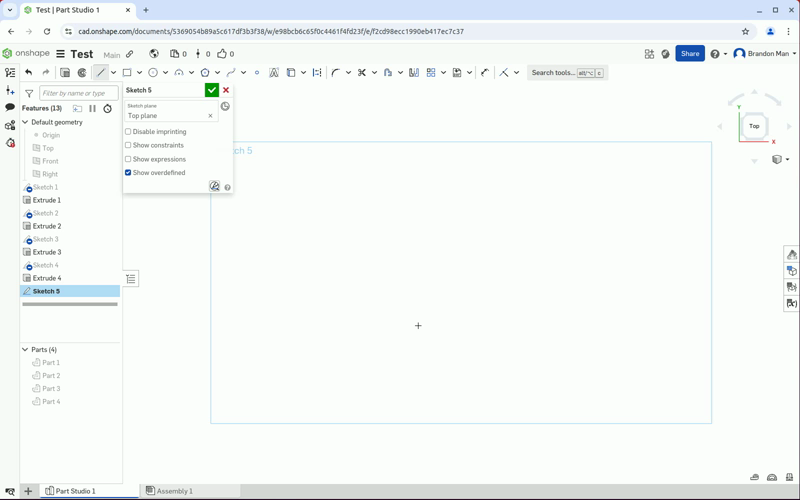
click(418, 325)
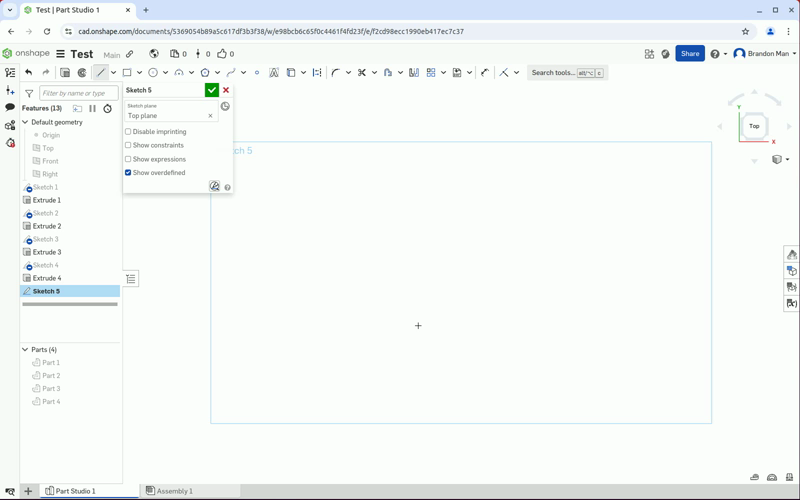
key_up(shift)
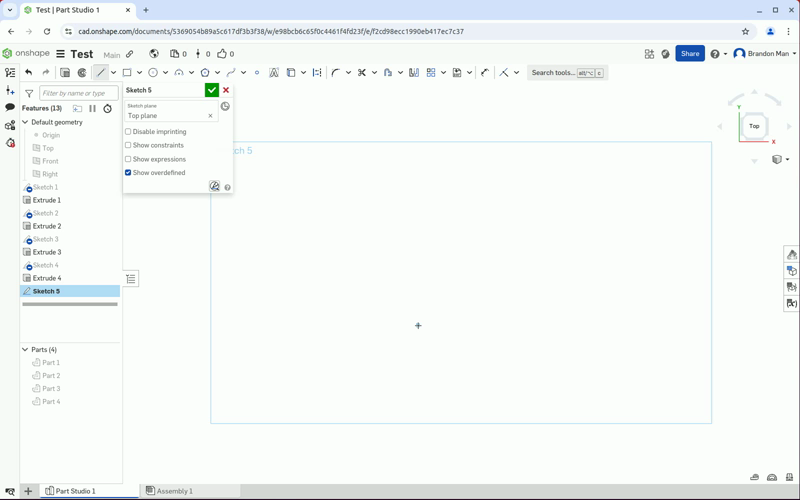
key_down(shift)
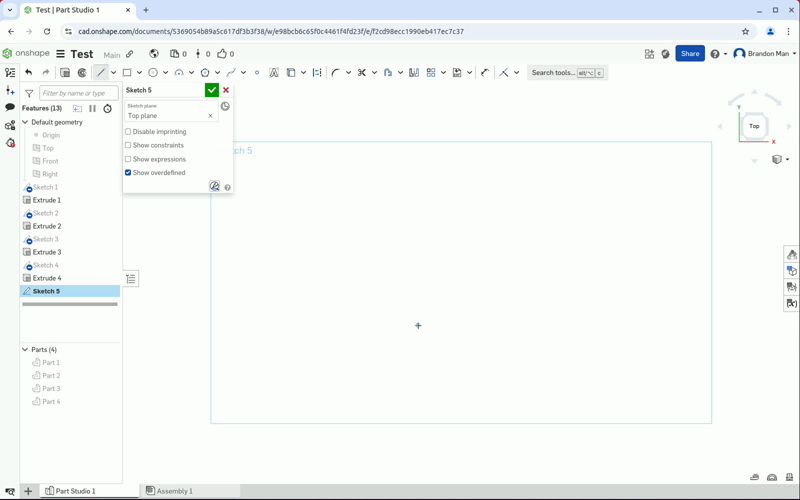
mouse_move(503, 325)
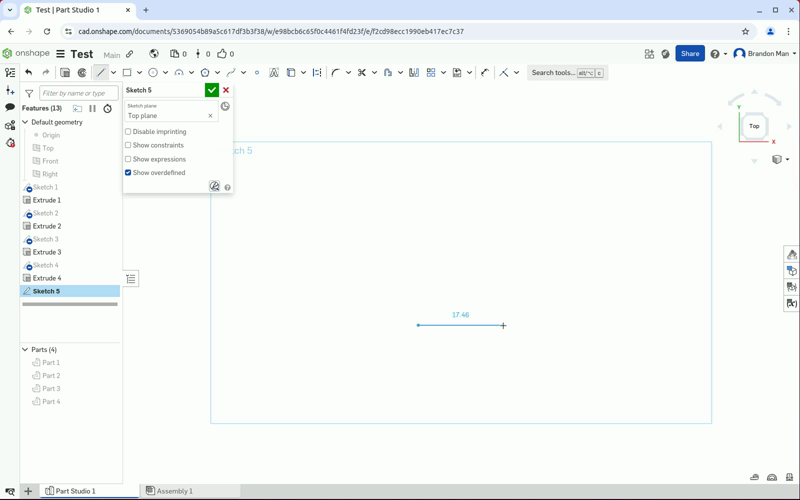
click(503, 325)
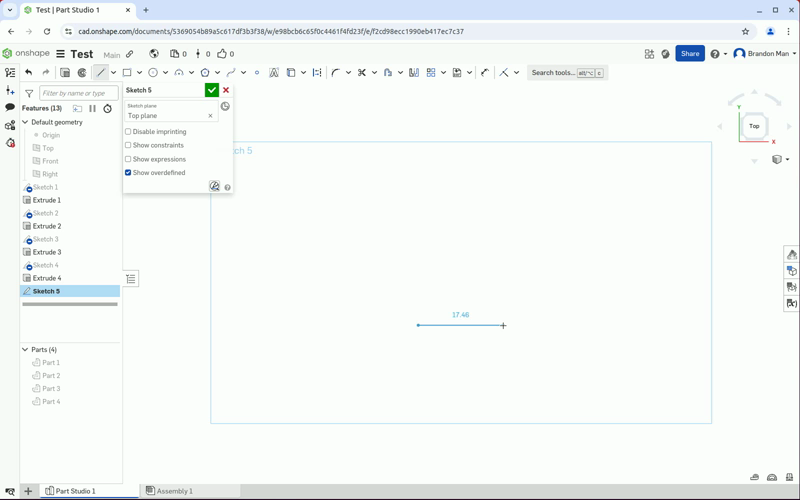
key_up(shift)
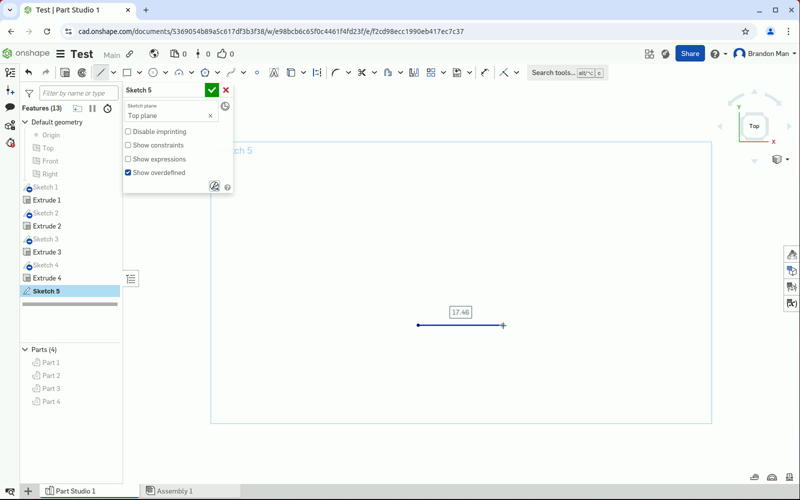
key_down(shift)
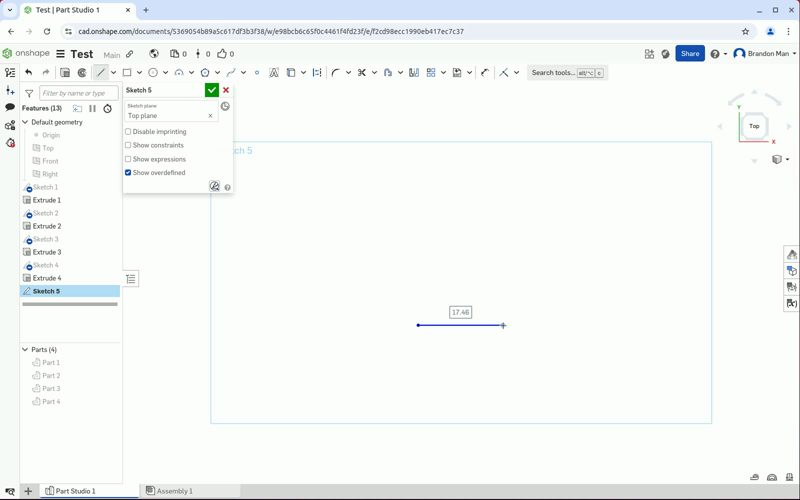
mouse_move(503, 240)
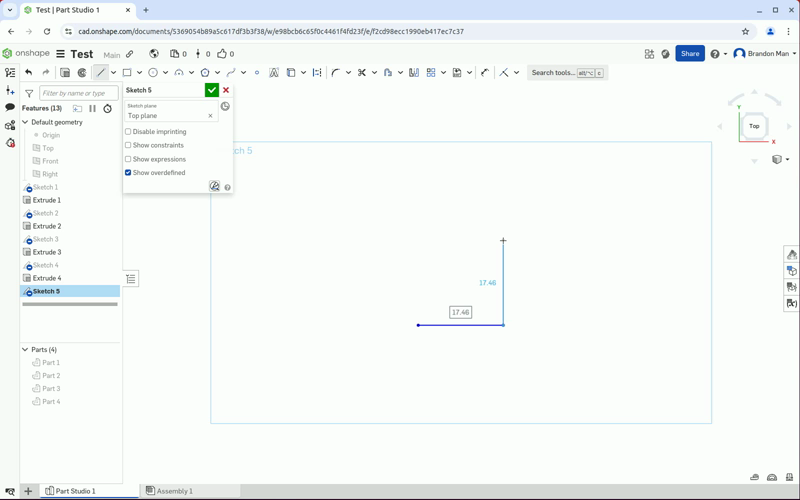
click(503, 240)
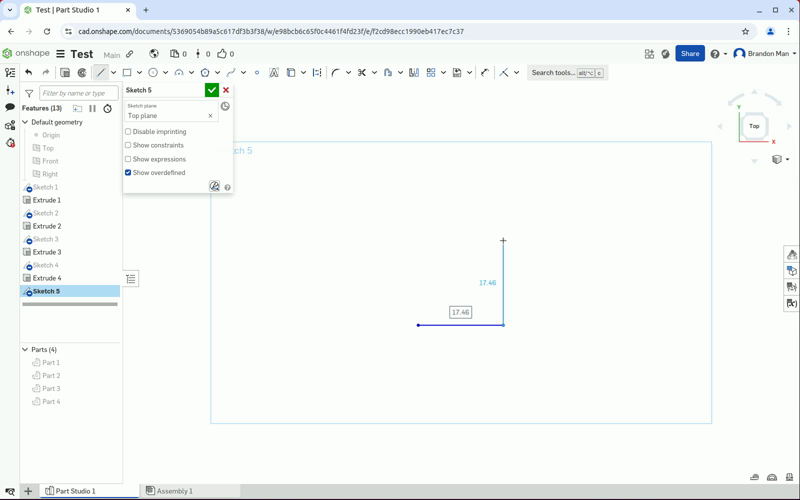
key_up(shift)
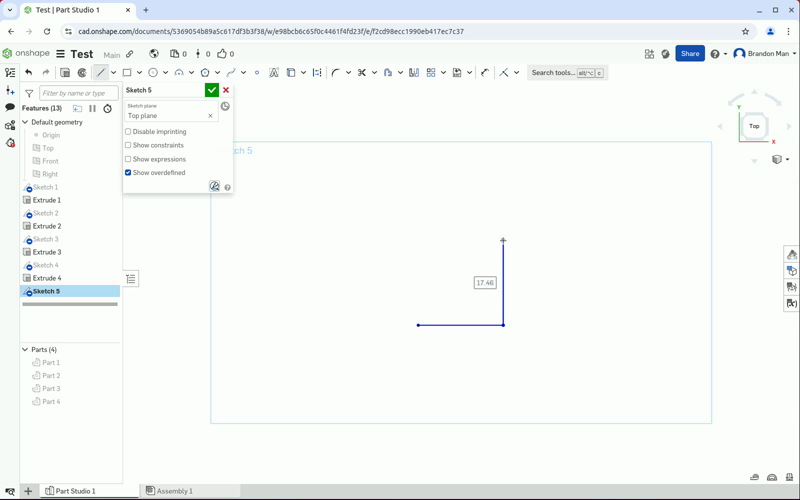
key_down(shift)
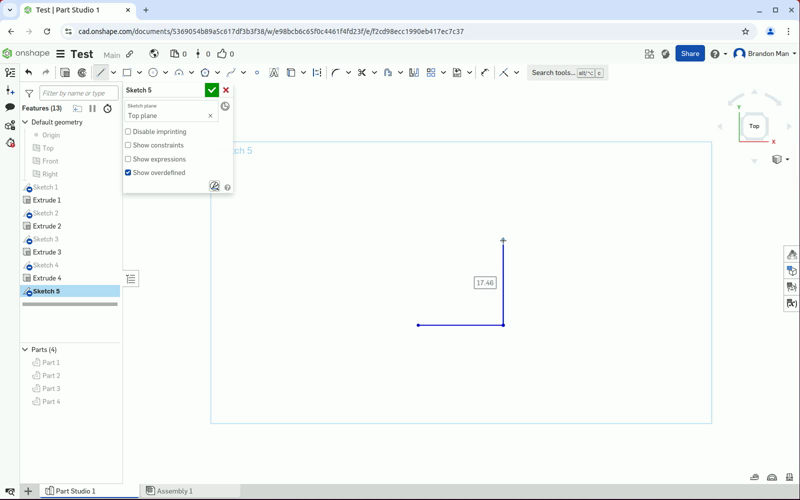
mouse_move(418, 240)
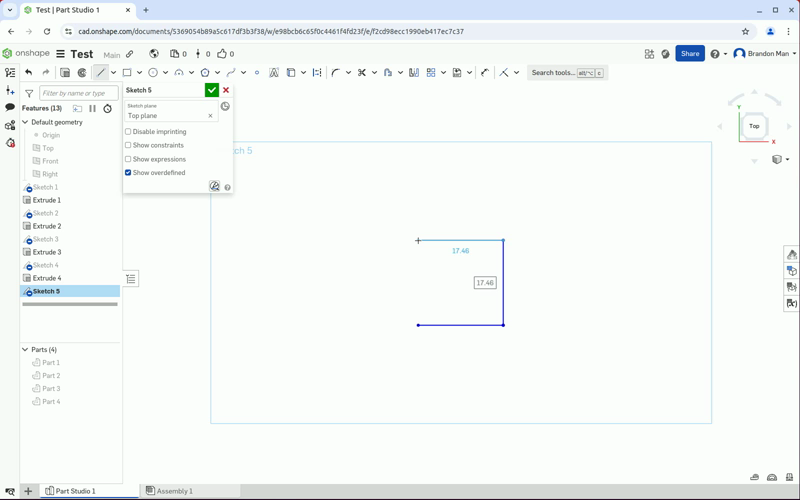
click(418, 240)
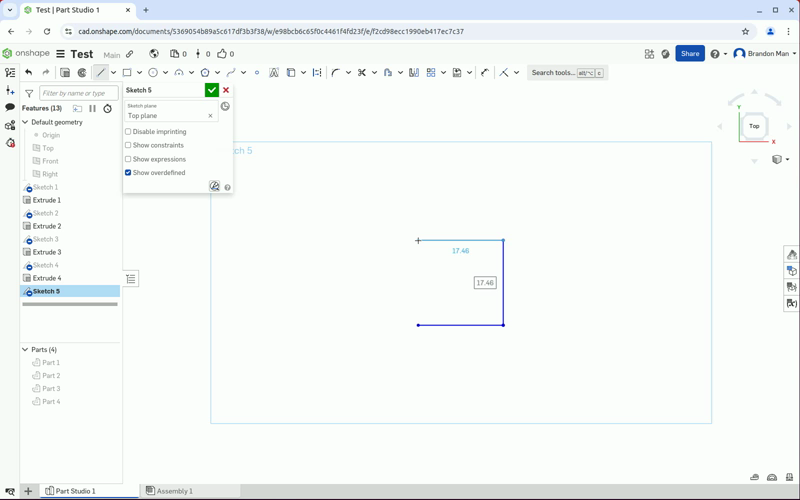
key_up(shift)
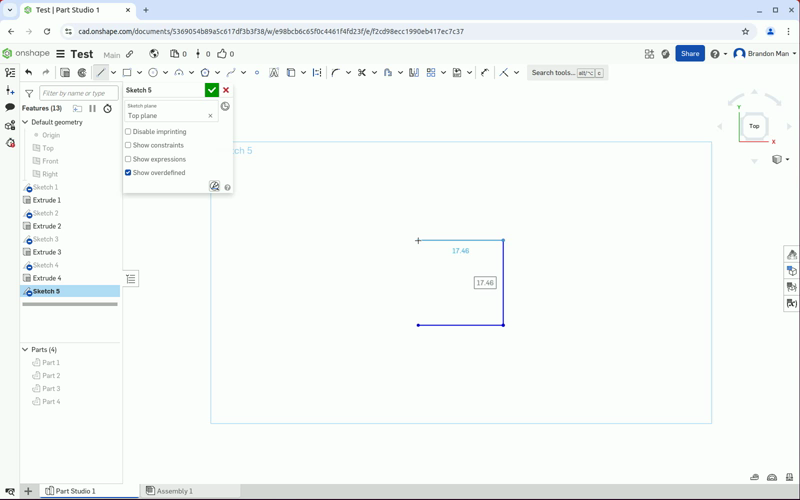
key_down(shift)
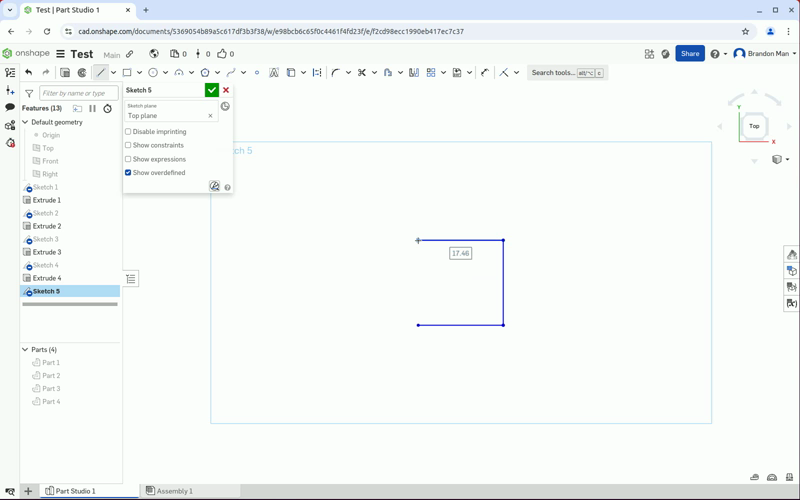
mouse_move(418, 325)
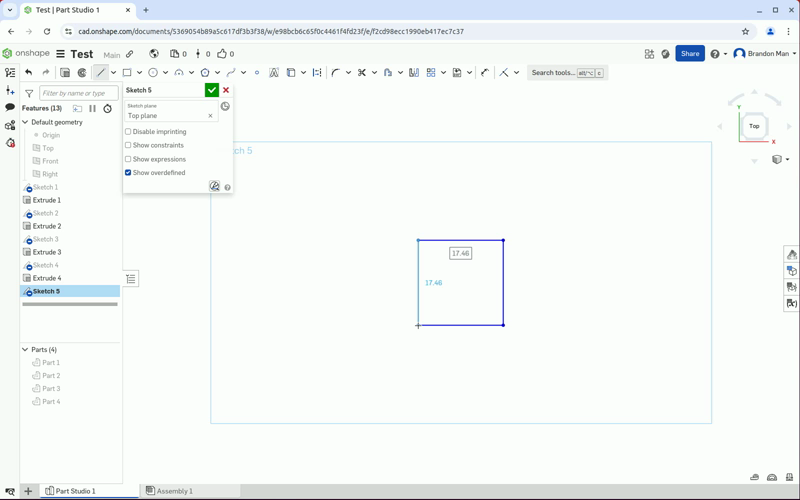
key_up(shift)
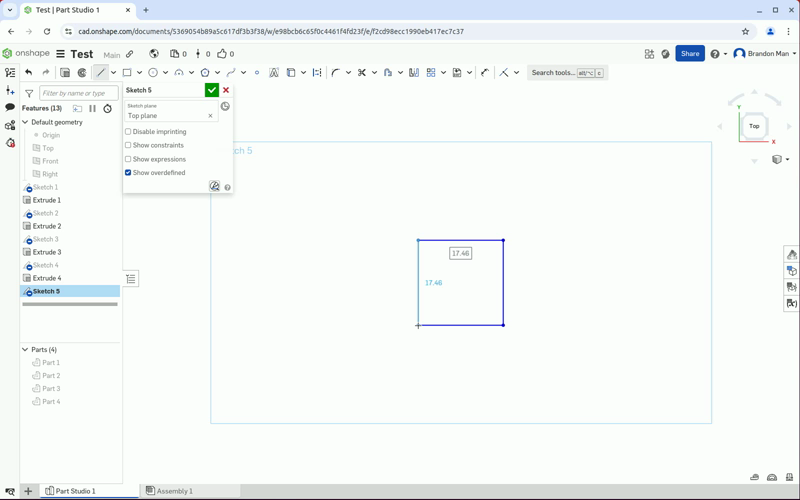
click(418, 325)
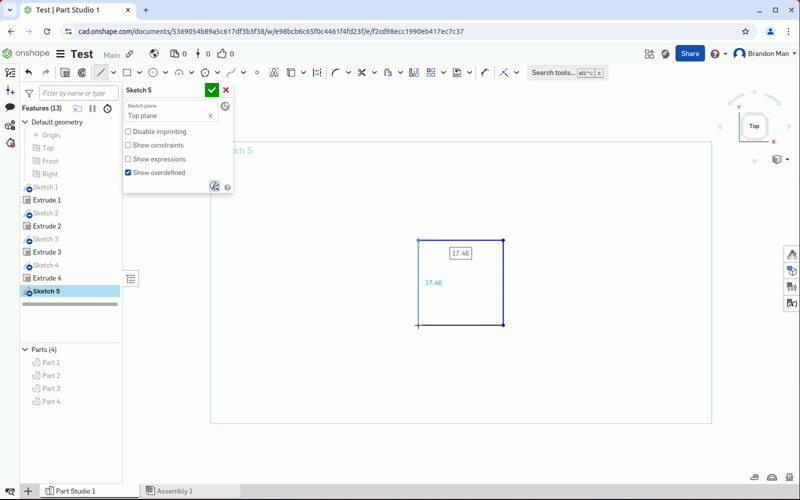
key(esc)
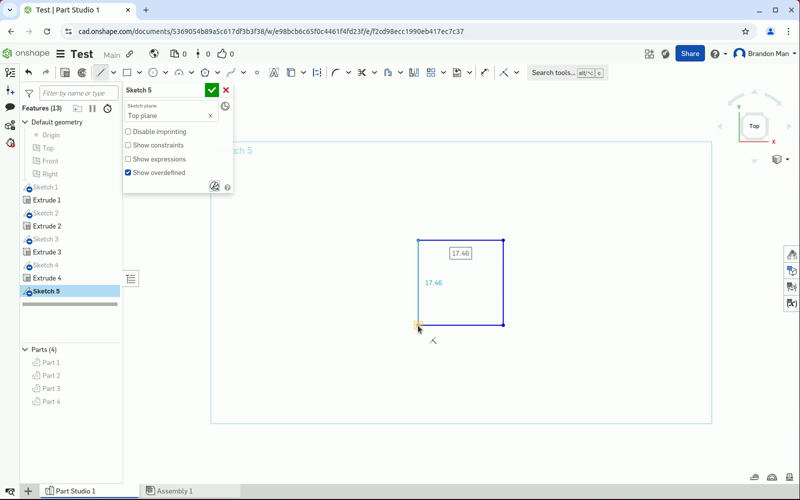
mouse_move(448, 254)
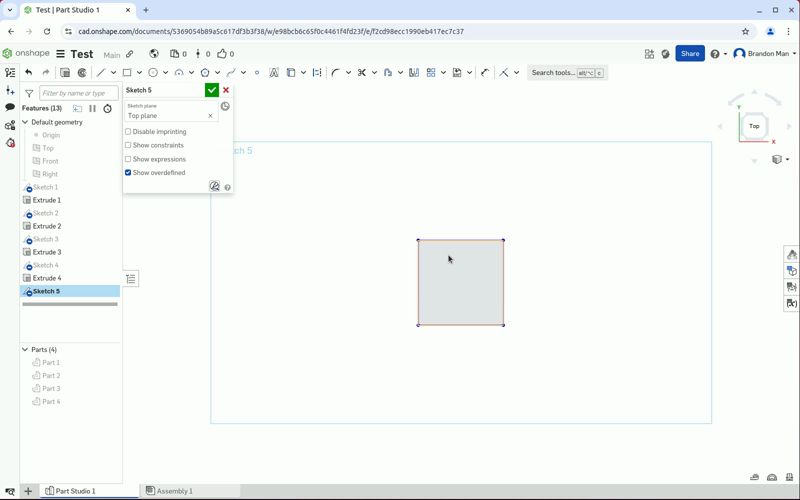
click(448, 254)
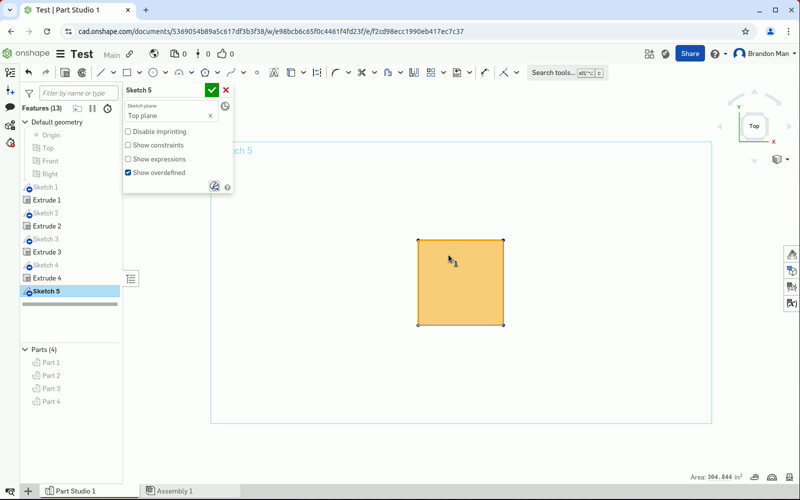
mouse_move(73, 352)
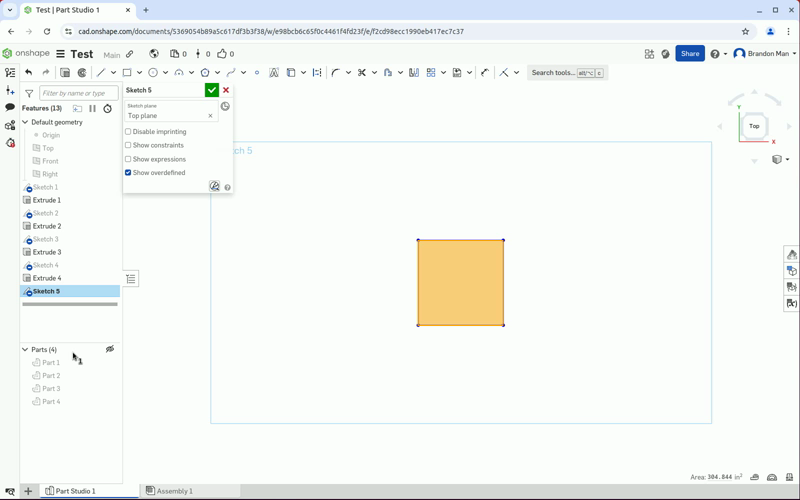
key(shift+y)
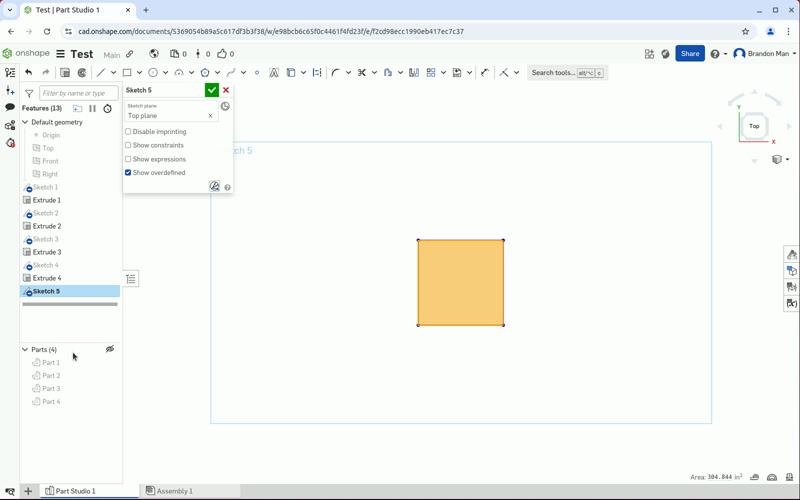
key(shift+e)
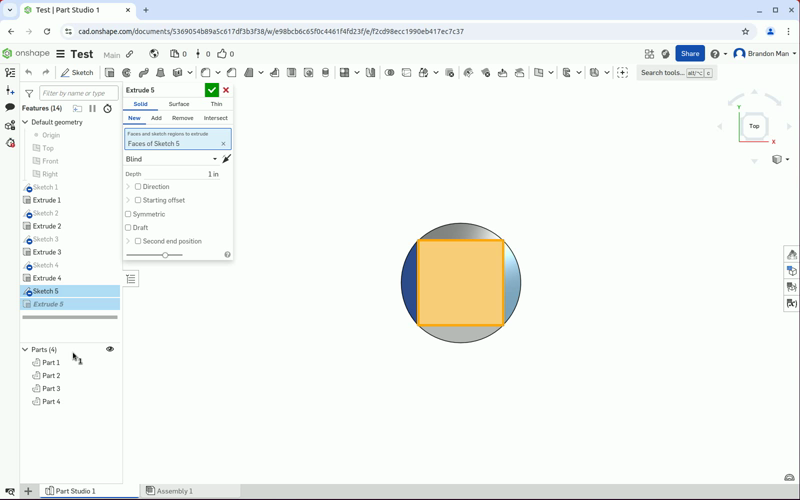
mouse_move(143, 106)
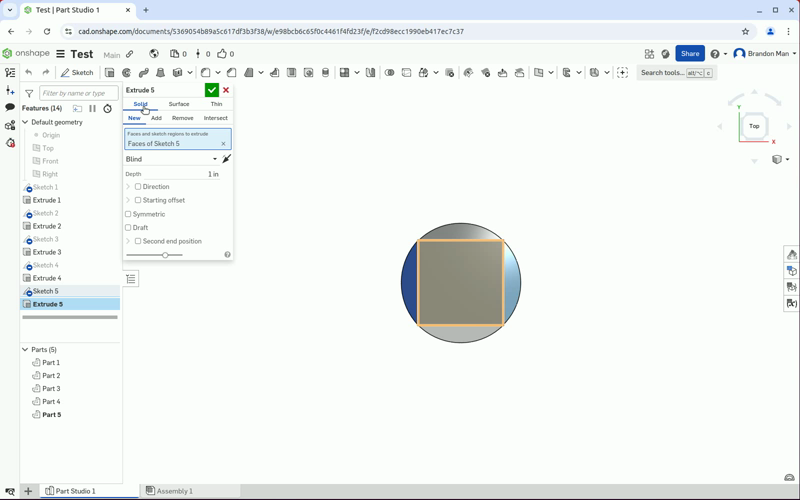
click(143, 106)
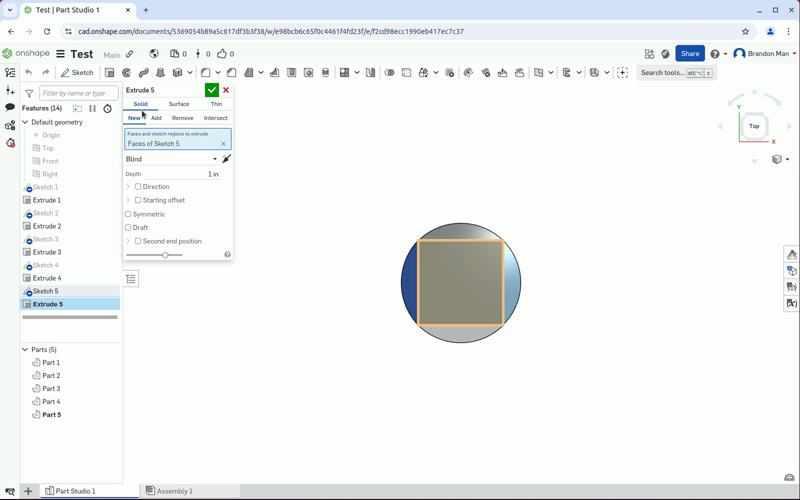
mouse_move(137, 120)
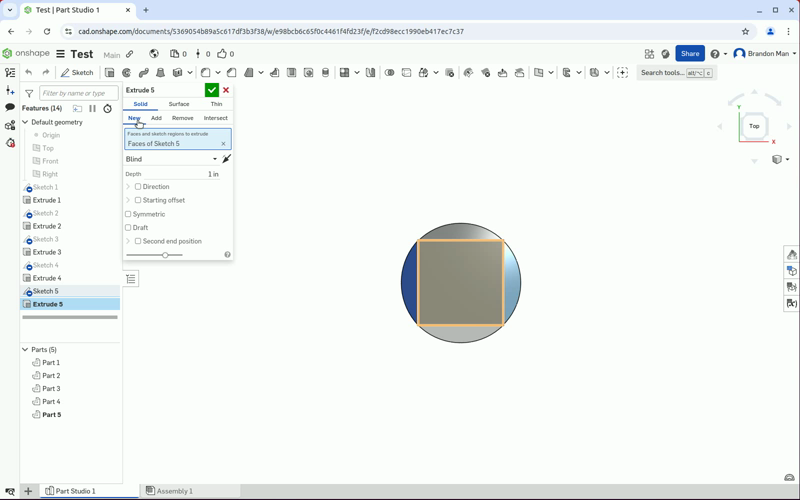
click(137, 120)
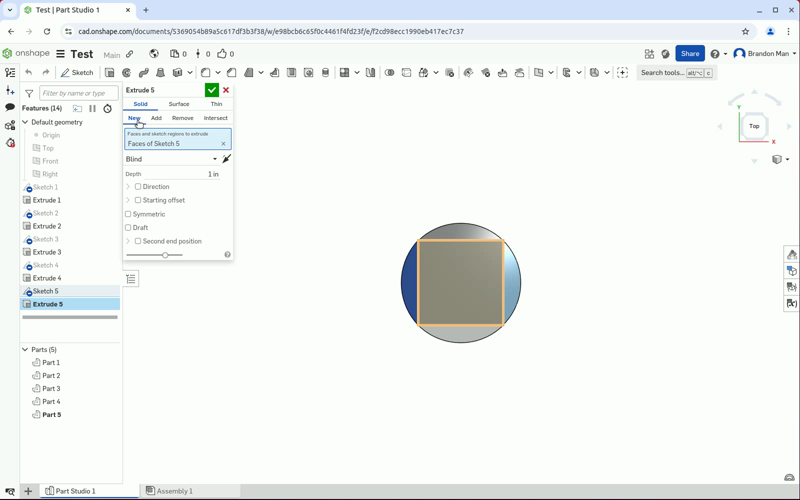
key(tab, 4)
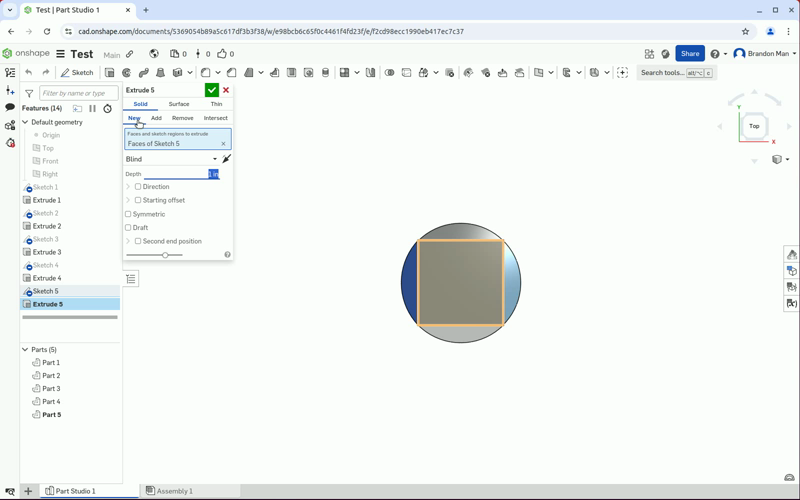
text(23.108)
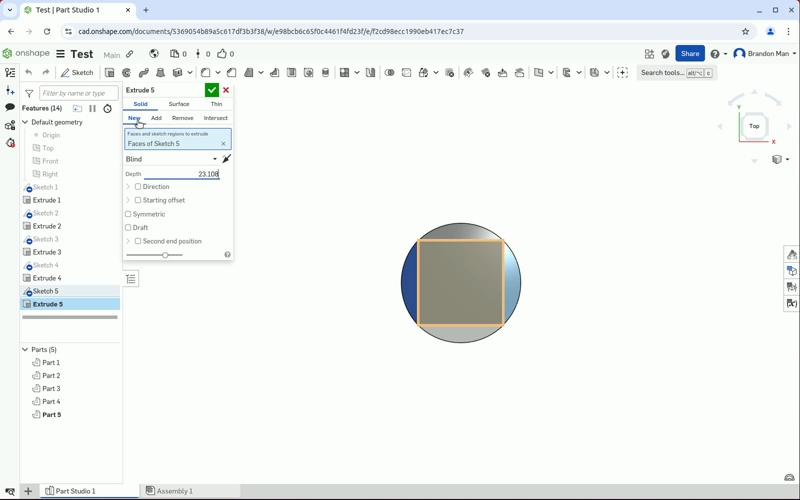
key(enter)
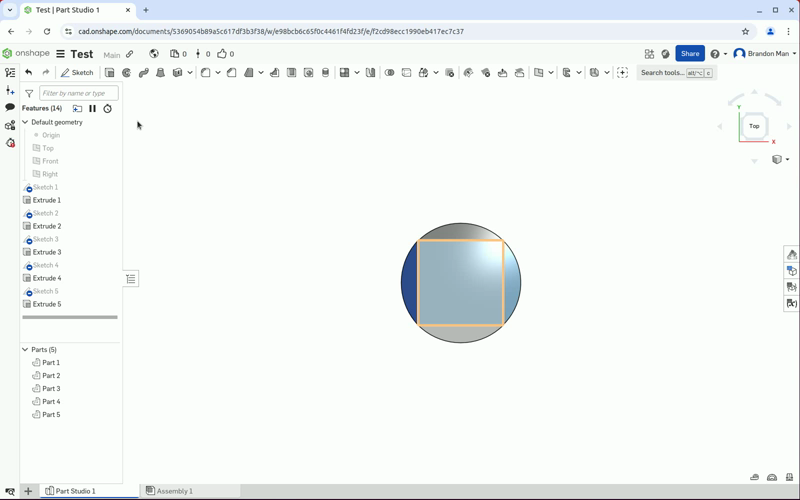
key(shift+h)
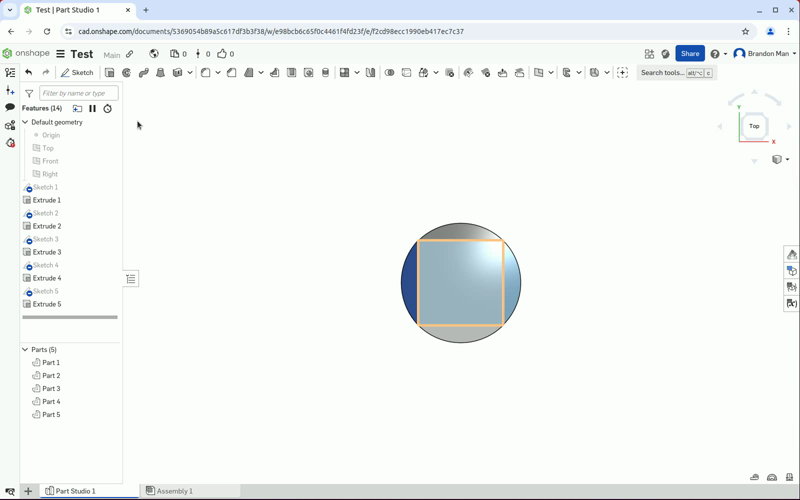
key(shift+h)
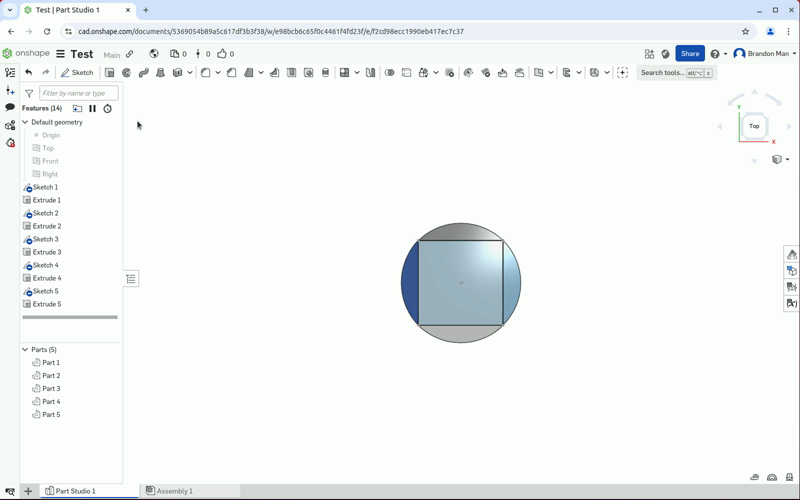
key(shift+7)
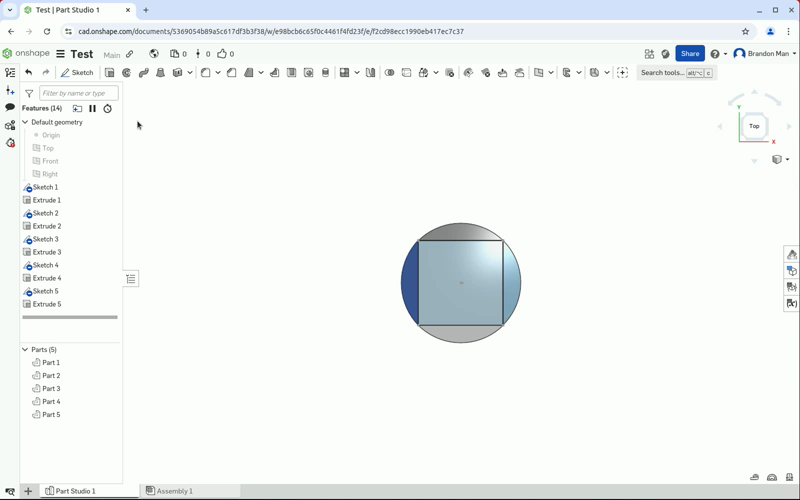
key(up, 3)
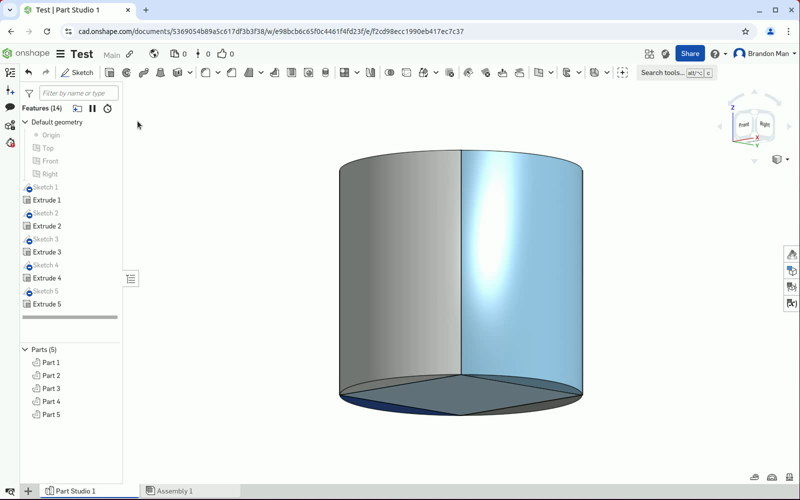
key(left, 3)
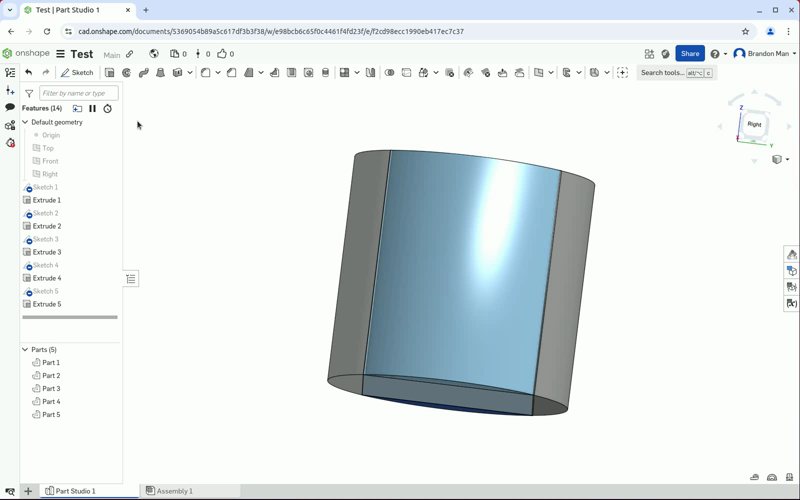
key(right, 3)
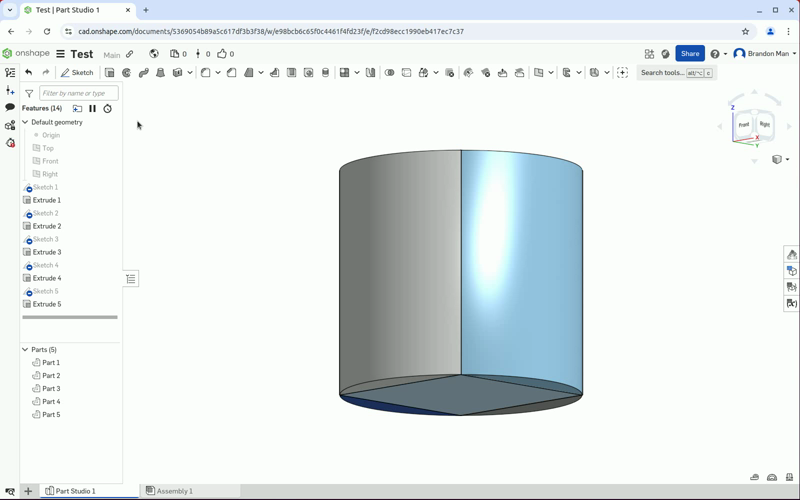
key(down, 3)
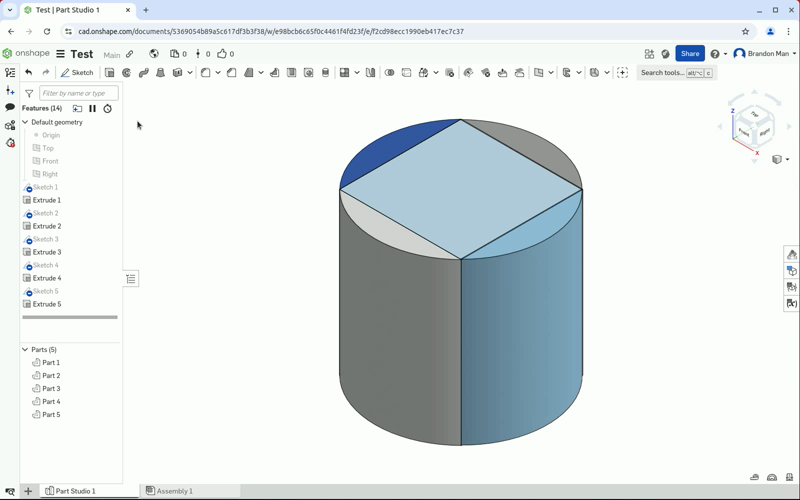
mouse_move(73, 189)
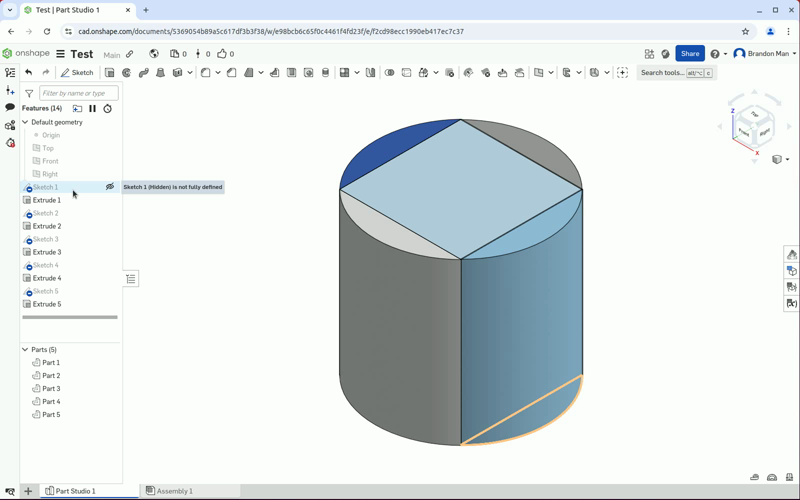
click(73, 189)